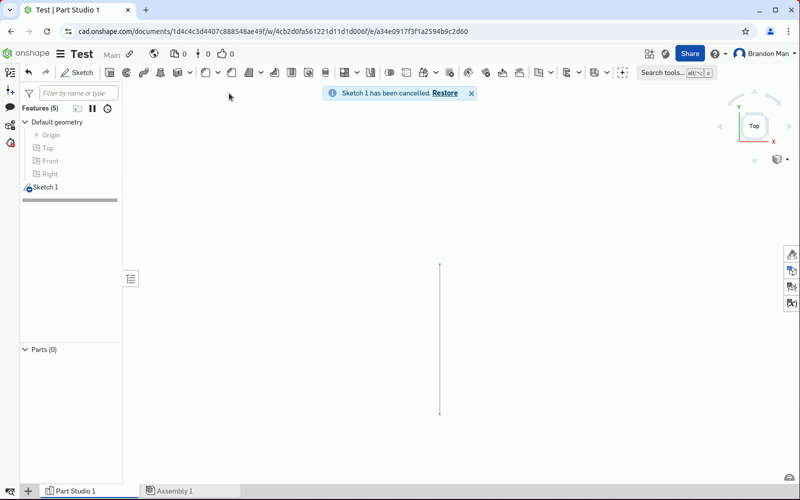
key(shift+h)
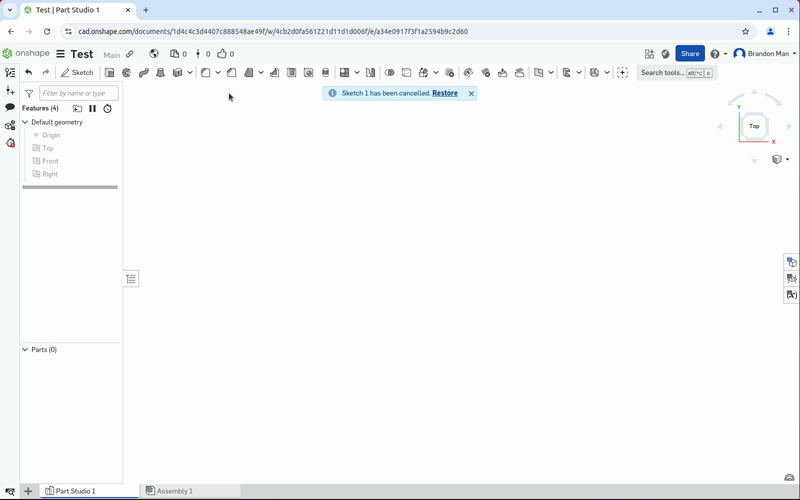
mouse_move(73, 352)
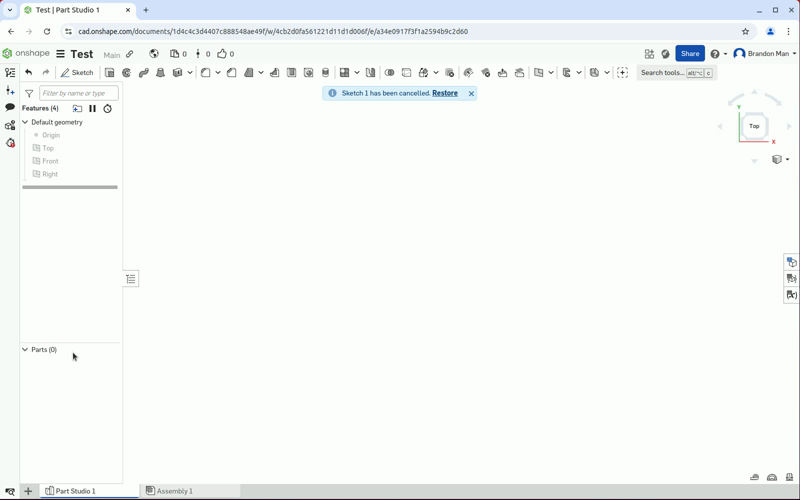
key(y)
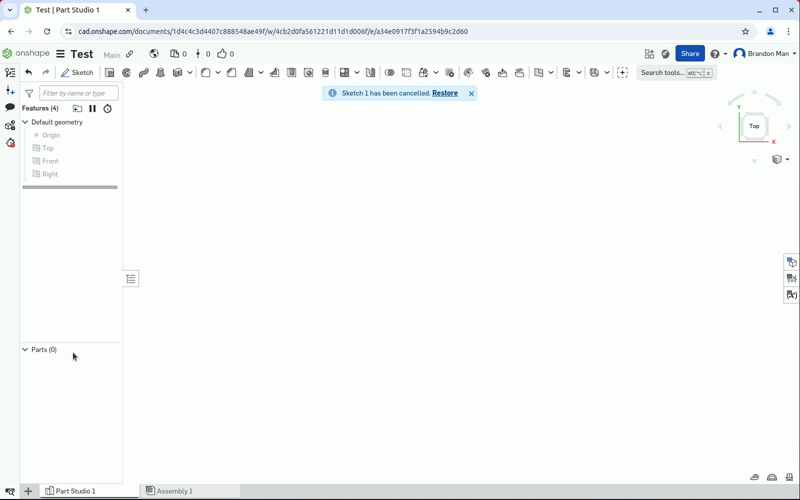
key(shift+p)
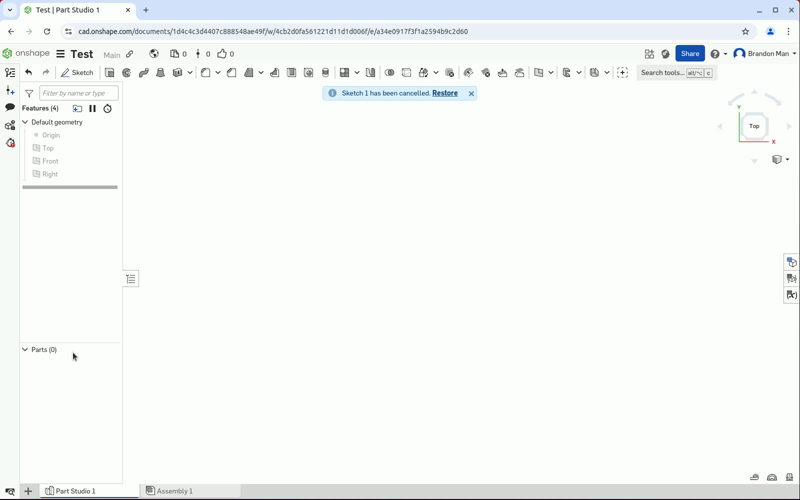
key(space)
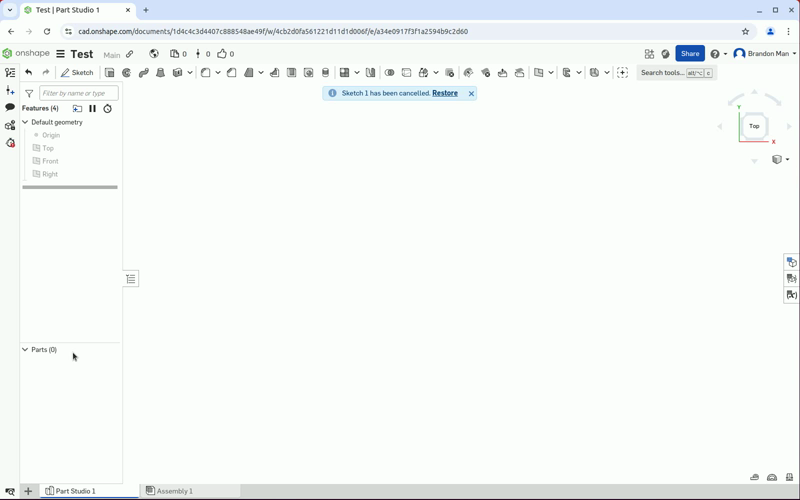
key_down(shift)
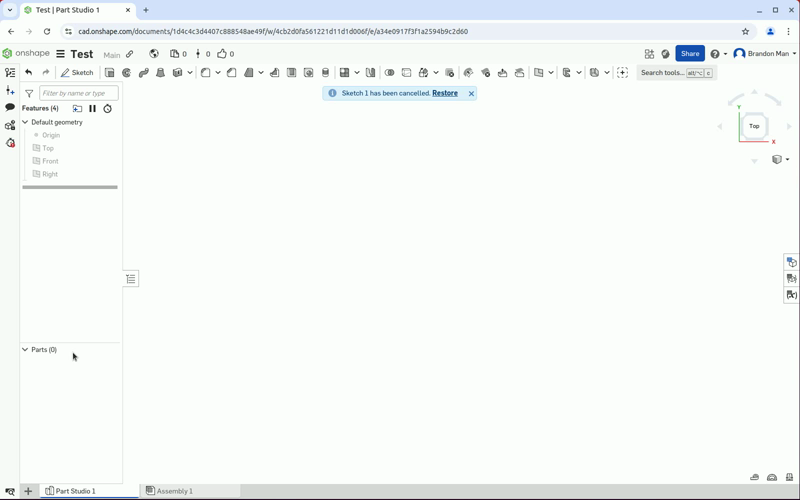
key(up)
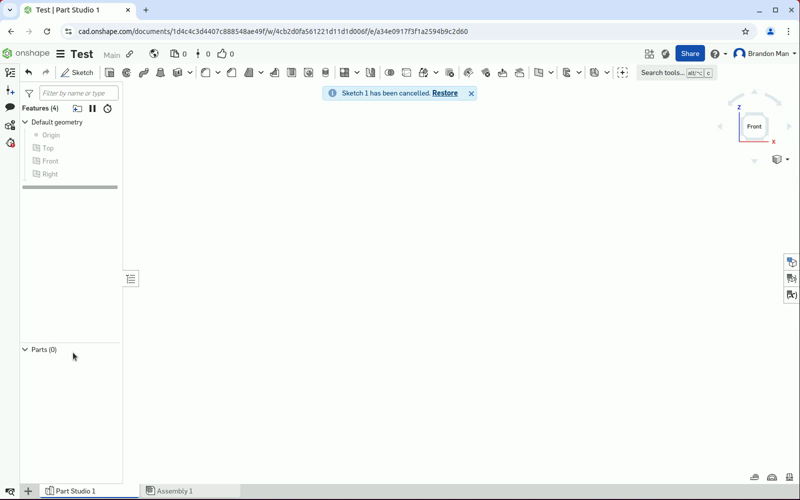
key_up(shift)
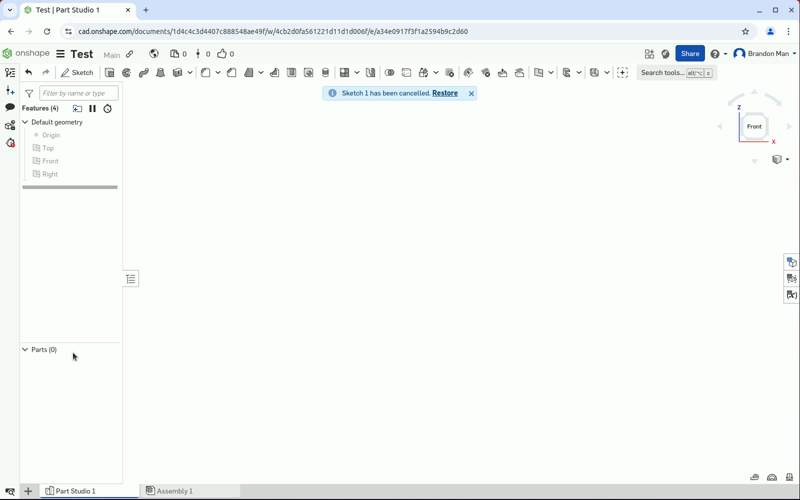
key(space)
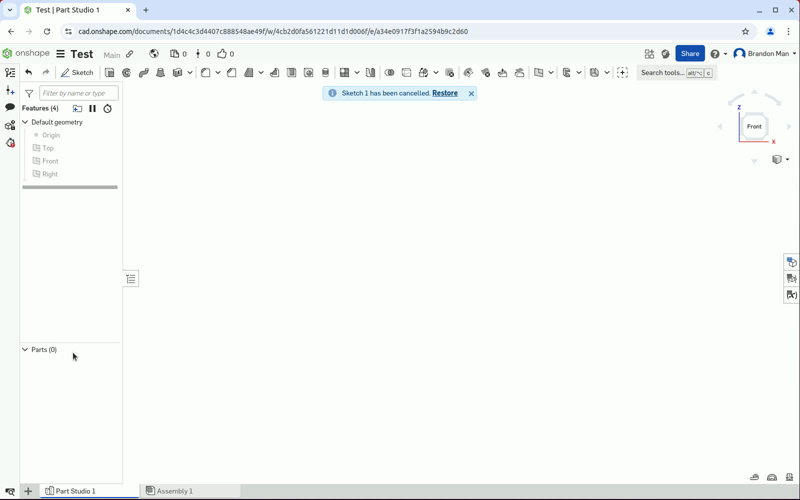
key_down(shift)
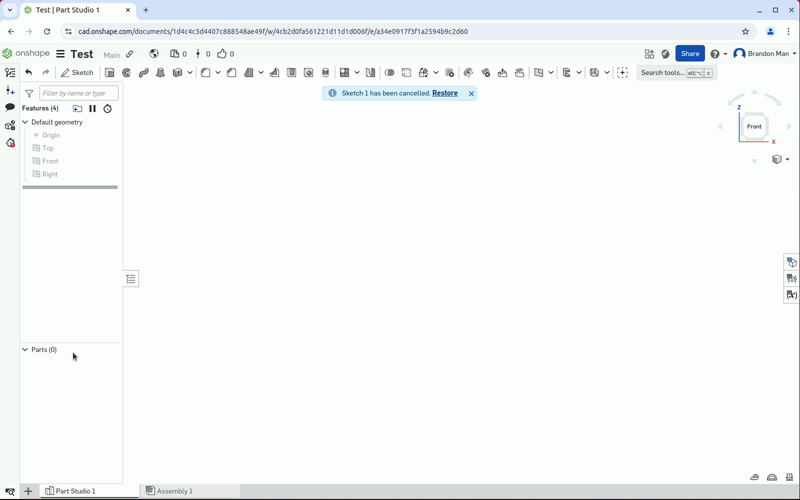
key(left)
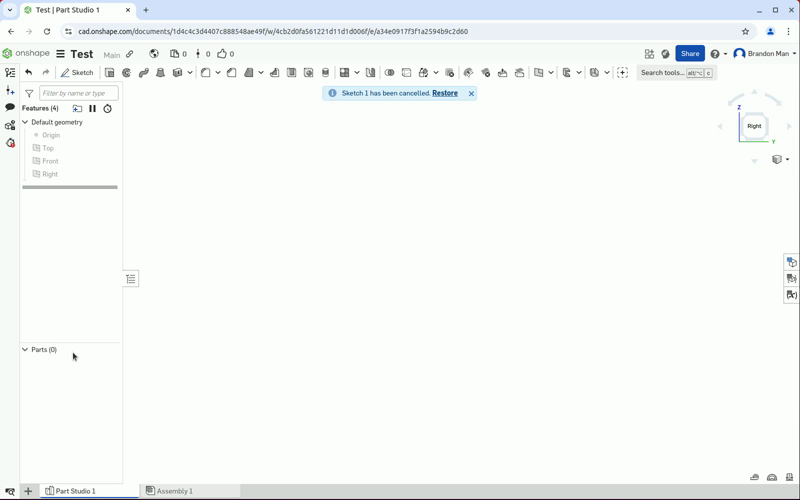
key_up(shift)
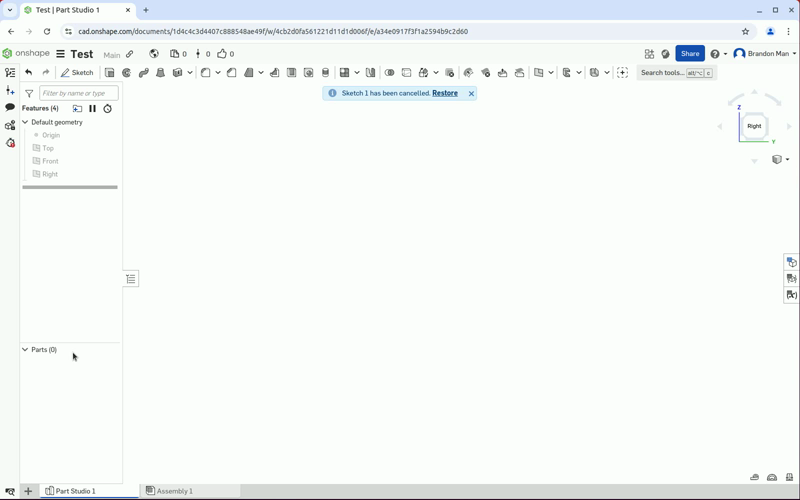
mouse_move(73, 352)
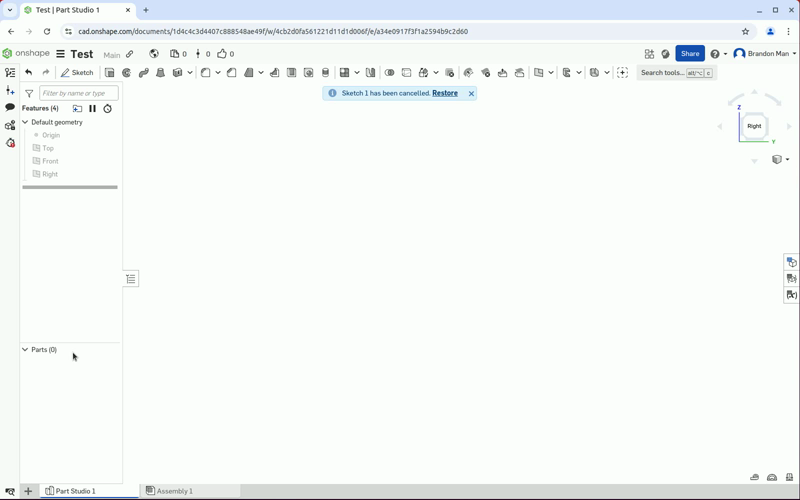
key(shift+y)
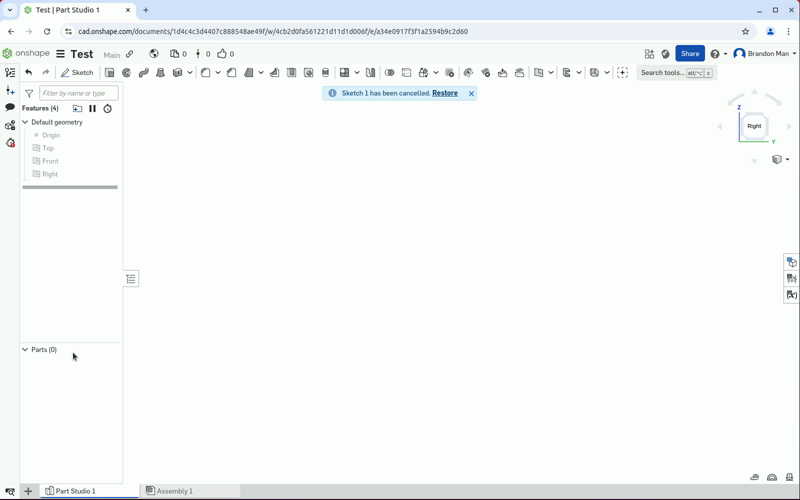
key(shift+s)
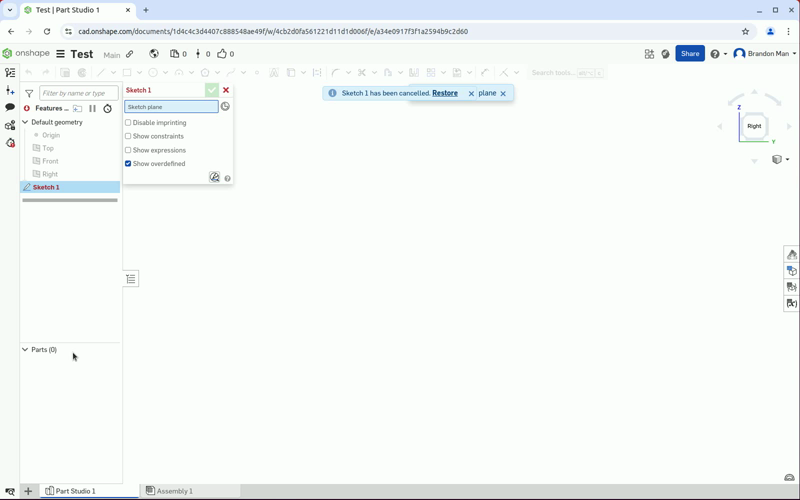
mouse_move(73, 176)
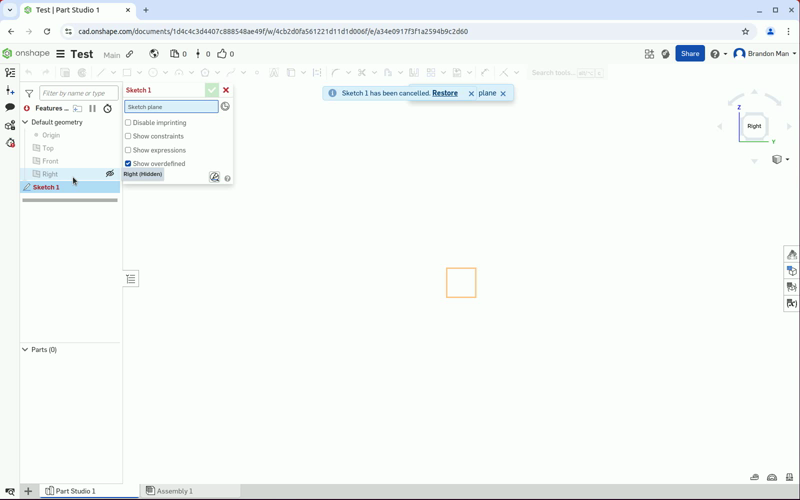
click(73, 176)
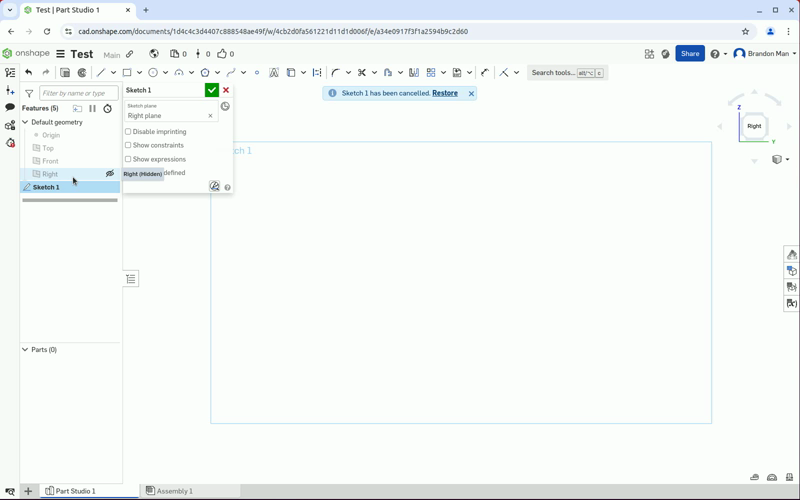
mouse_move(73, 352)
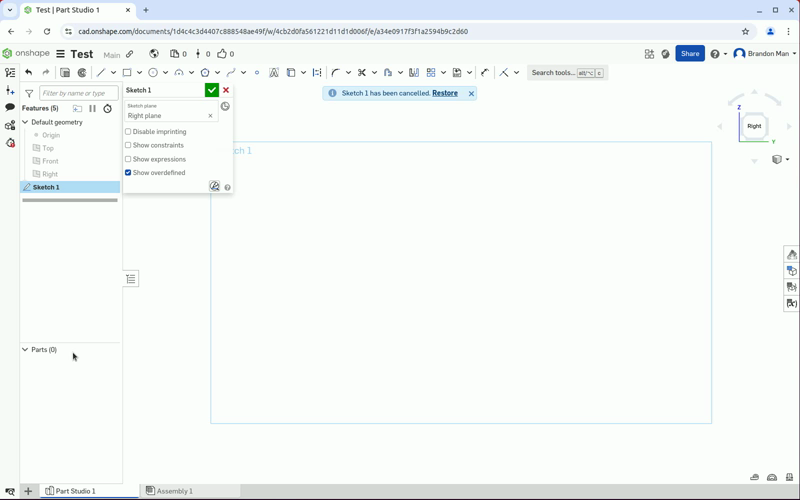
key(y)
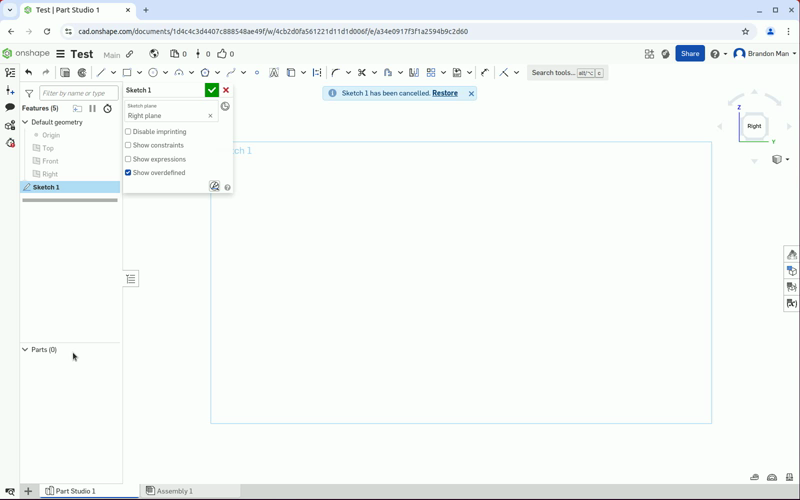
key(l)
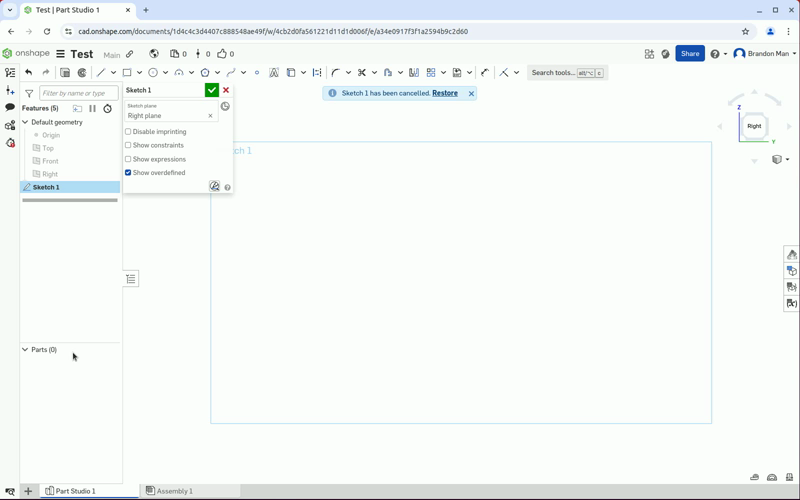
key_down(shift)
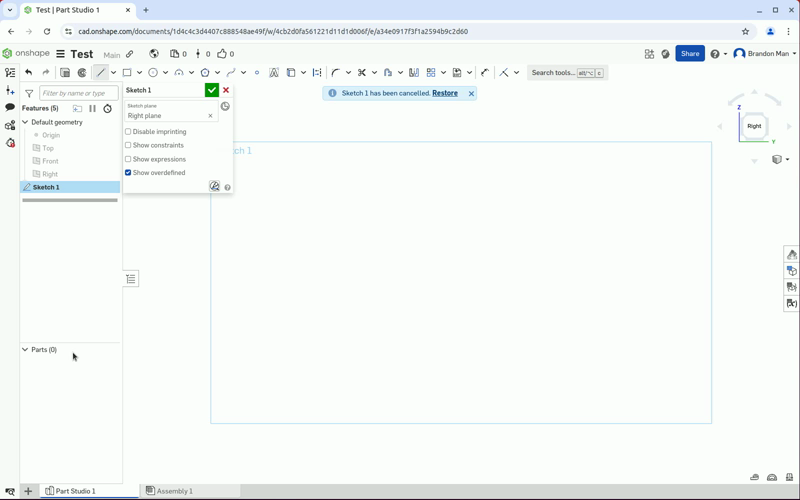
mouse_move(460, 282)
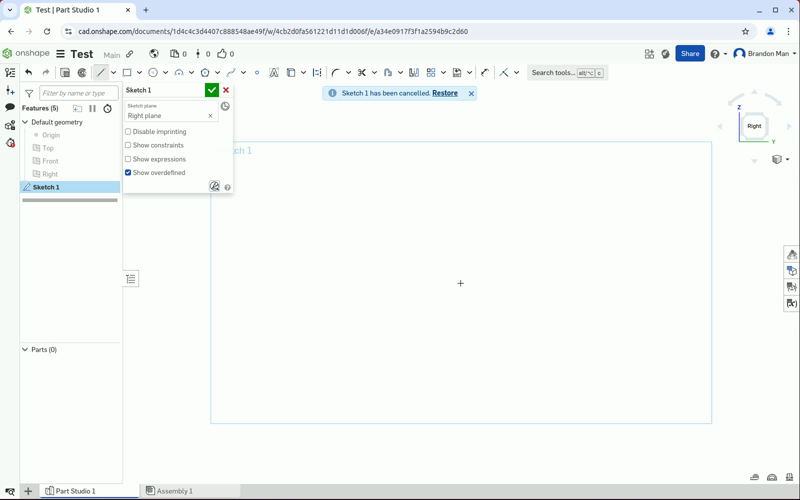
click(460, 282)
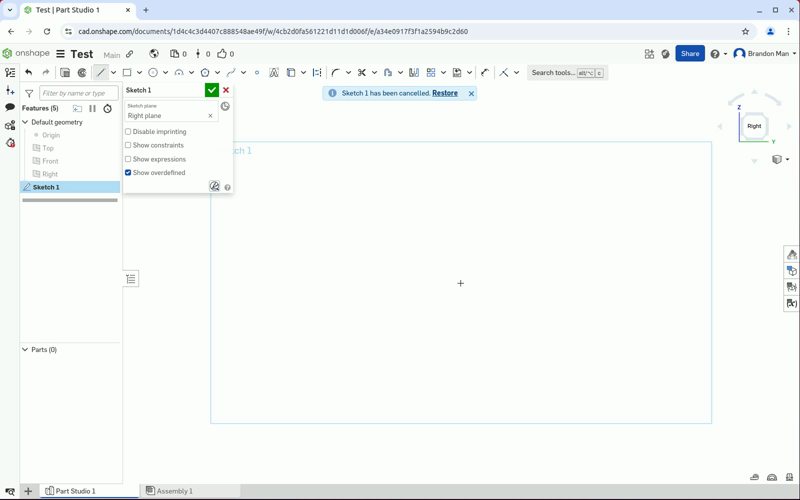
key_up(shift)
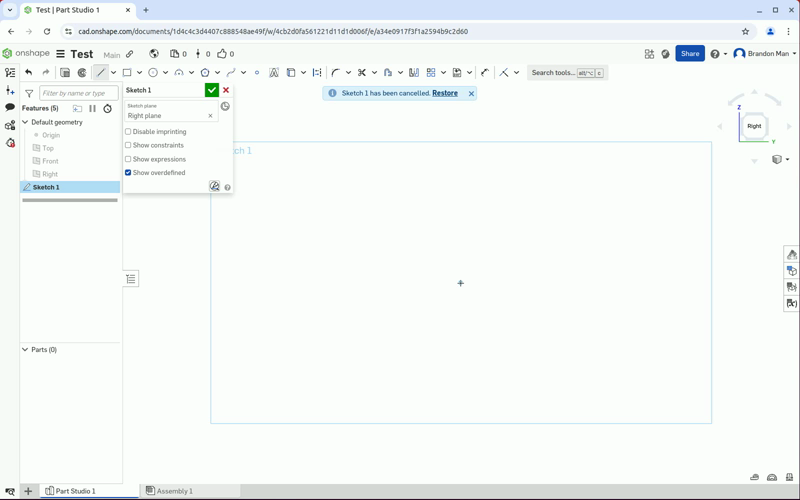
key_down(shift)
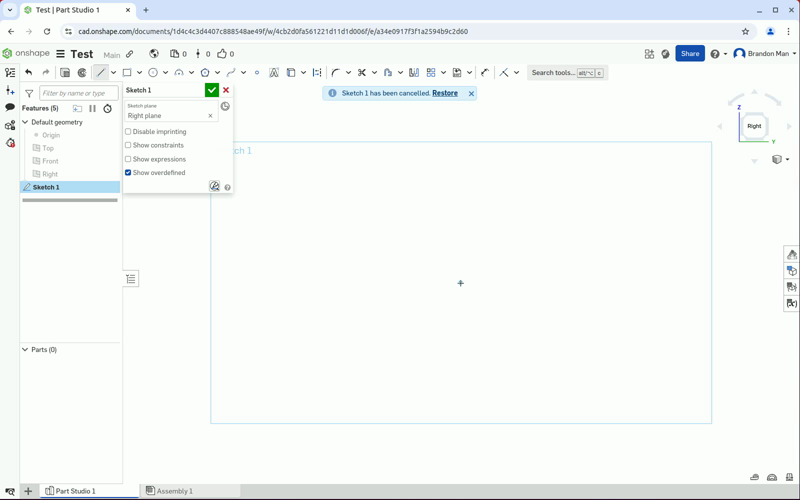
mouse_move(573, 282)
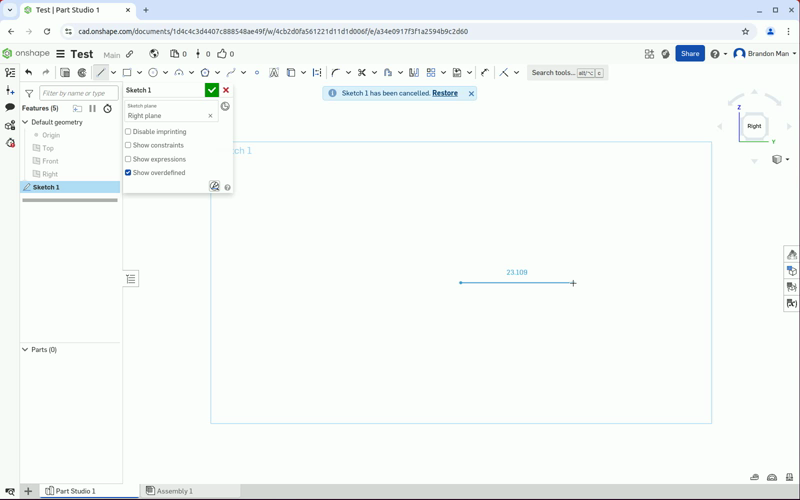
click(573, 282)
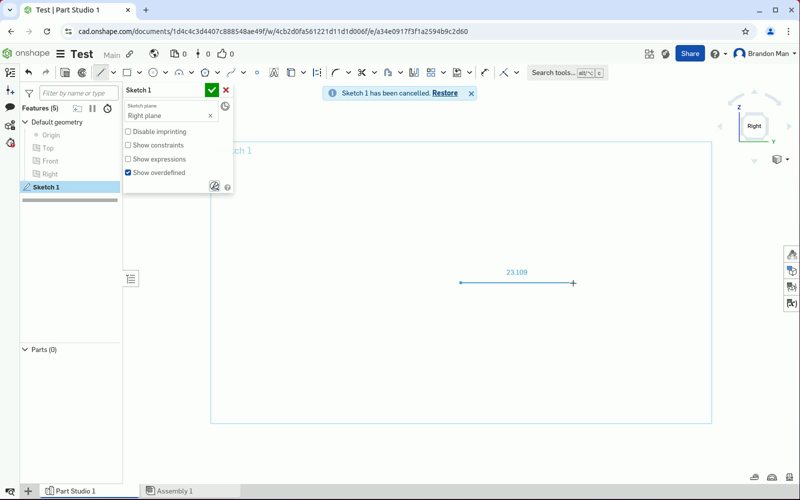
key_up(shift)
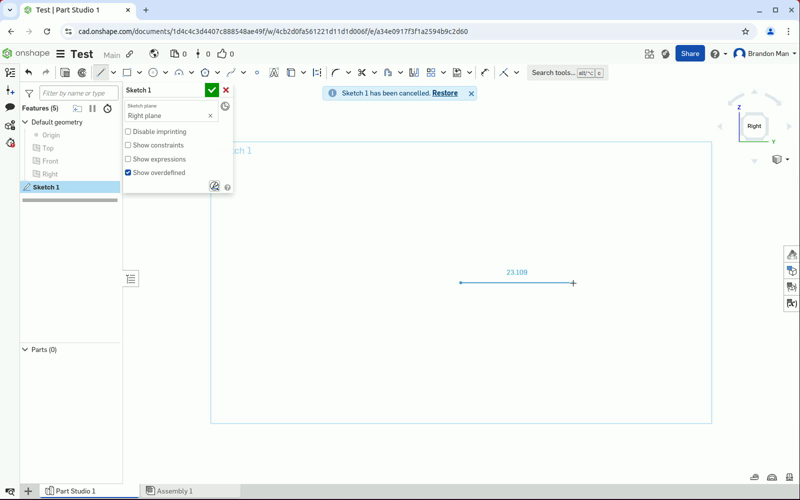
key_down(shift)
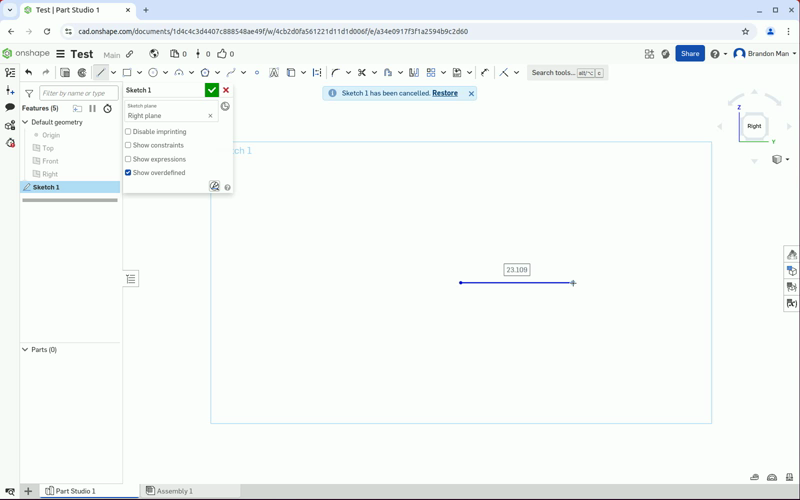
mouse_move(589, 282)
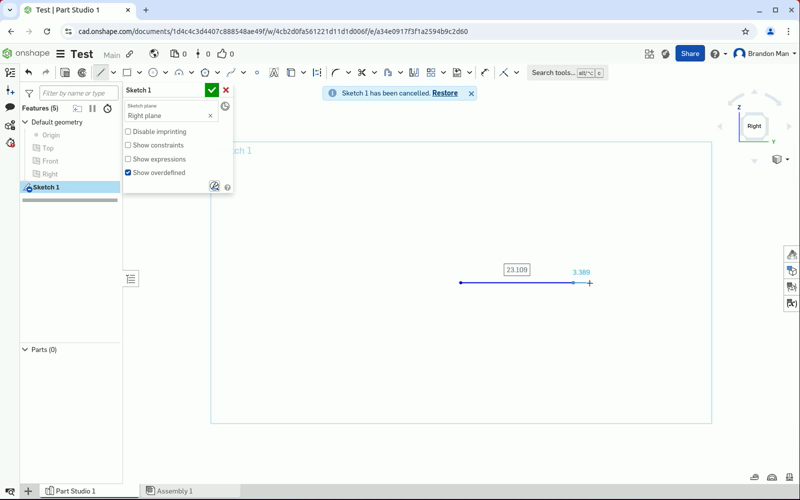
mouse_move(573, 225)
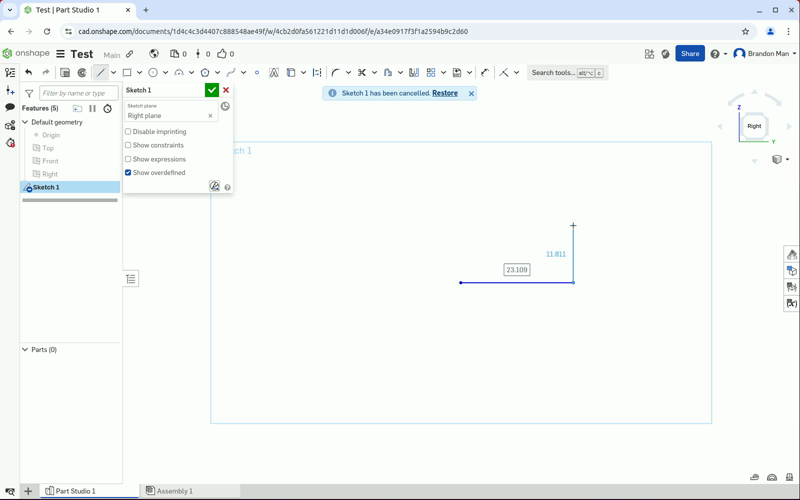
click(573, 225)
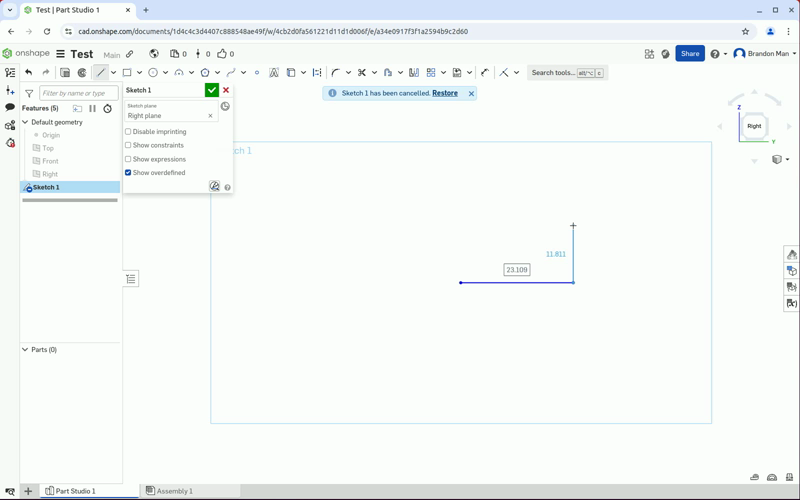
key_up(shift)
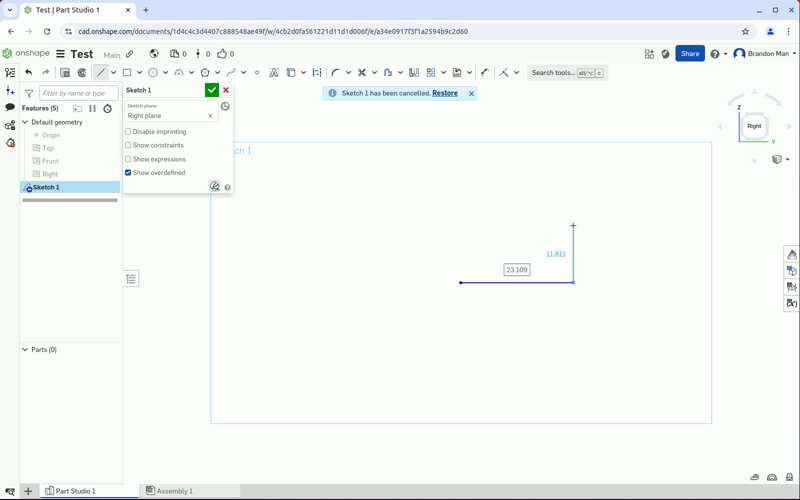
key_down(shift)
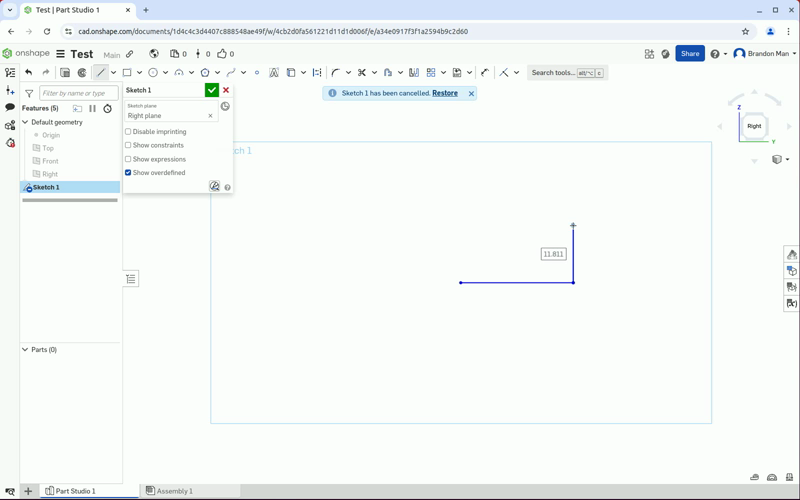
mouse_move(589, 225)
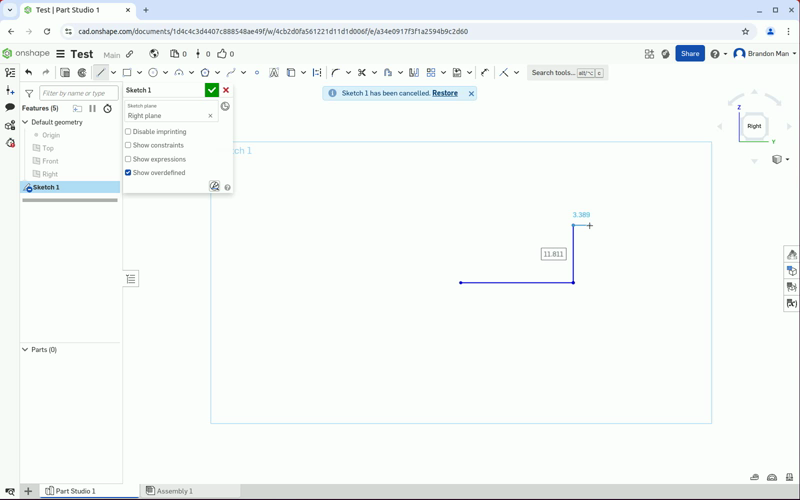
mouse_move(560, 225)
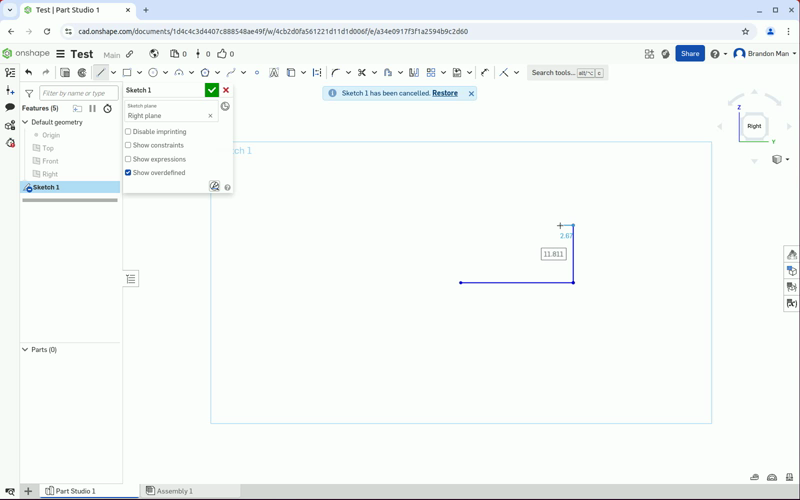
click(560, 225)
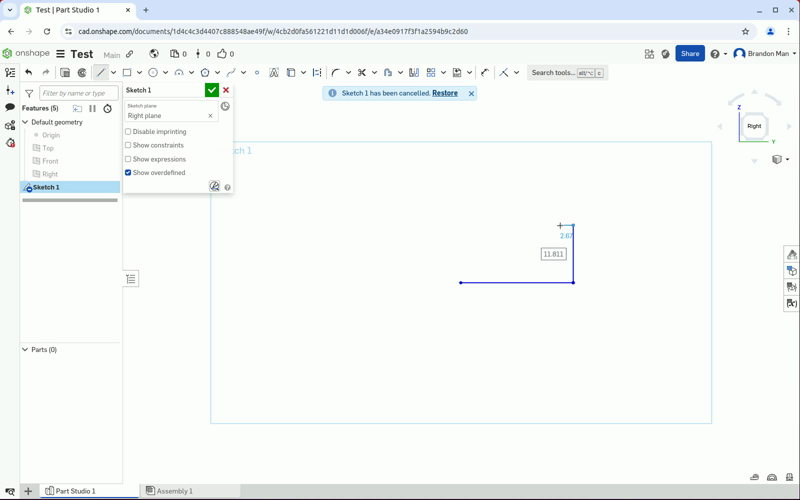
key_up(shift)
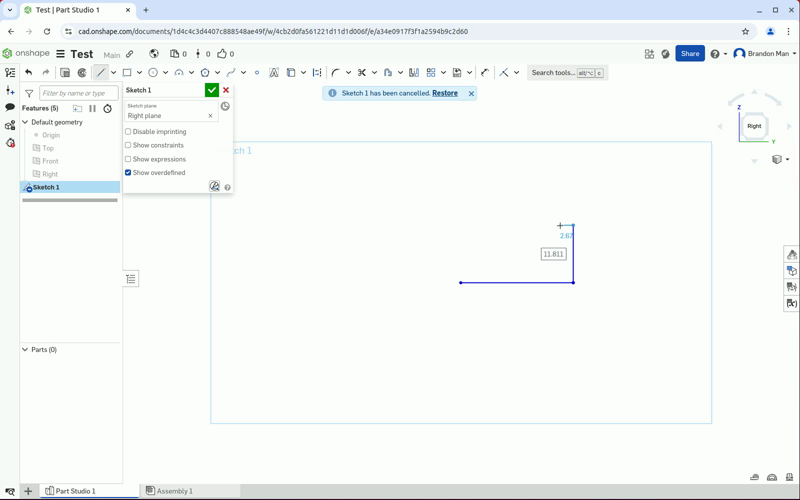
key_down(shift)
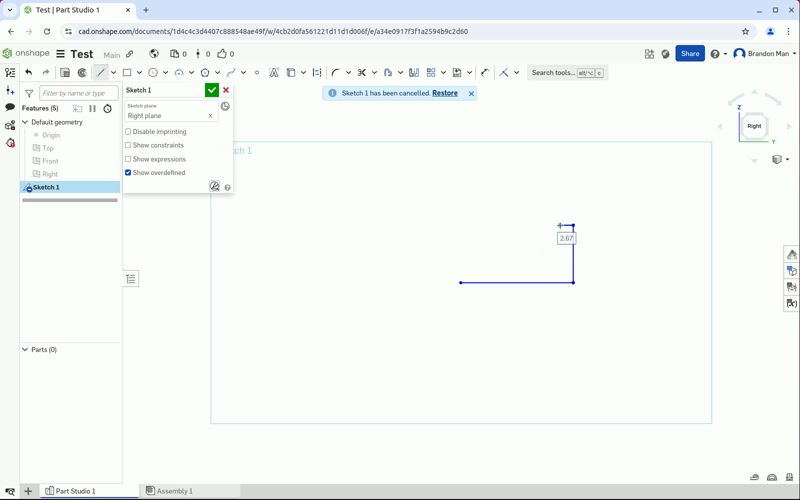
mouse_move(589, 225)
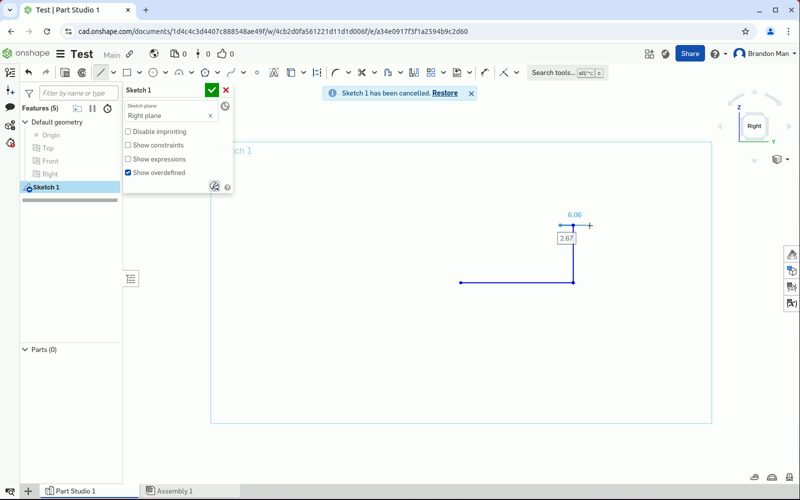
mouse_move(560, 216)
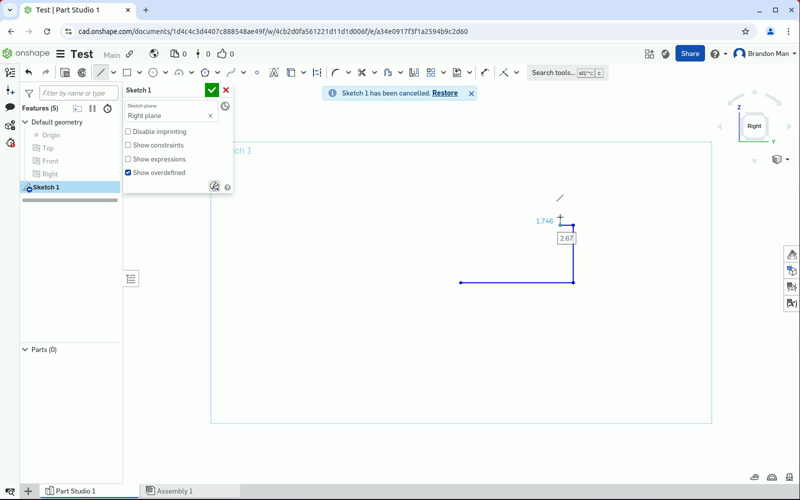
click(560, 216)
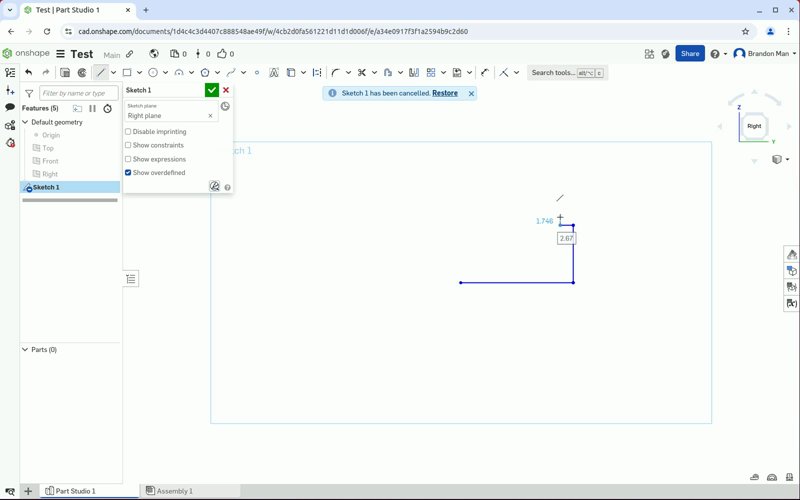
key_up(shift)
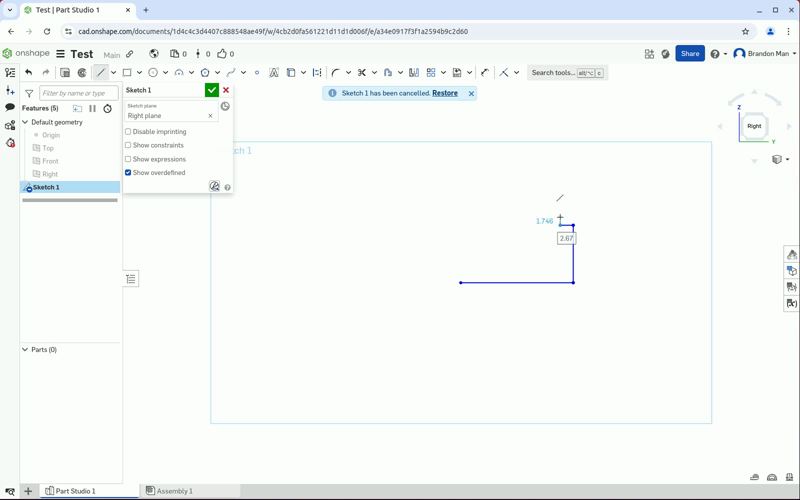
key_down(shift)
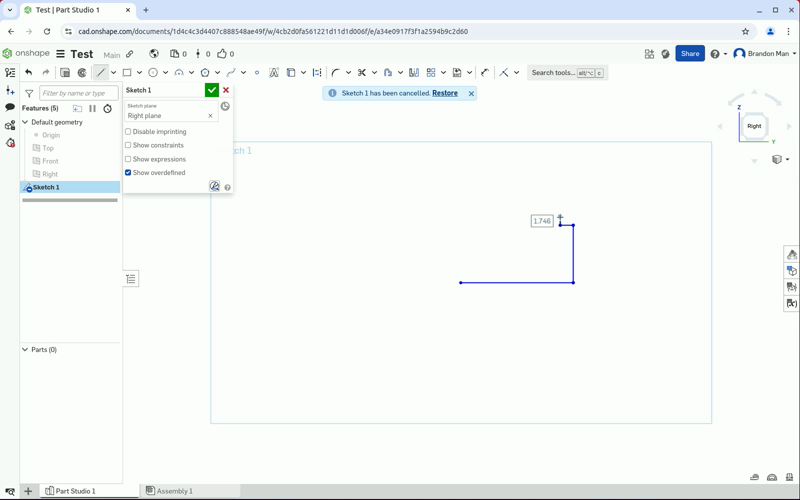
mouse_move(589, 216)
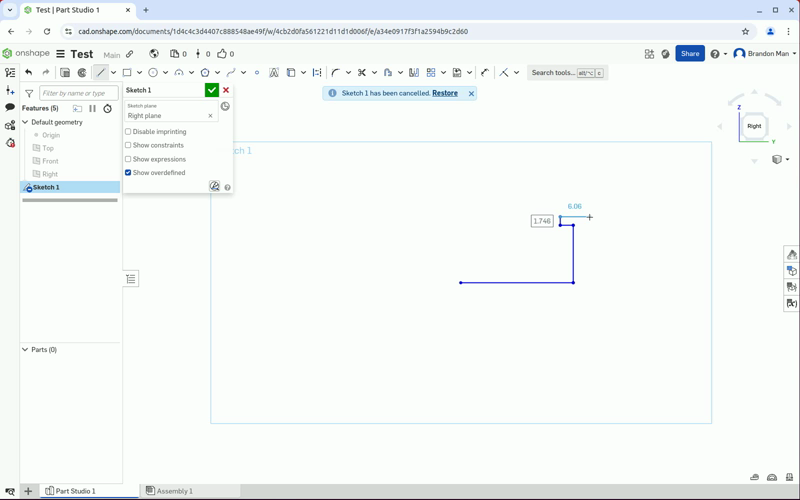
mouse_move(535, 216)
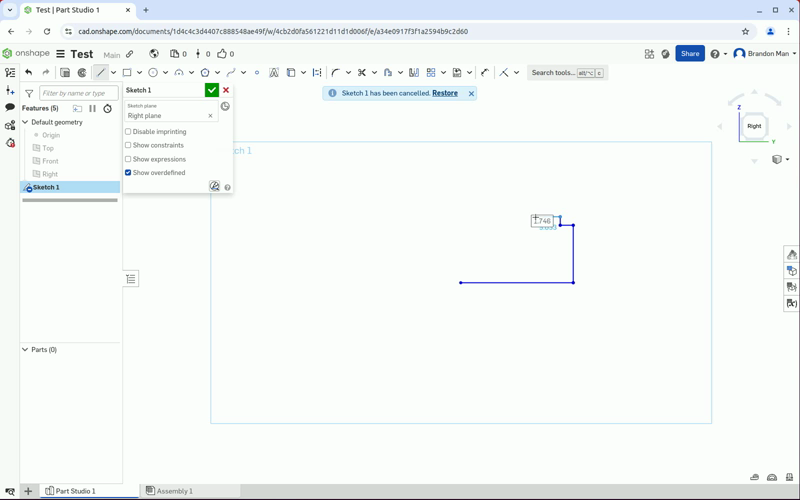
click(535, 216)
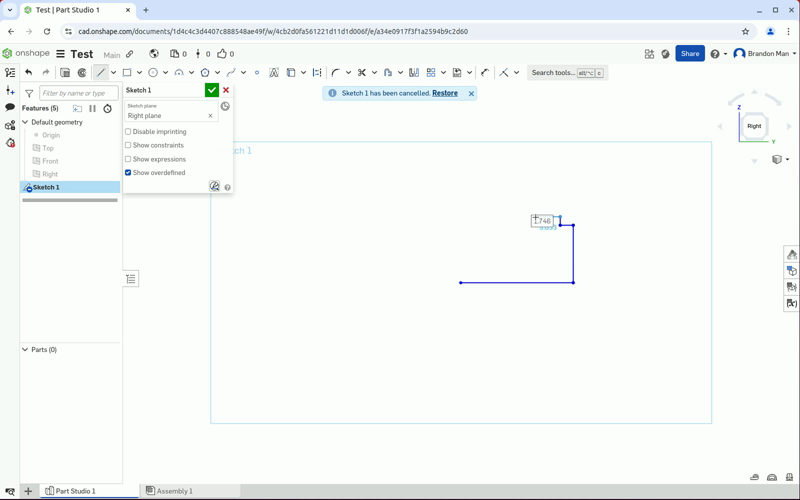
key_up(shift)
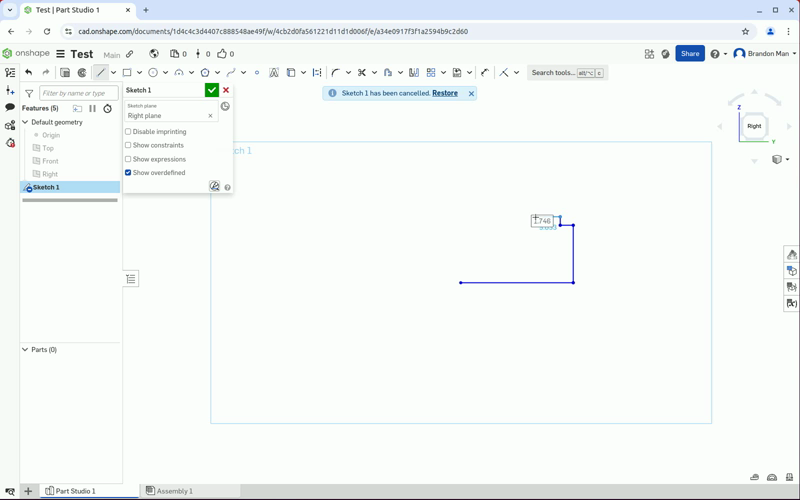
key_down(shift)
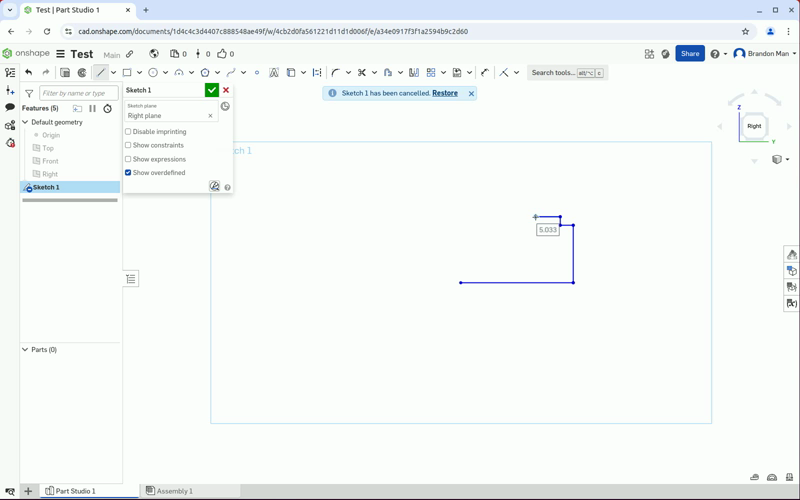
mouse_move(565, 216)
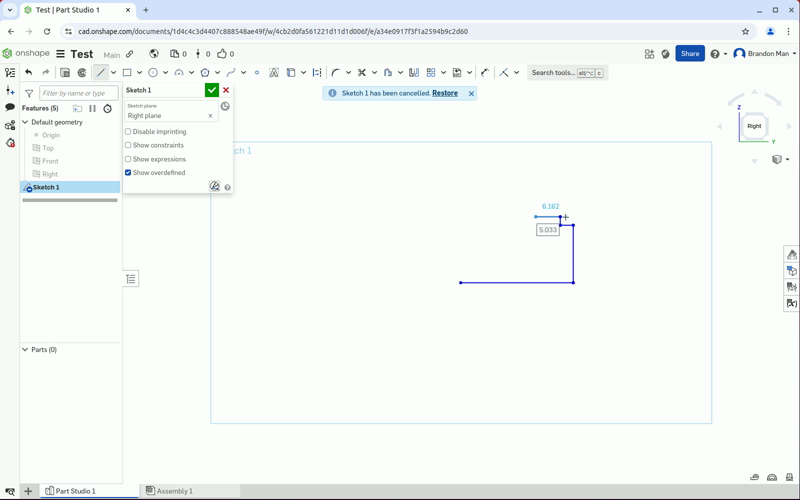
mouse_move(535, 225)
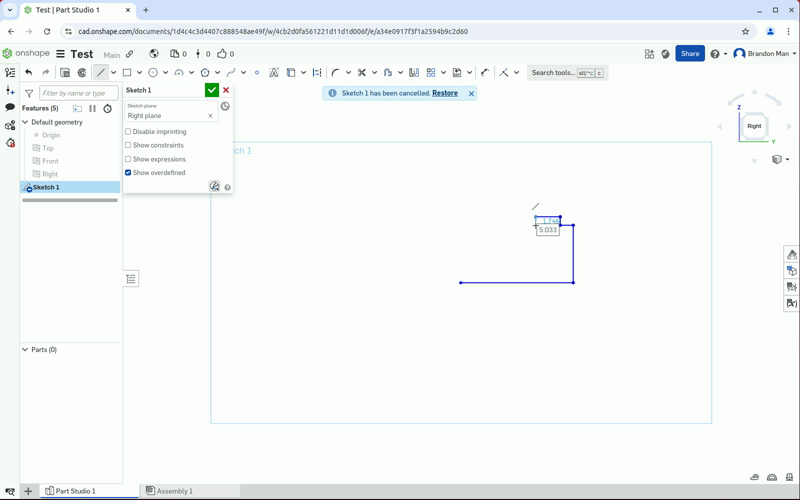
click(535, 225)
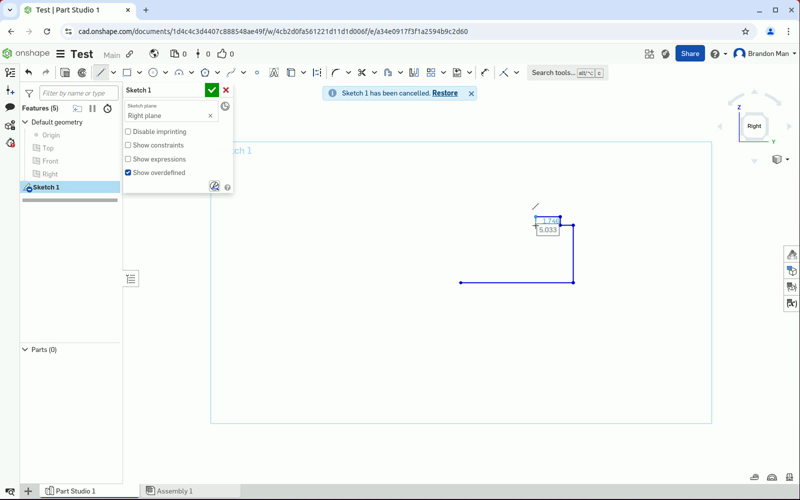
key_up(shift)
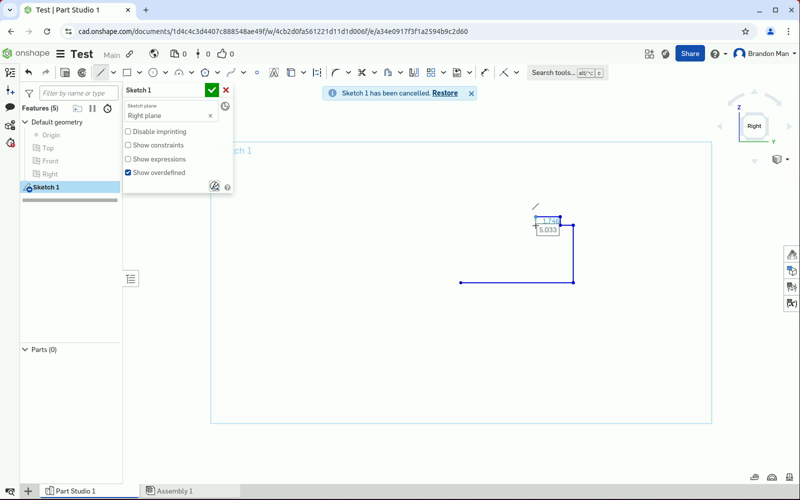
key_down(shift)
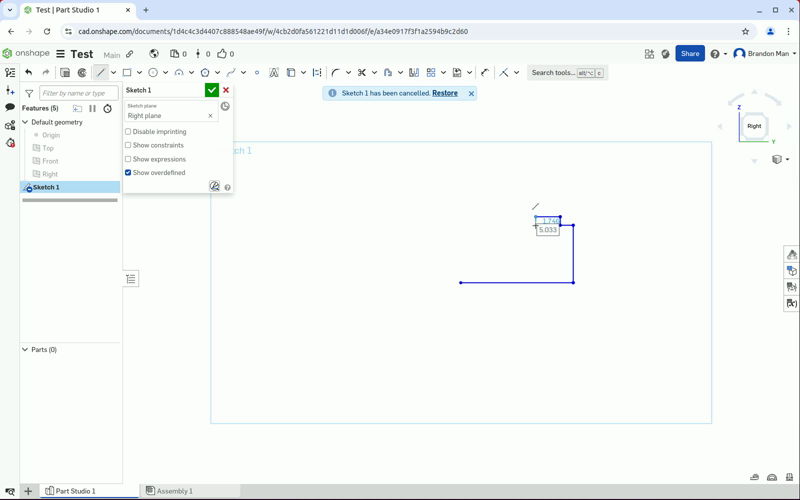
mouse_move(565, 225)
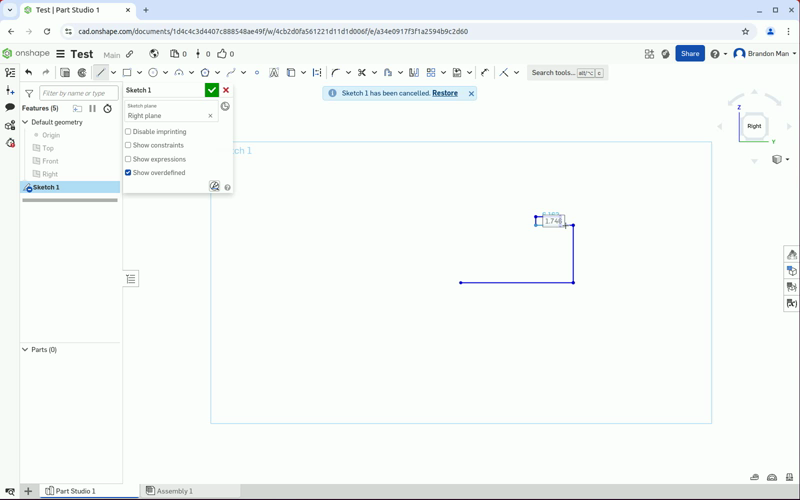
mouse_move(523, 225)
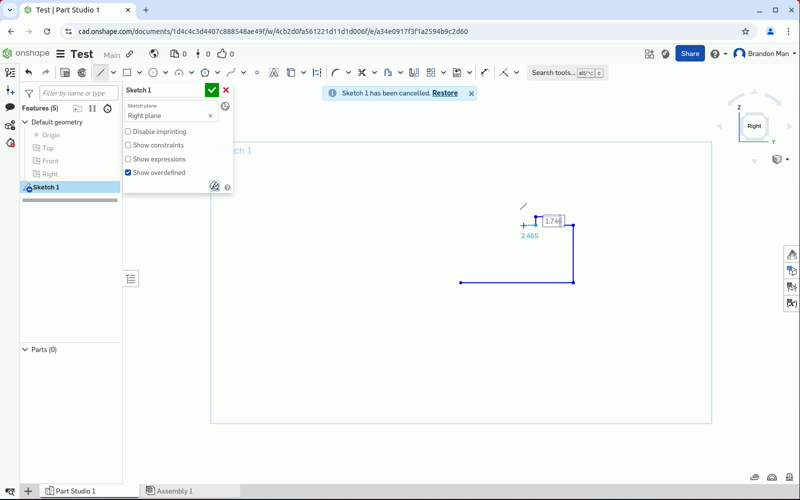
click(523, 225)
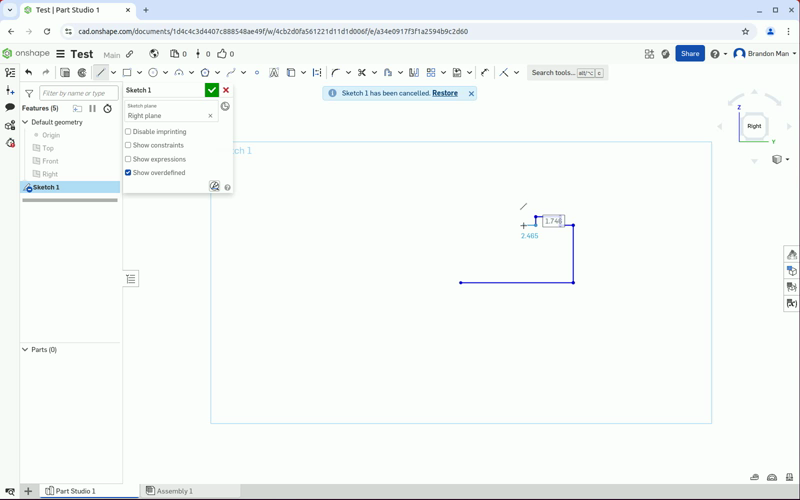
key_up(shift)
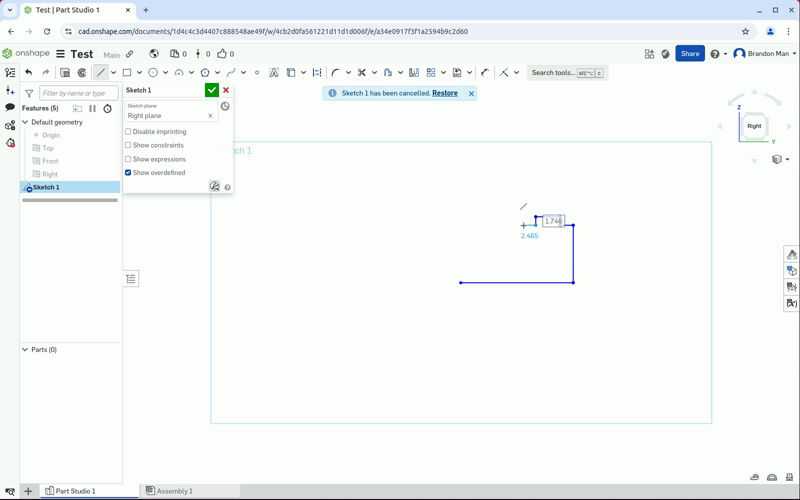
key_down(shift)
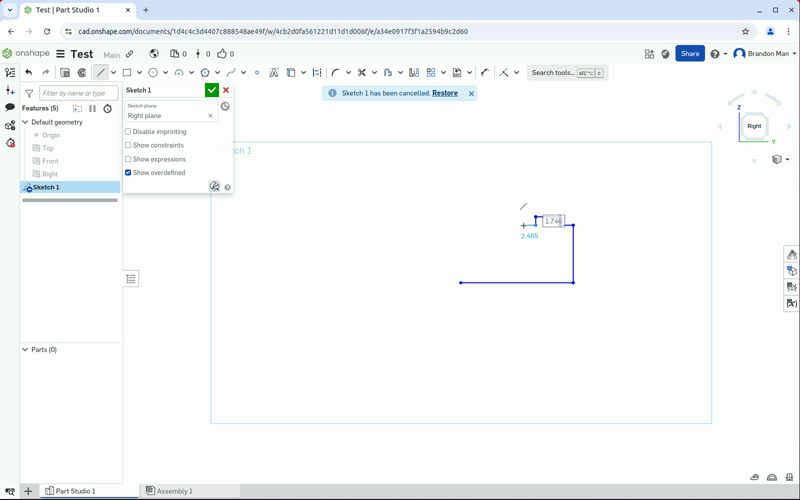
mouse_move(553, 225)
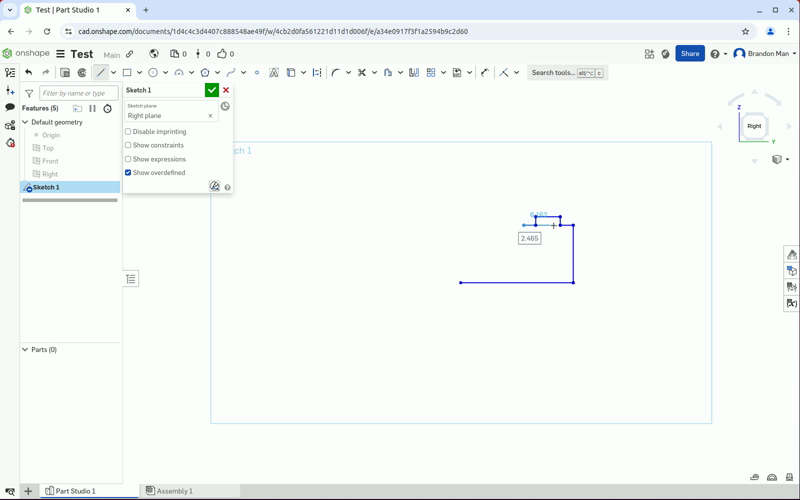
mouse_move(523, 249)
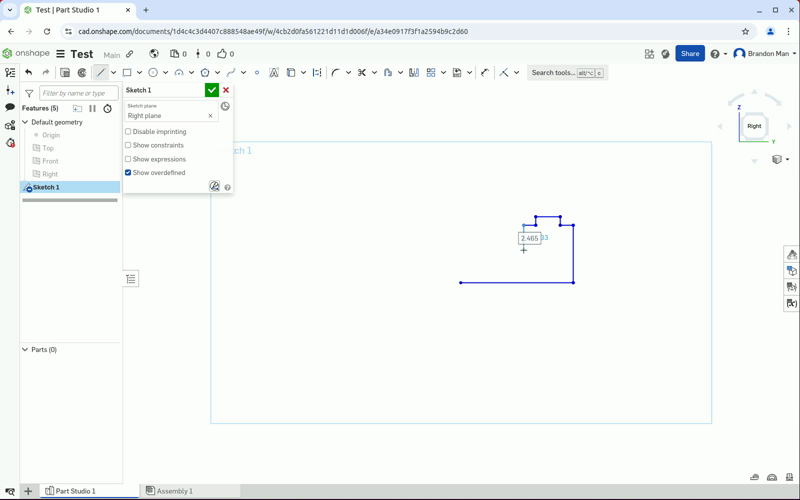
click(523, 249)
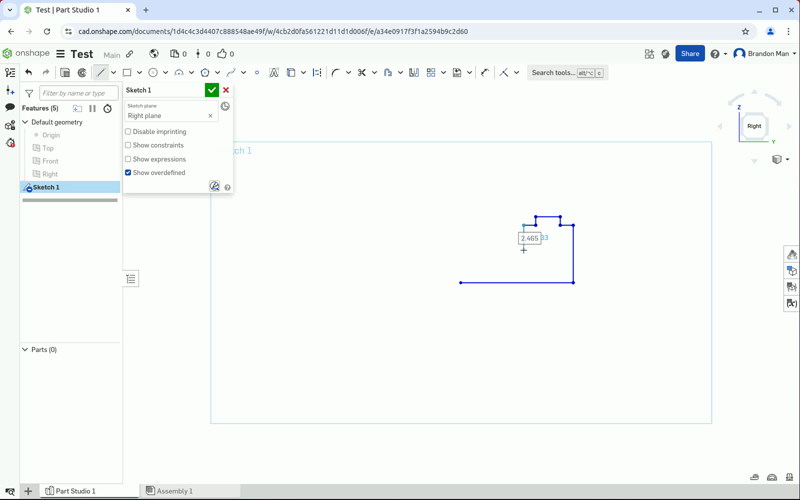
key_up(shift)
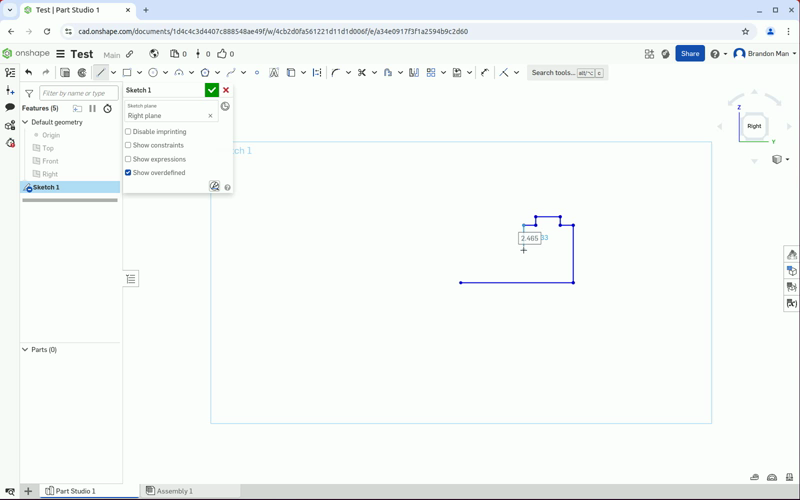
key_down(shift)
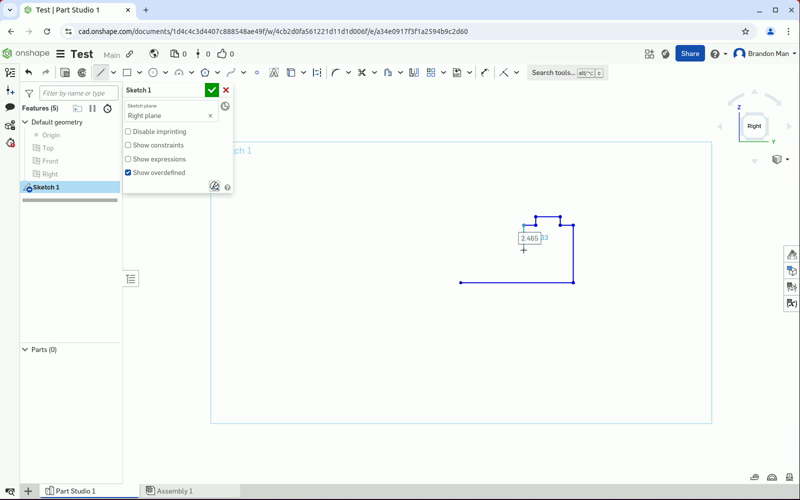
mouse_move(460, 249)
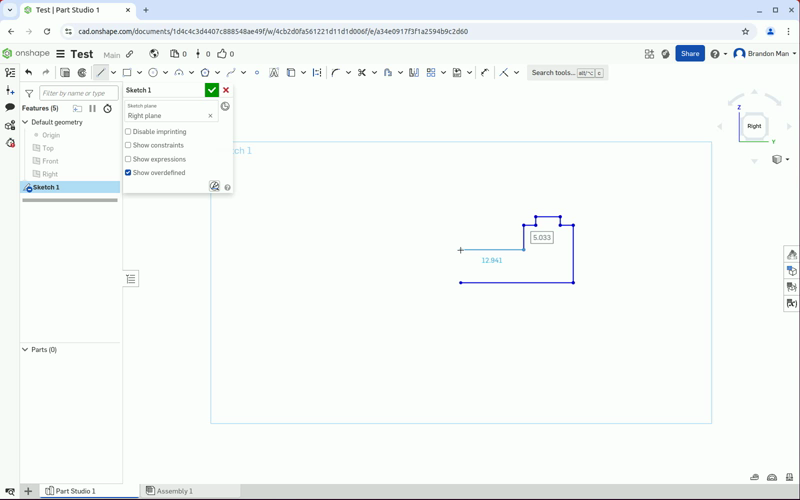
click(460, 249)
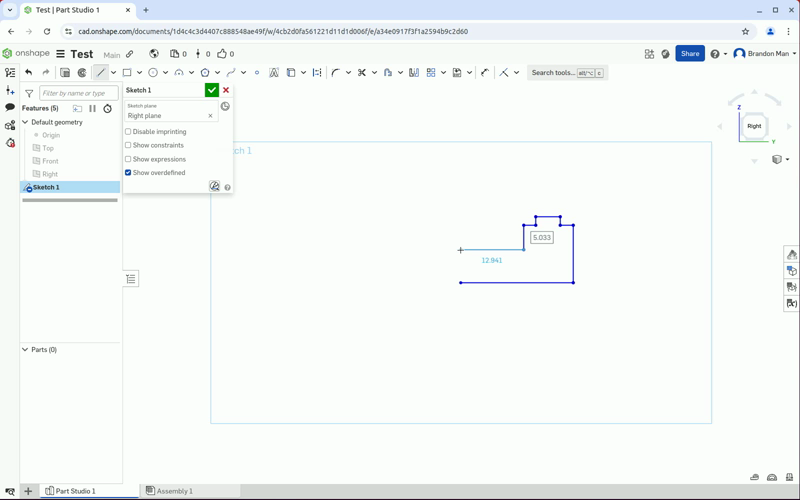
key_up(shift)
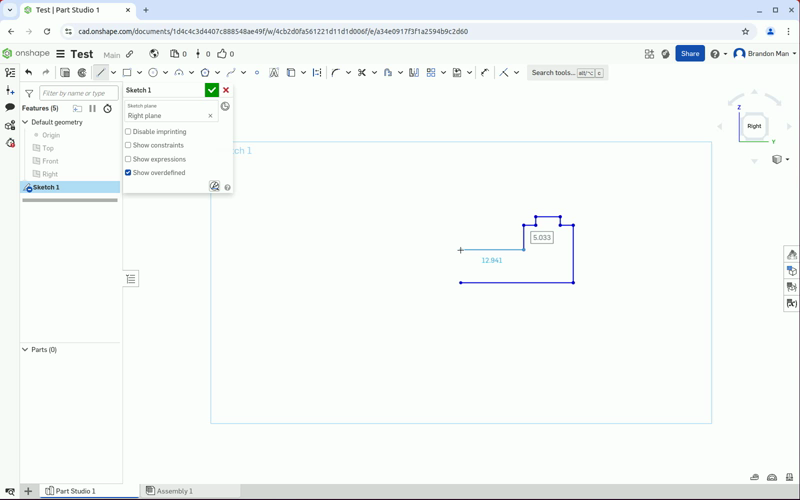
mouse_move(490, 249)
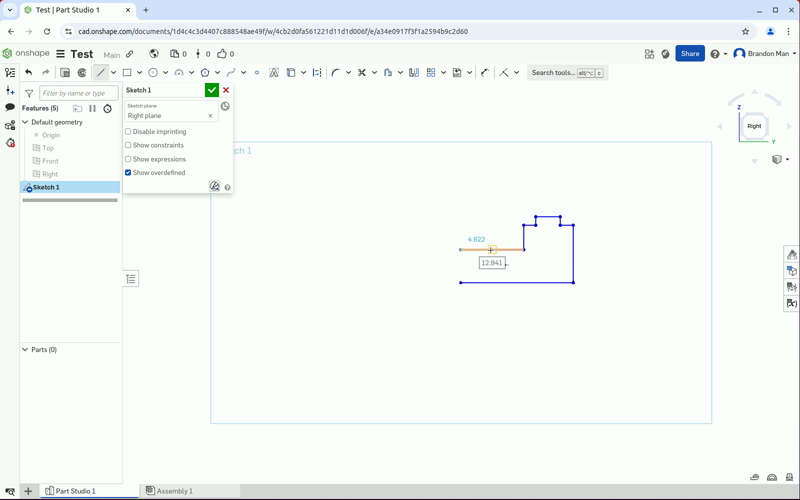
key_down(shift)
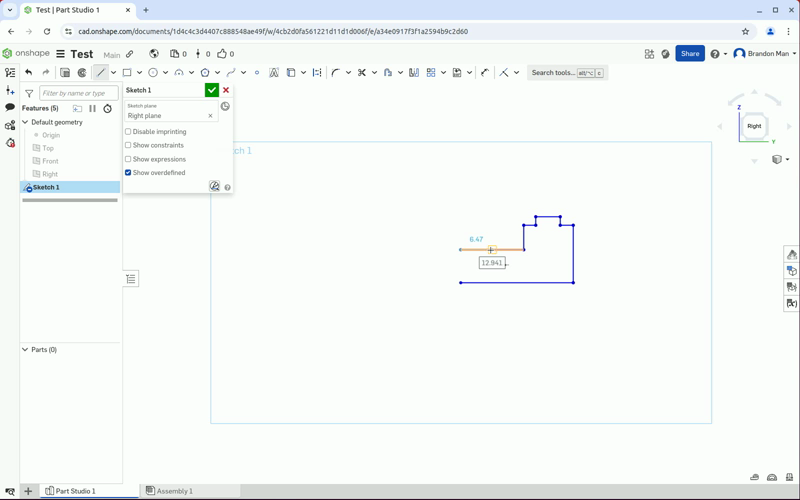
mouse_move(460, 282)
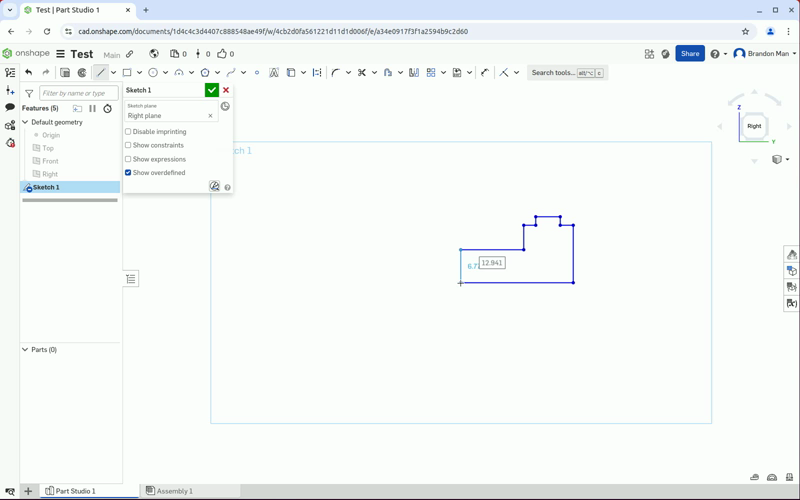
key_up(shift)
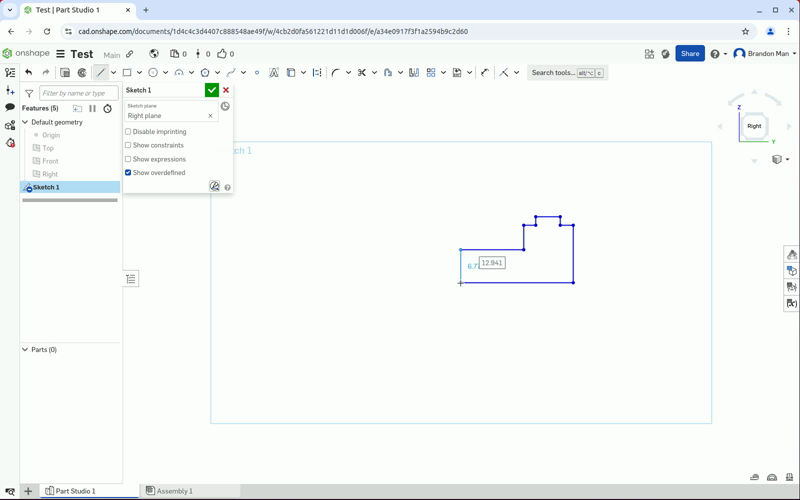
click(460, 282)
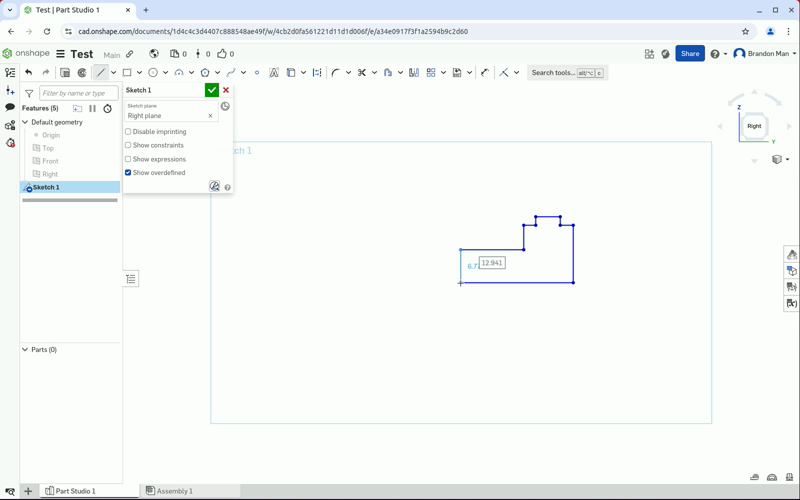
key(esc)
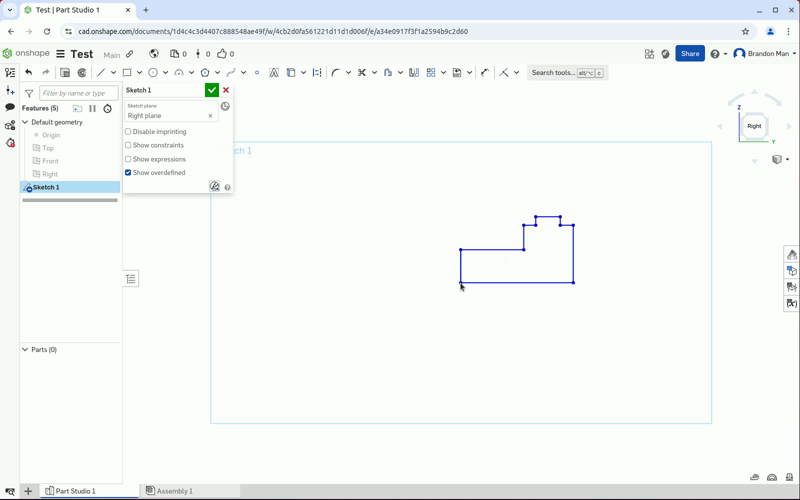
key(l)
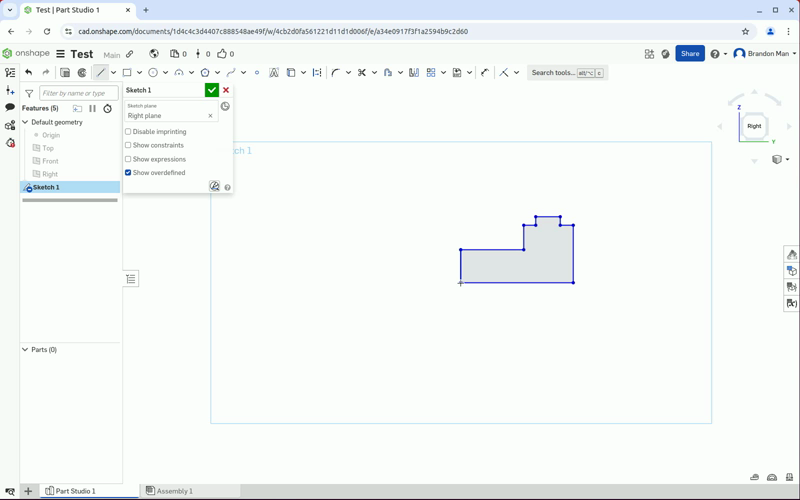
key_down(shift)
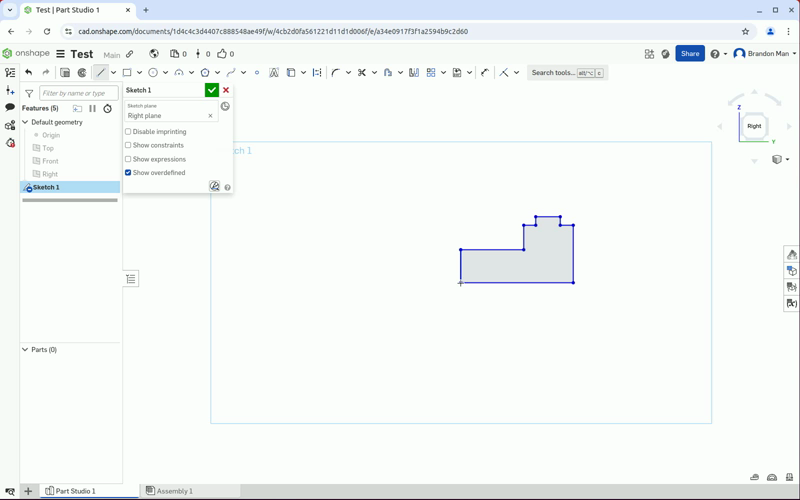
mouse_move(535, 249)
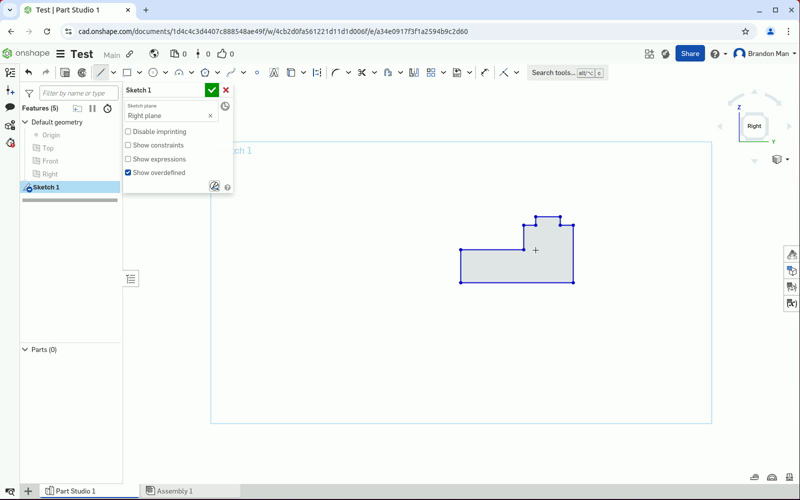
click(535, 249)
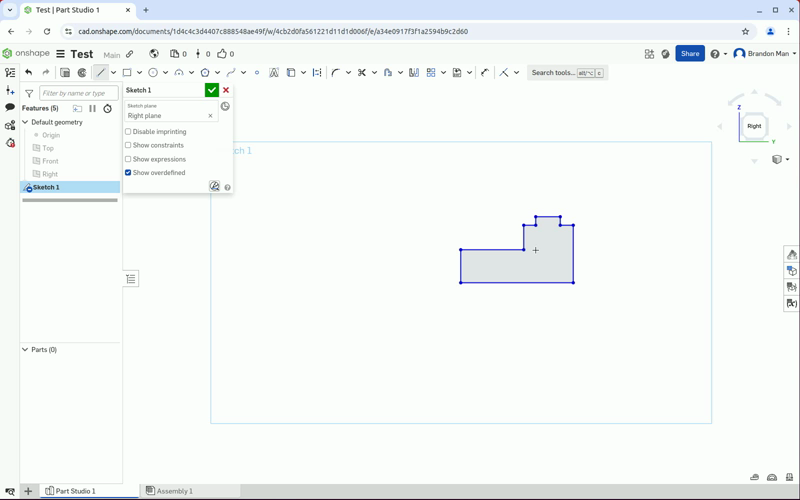
key_up(shift)
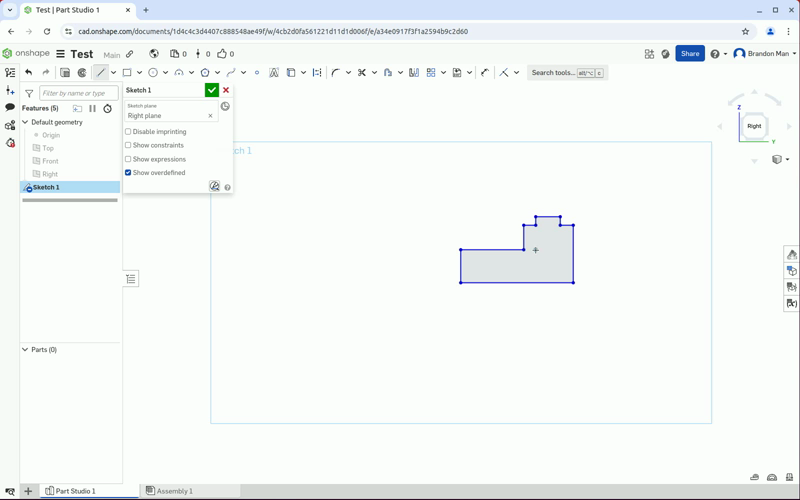
key_down(shift)
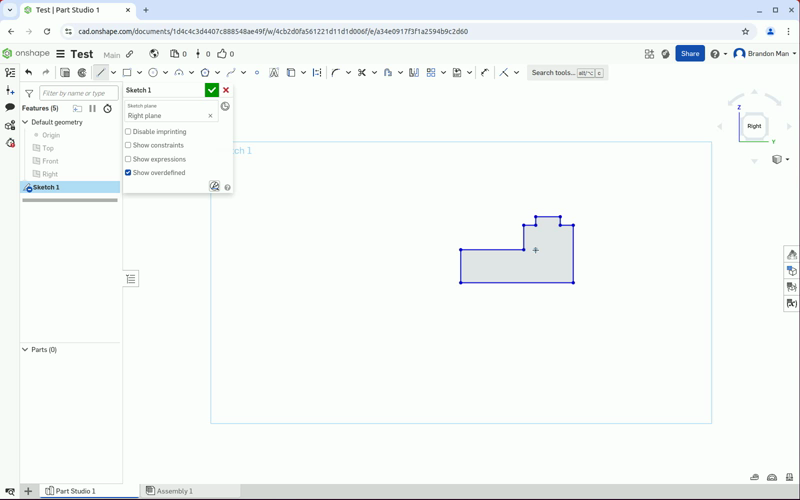
mouse_move(565, 249)
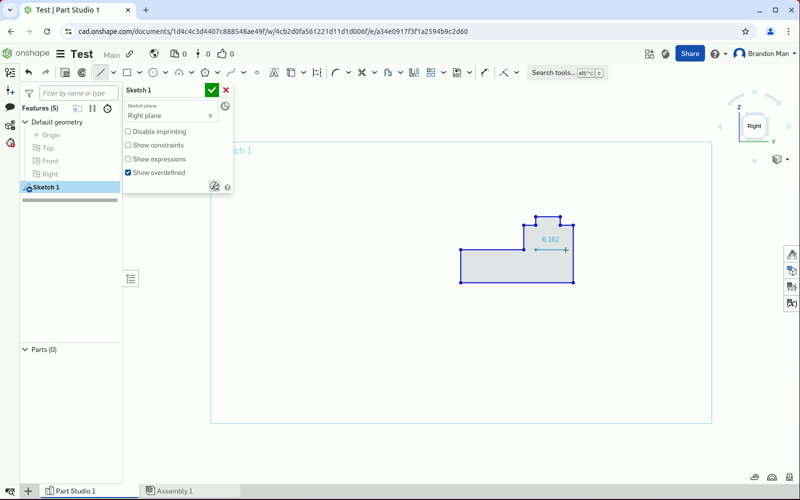
mouse_move(560, 249)
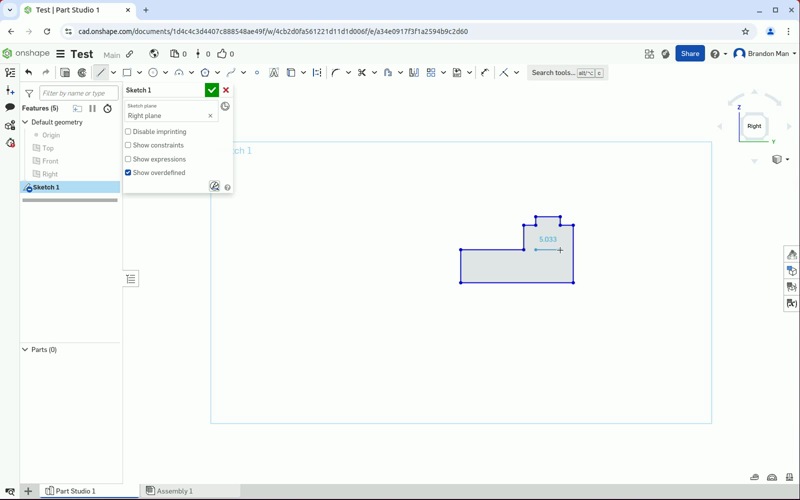
click(560, 249)
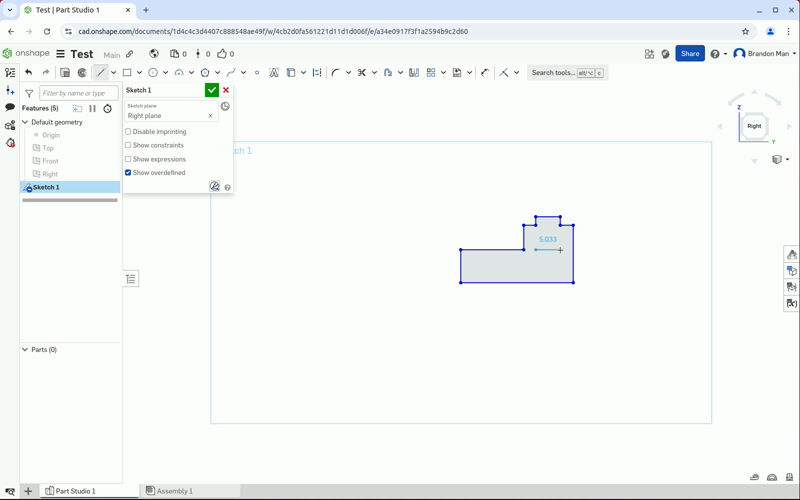
key_up(shift)
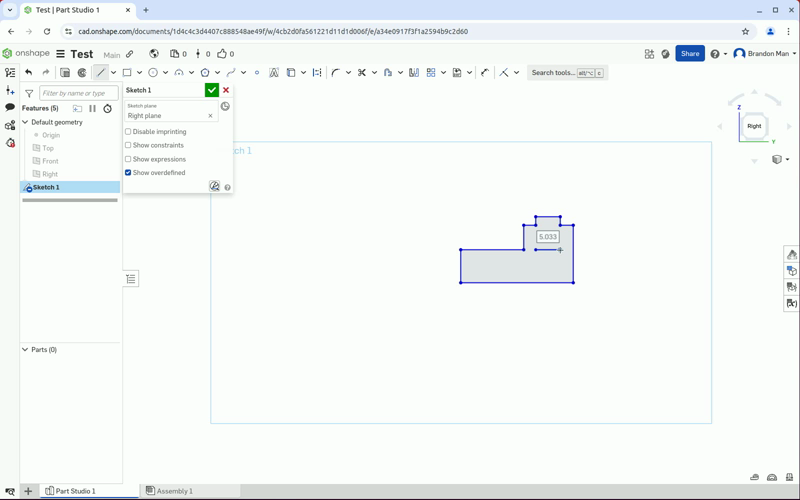
key_down(shift)
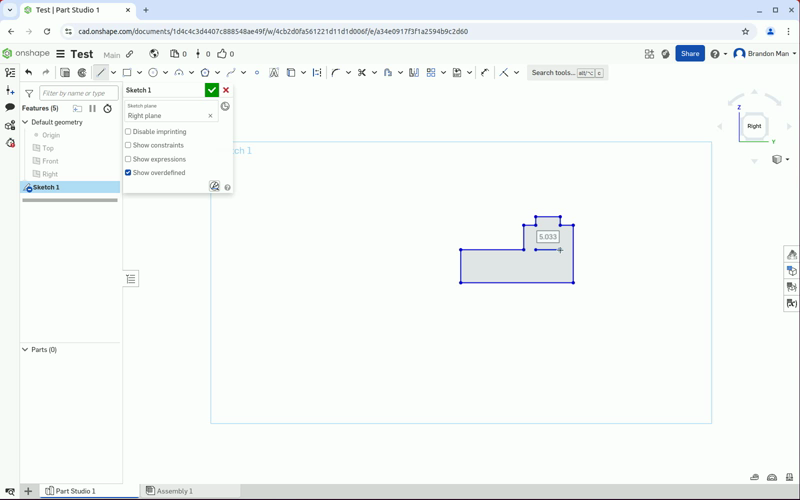
mouse_move(589, 249)
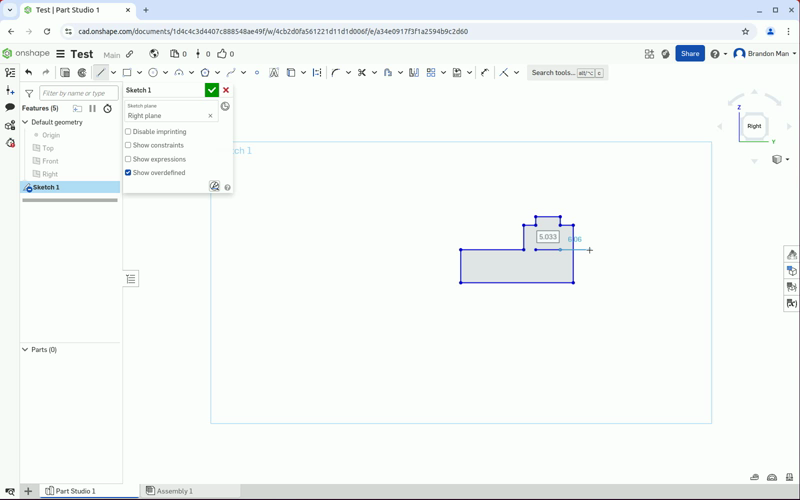
mouse_move(560, 233)
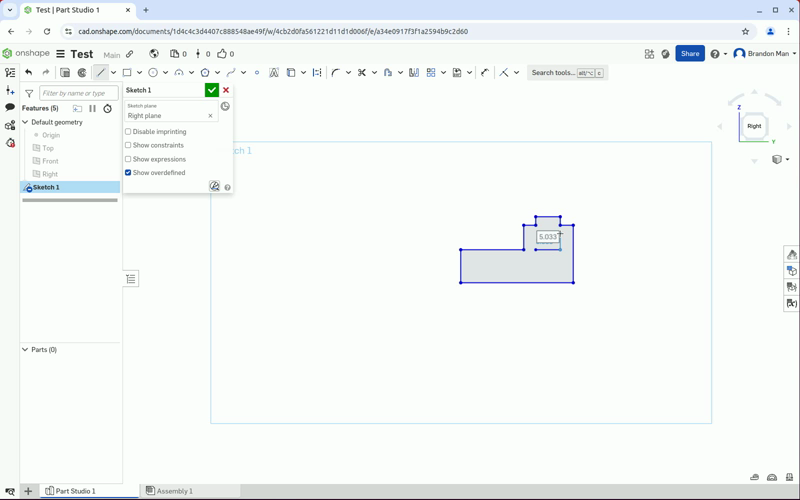
click(560, 233)
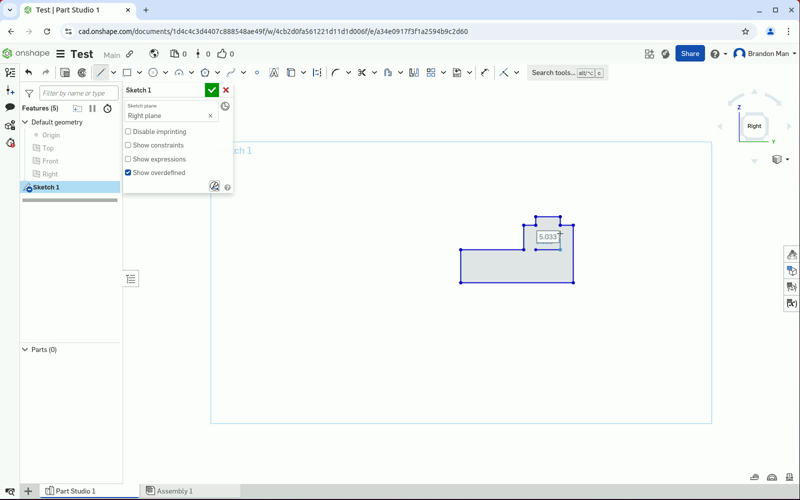
key_up(shift)
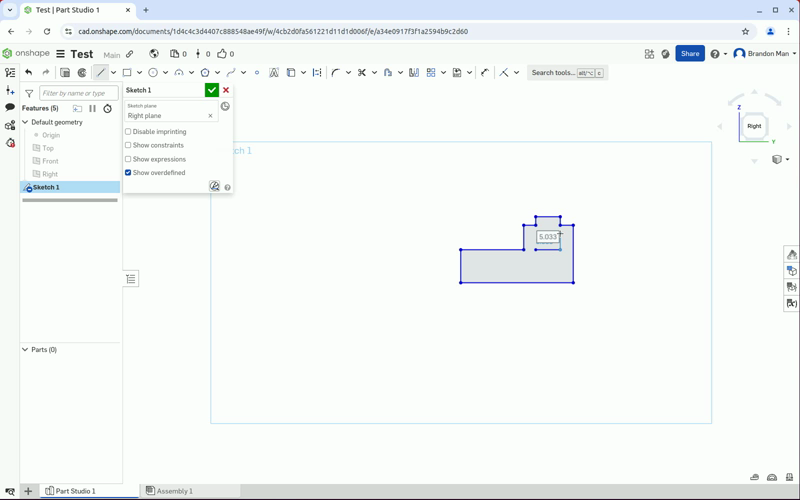
key_down(shift)
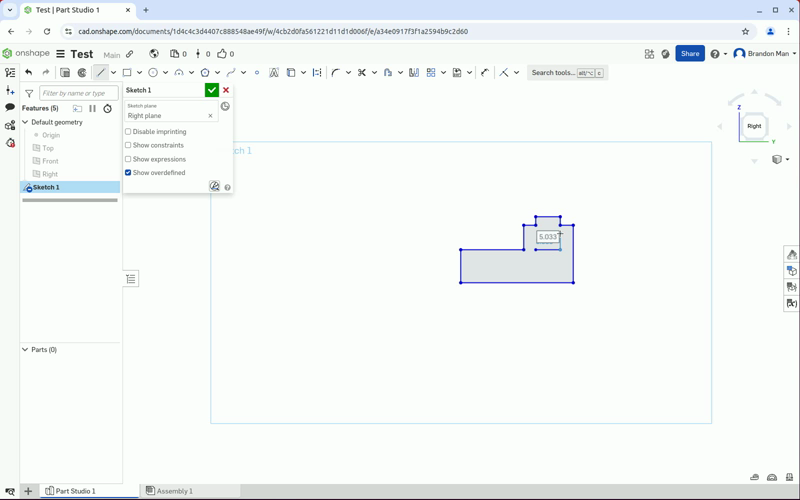
mouse_move(589, 233)
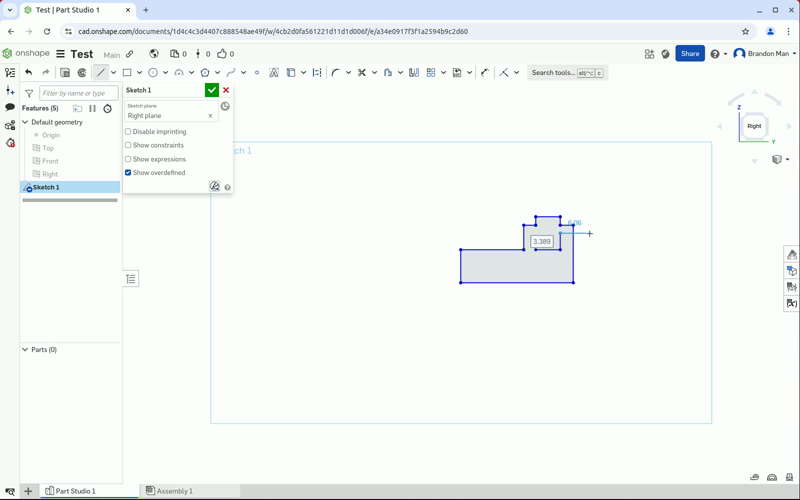
mouse_move(535, 233)
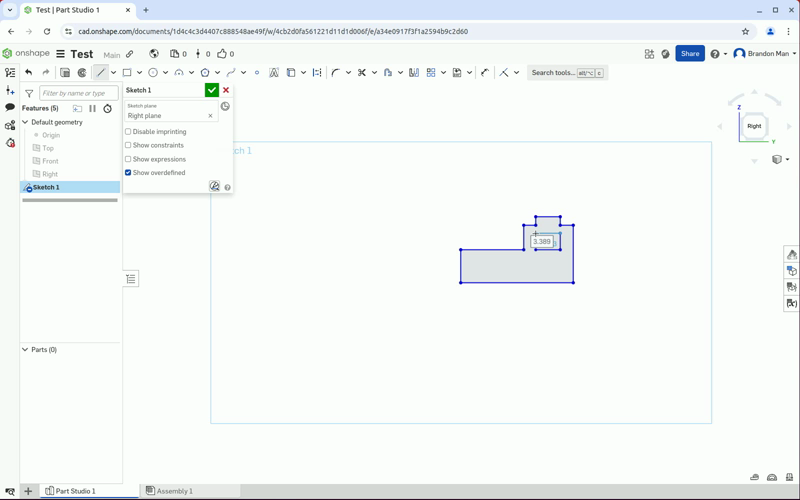
click(535, 233)
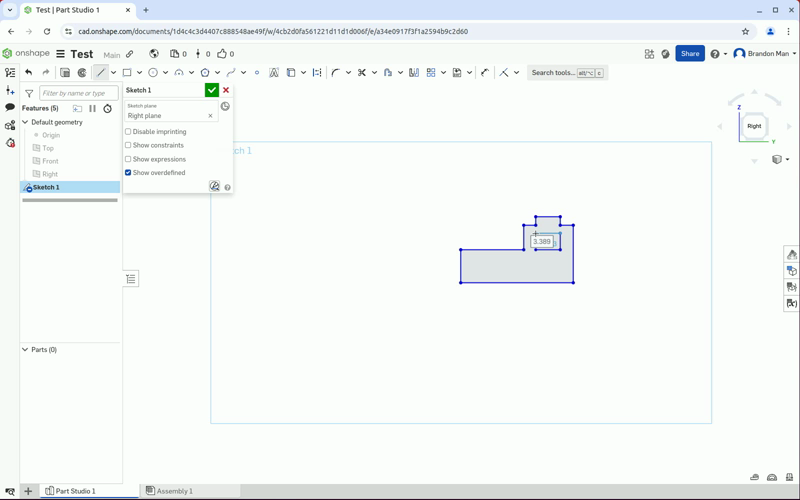
key_up(shift)
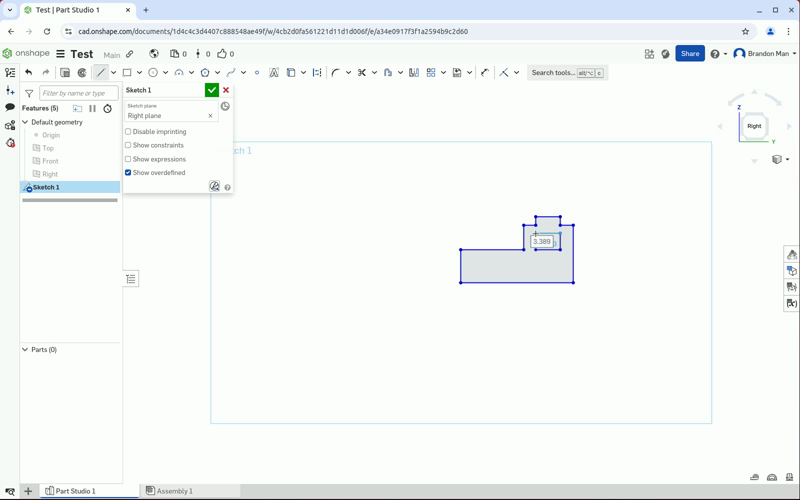
mouse_move(565, 233)
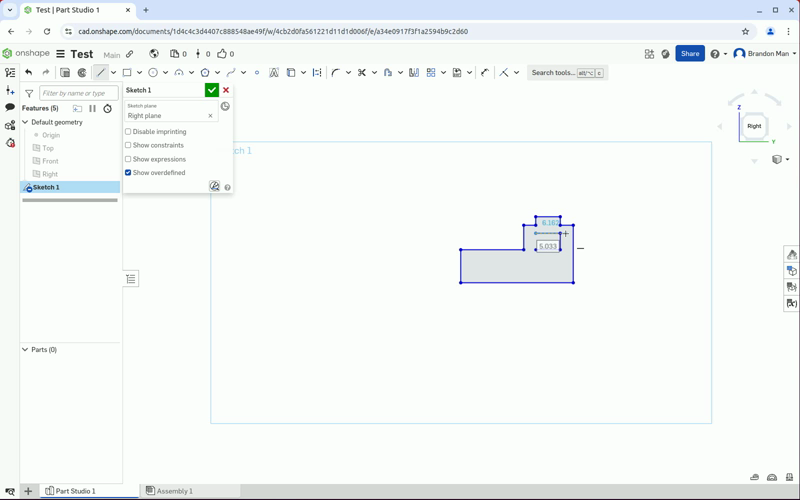
key_down(shift)
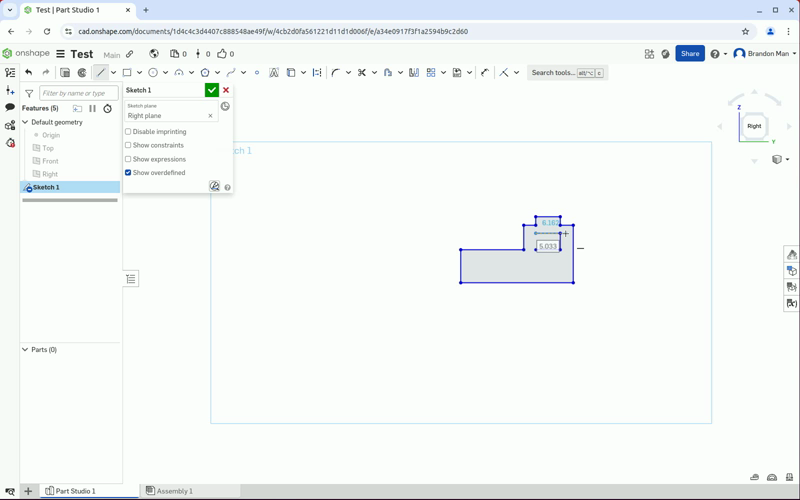
mouse_move(535, 249)
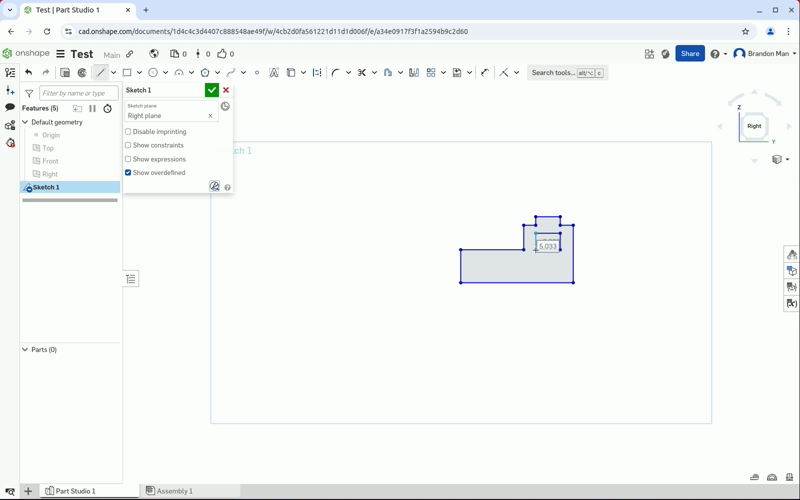
key_up(shift)
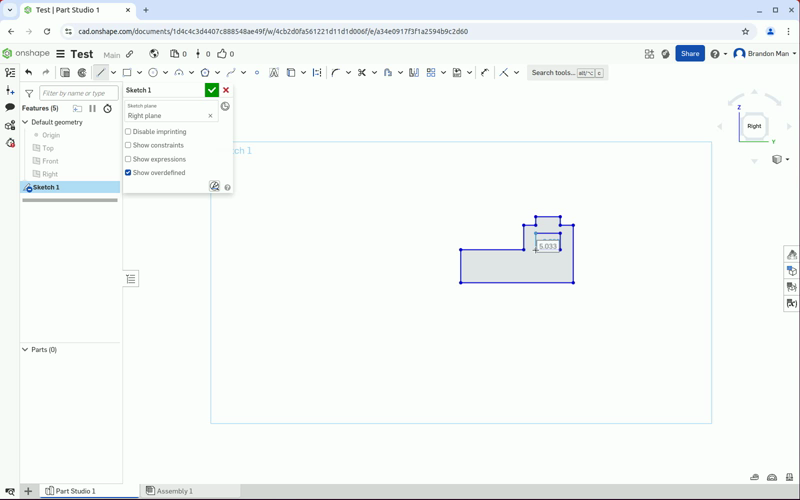
click(535, 249)
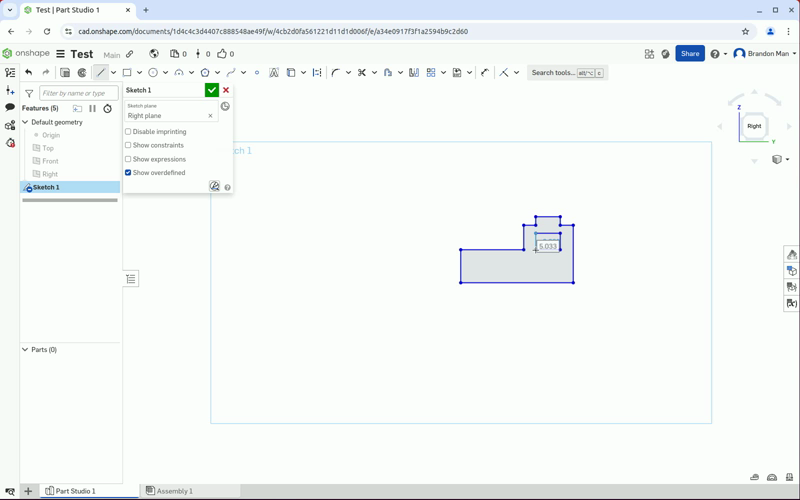
key(esc)
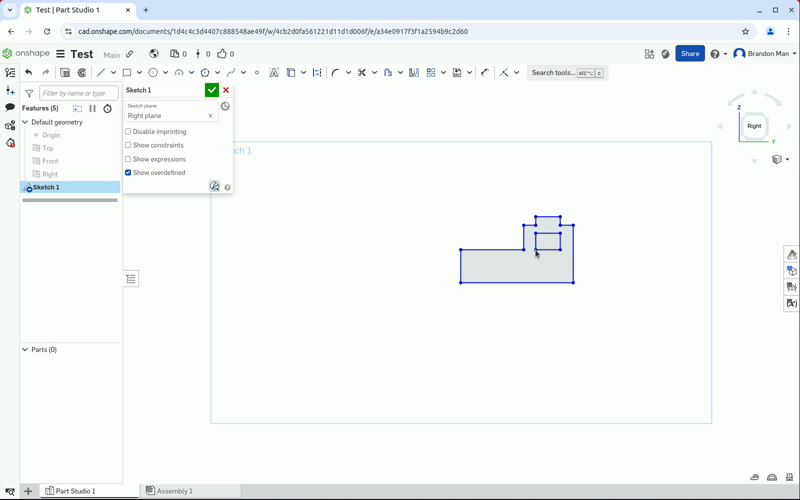
mouse_move(526, 242)
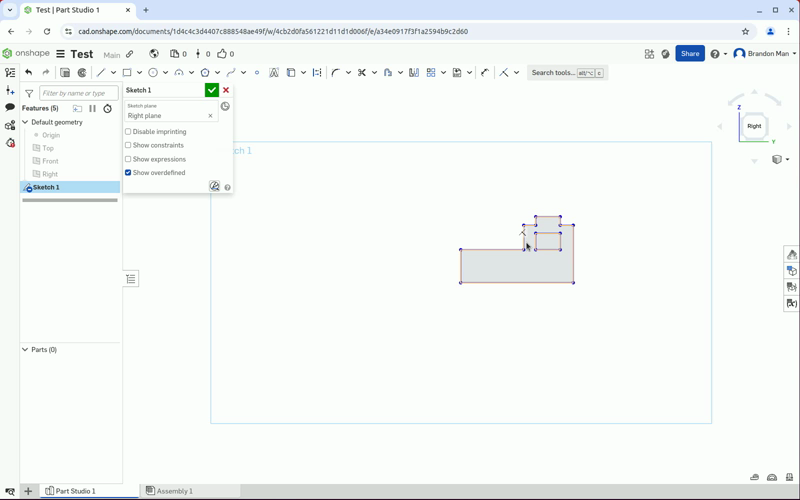
click(526, 242)
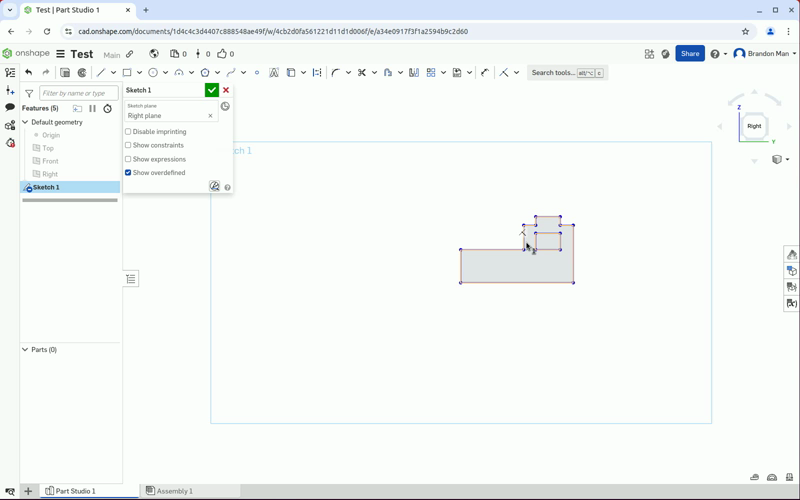
mouse_move(73, 352)
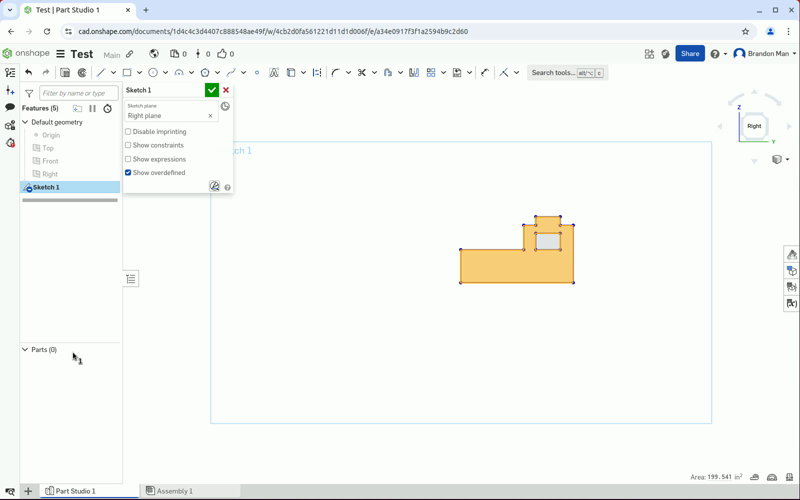
key(shift+y)
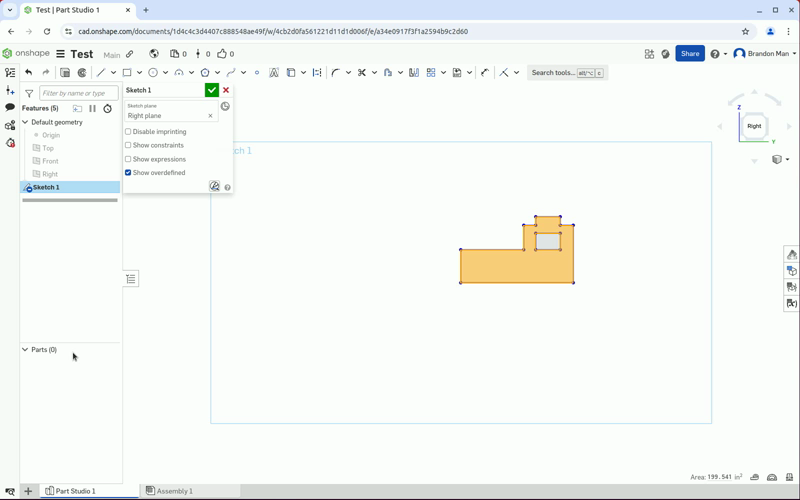
key(shift+e)
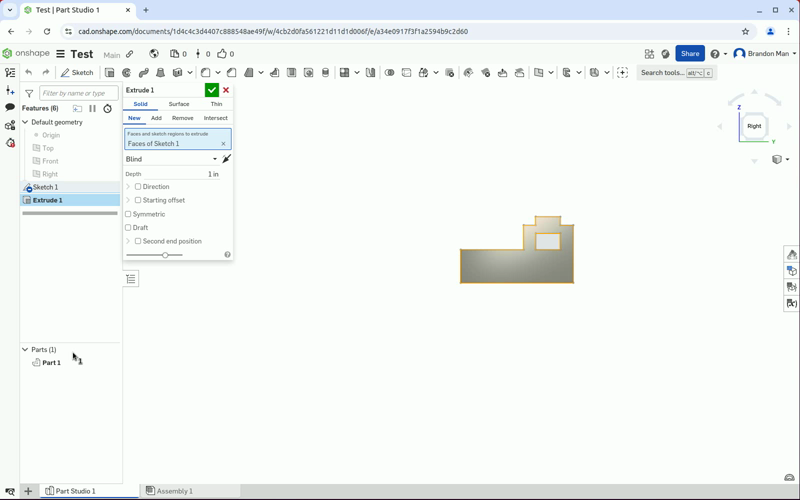
mouse_move(143, 106)
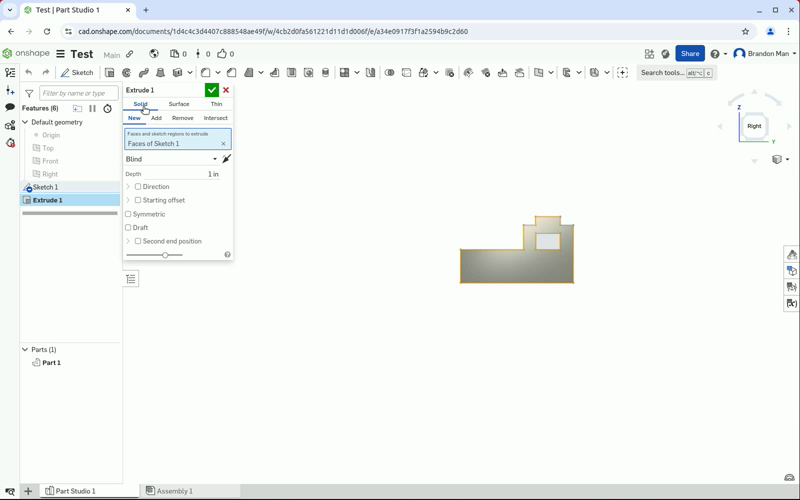
click(143, 106)
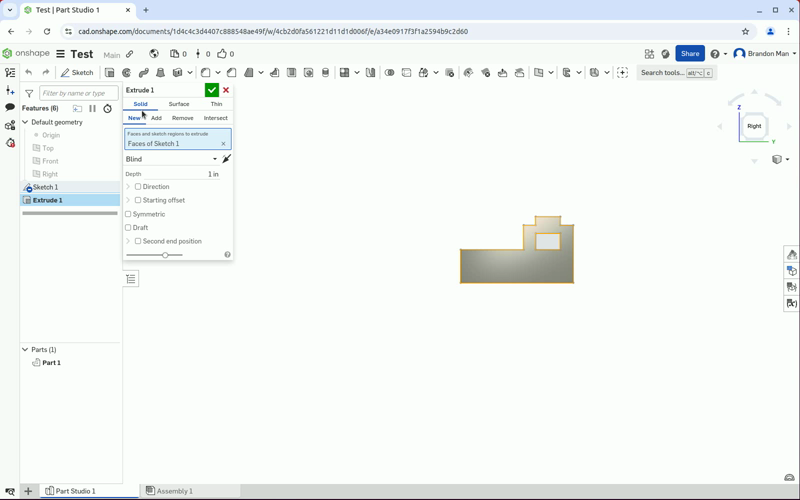
mouse_move(137, 120)
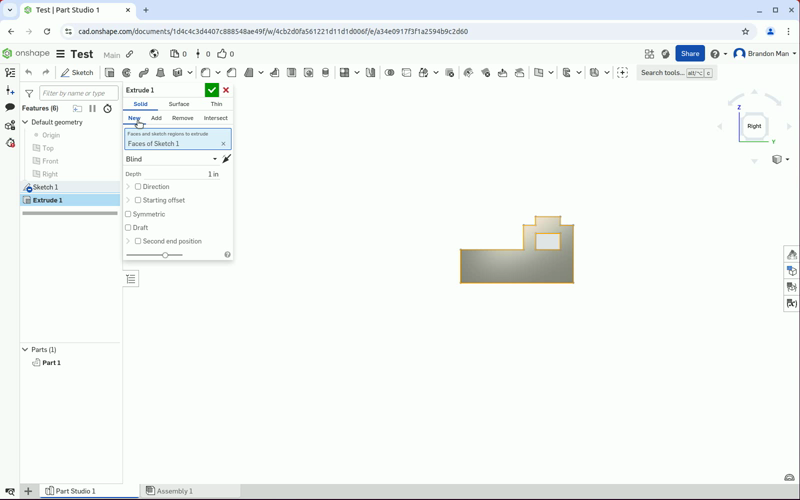
click(137, 120)
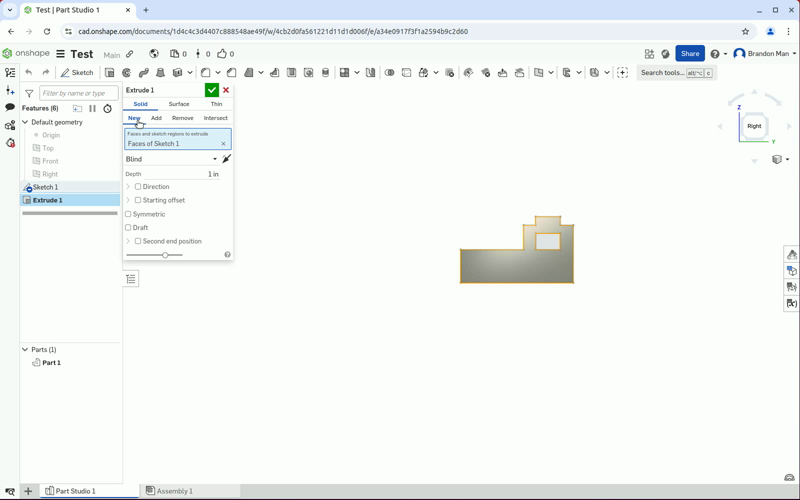
key(tab, 4)
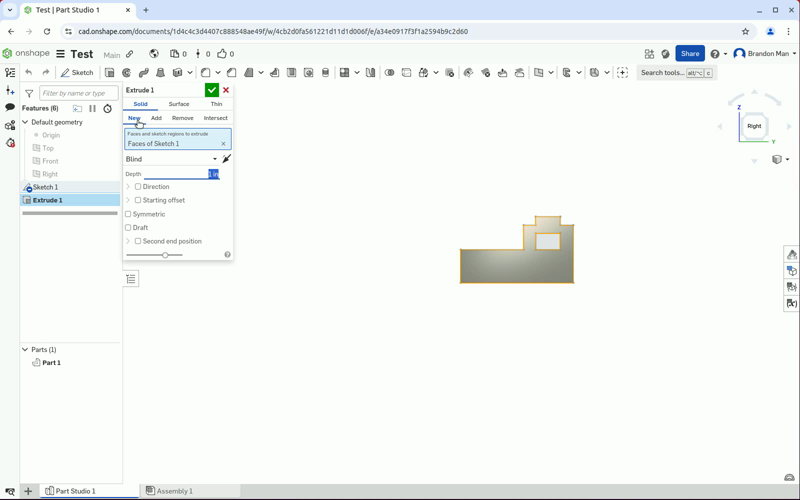
text(10.351)
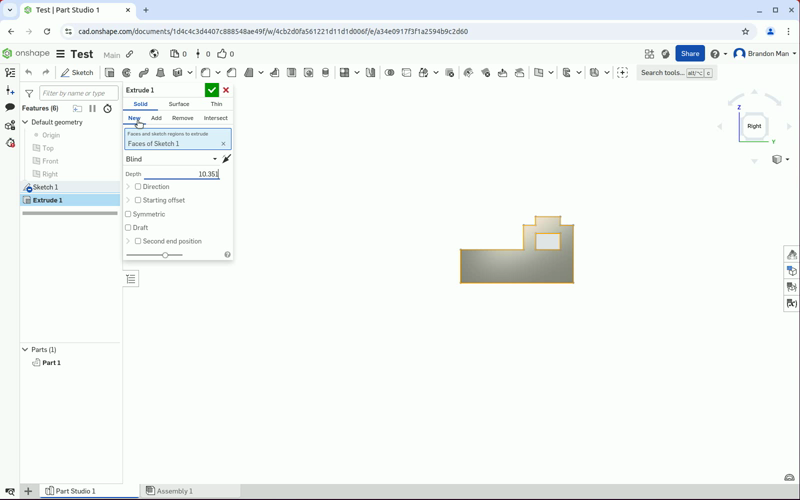
key(enter)
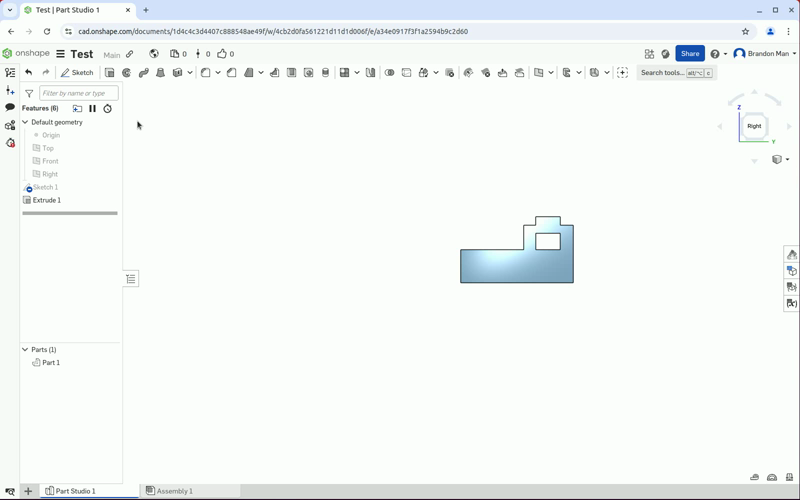
key(shift+h)
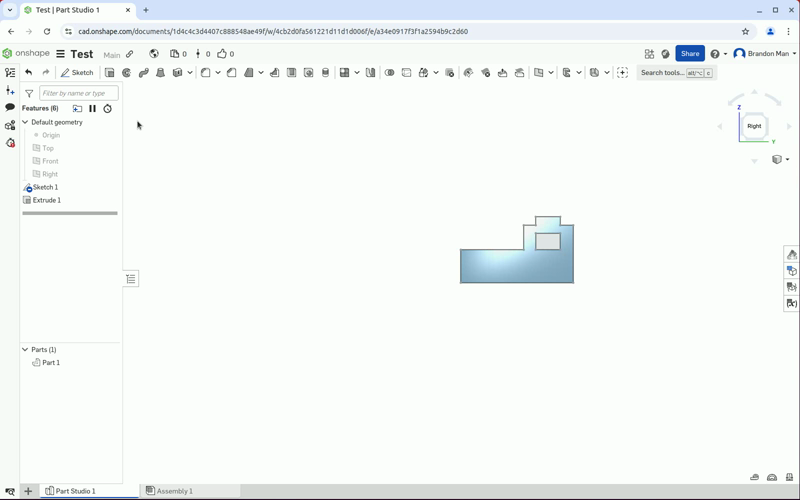
key(shift+h)
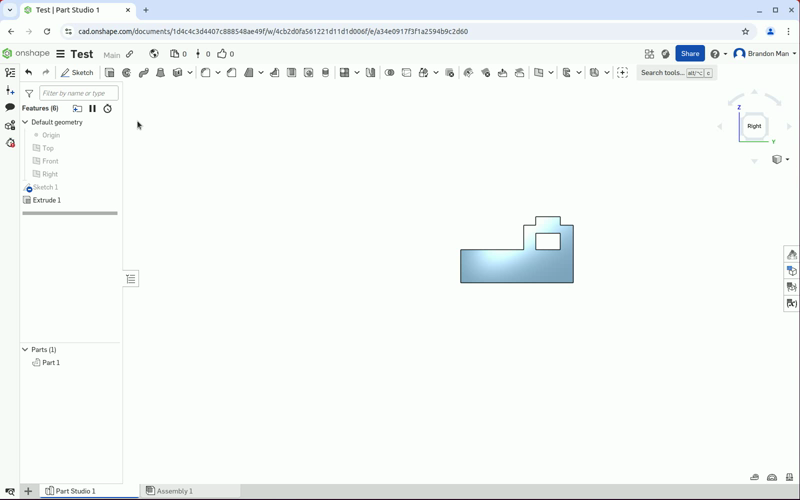
mouse_move(73, 189)
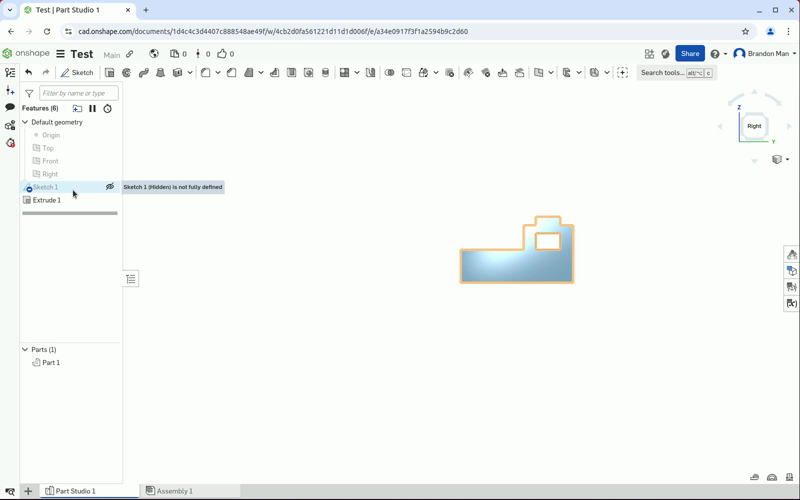
click(73, 189)
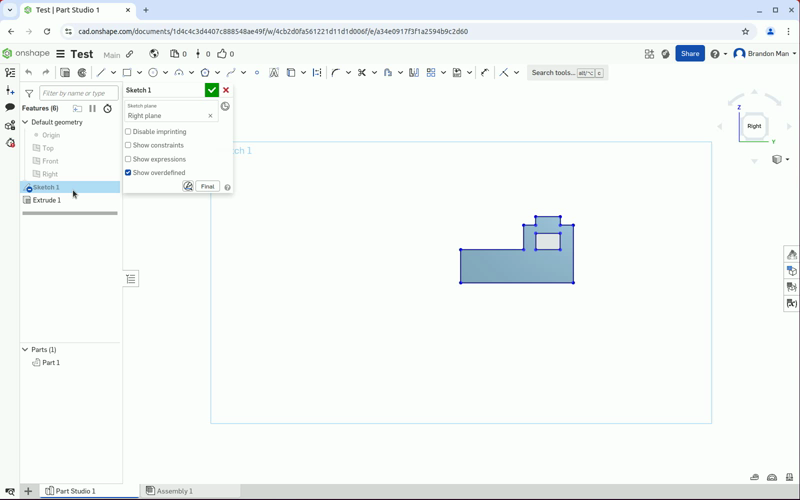
mouse_move(229, 92)
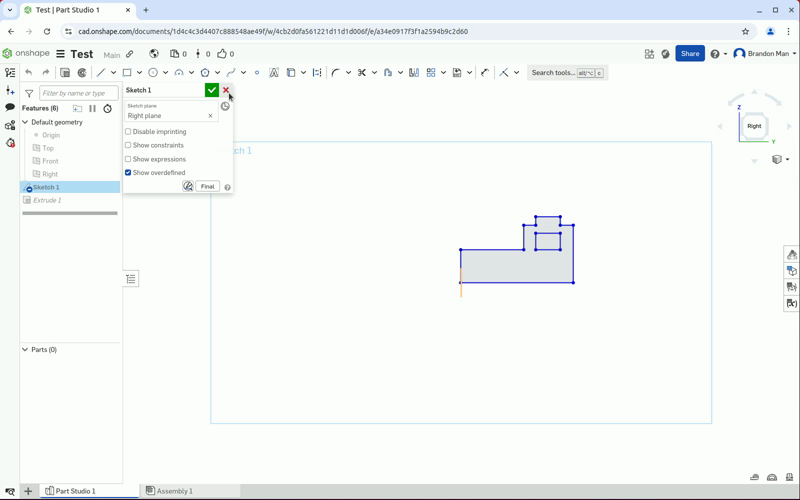
click(229, 92)
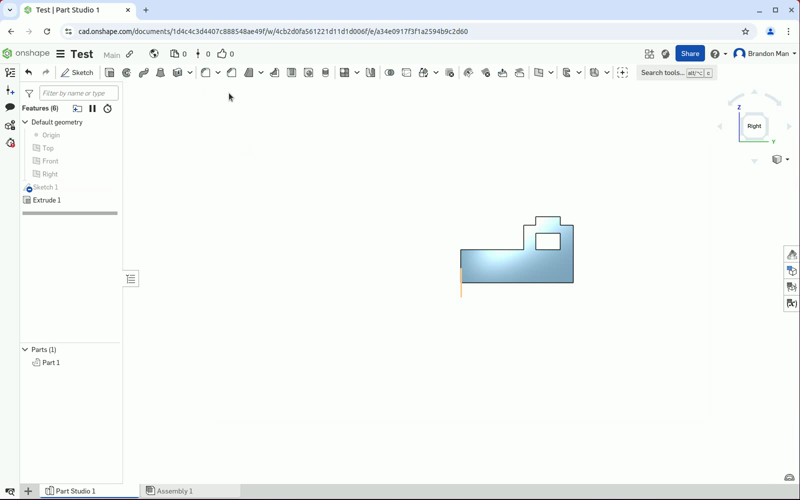
mouse_move(73, 352)
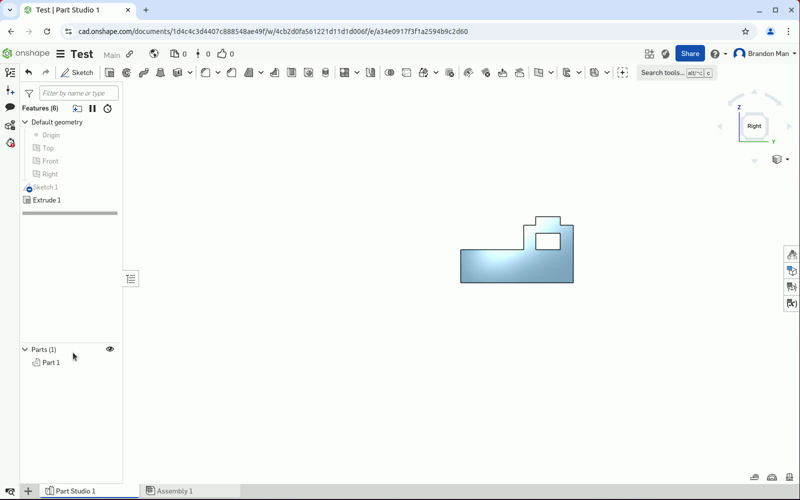
key(y)
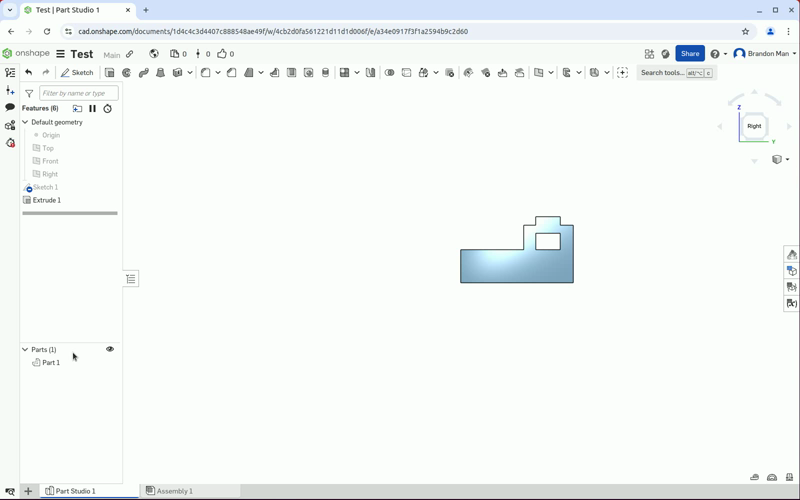
key(shift+p)
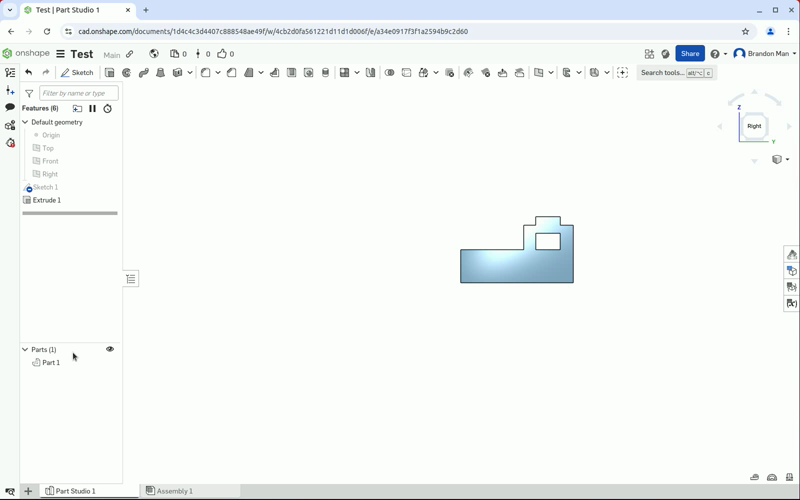
key(space)
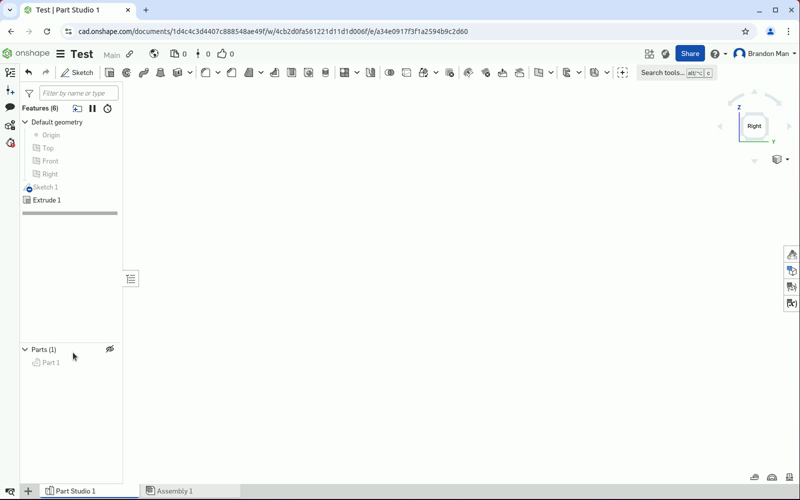
key_down(shift)
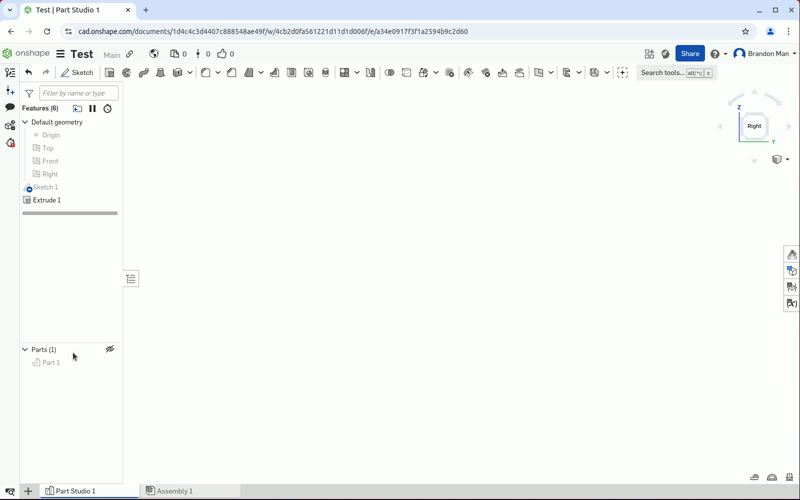
key(right)
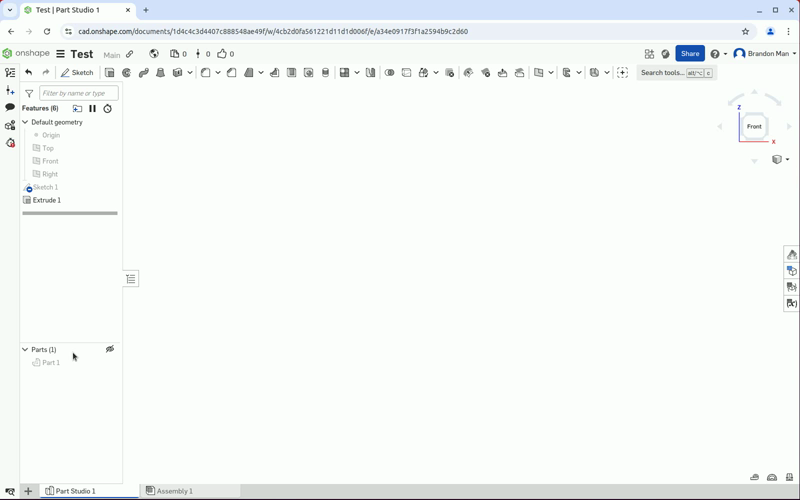
key_up(shift)
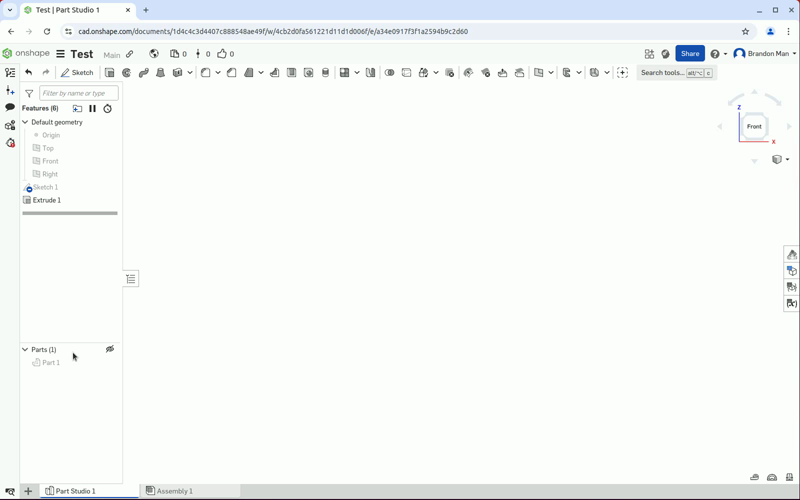
key(space)
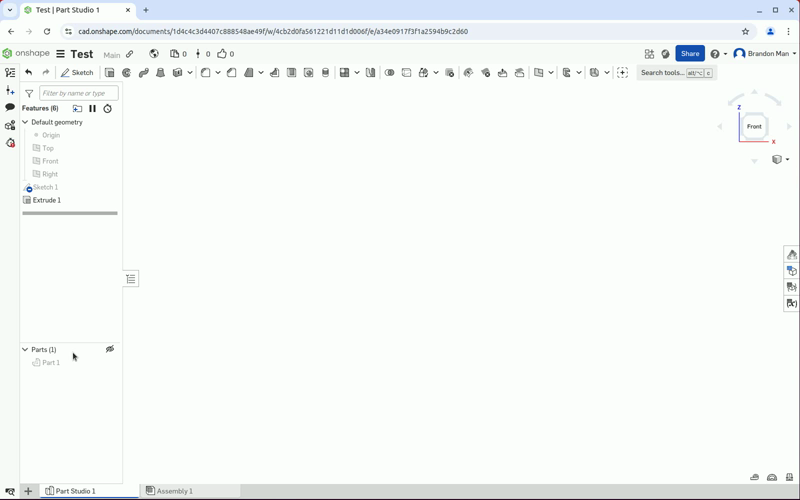
key_down(shift)
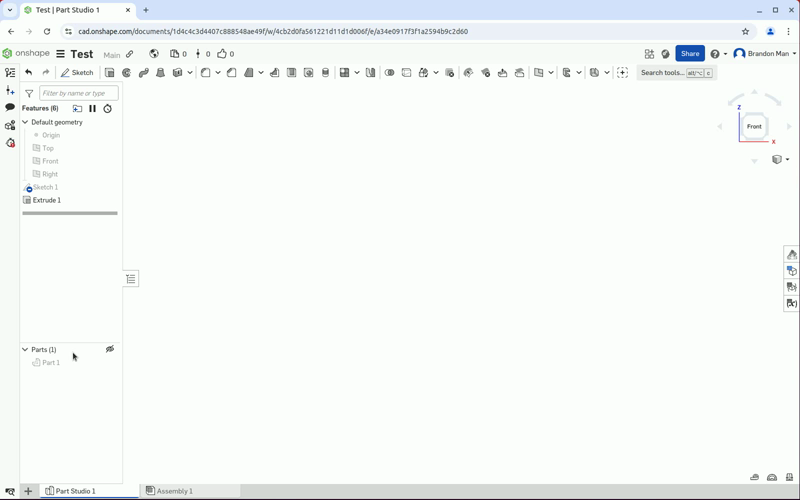
key(down)
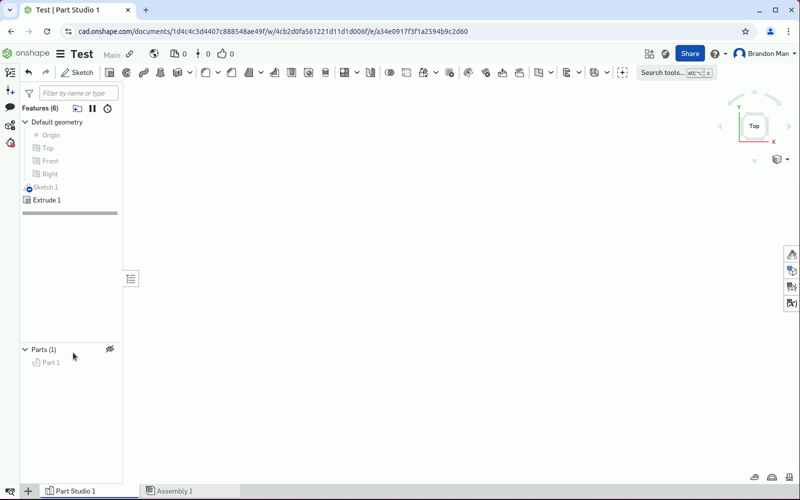
key_up(shift)
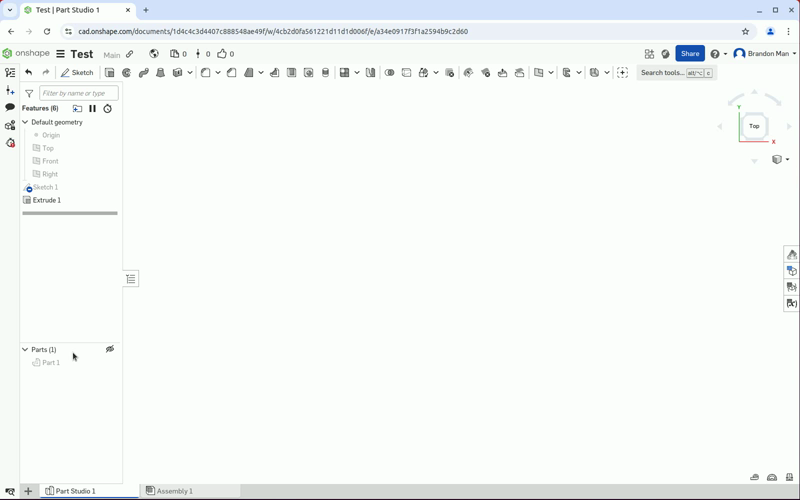
mouse_move(73, 352)
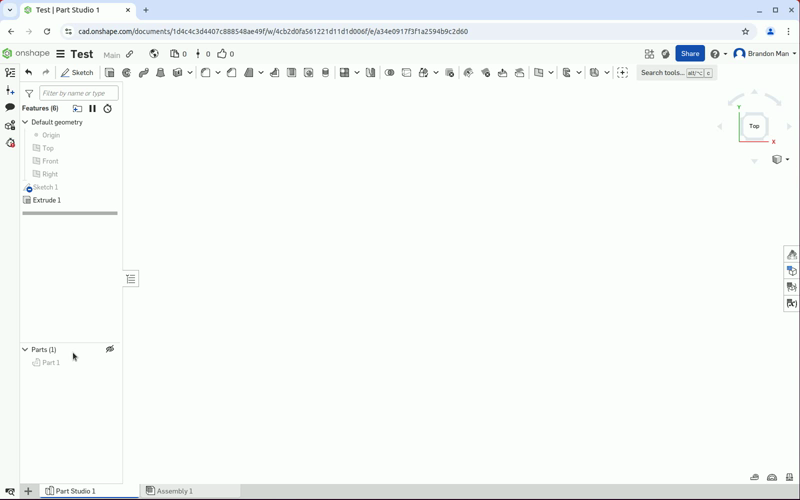
key(shift+y)
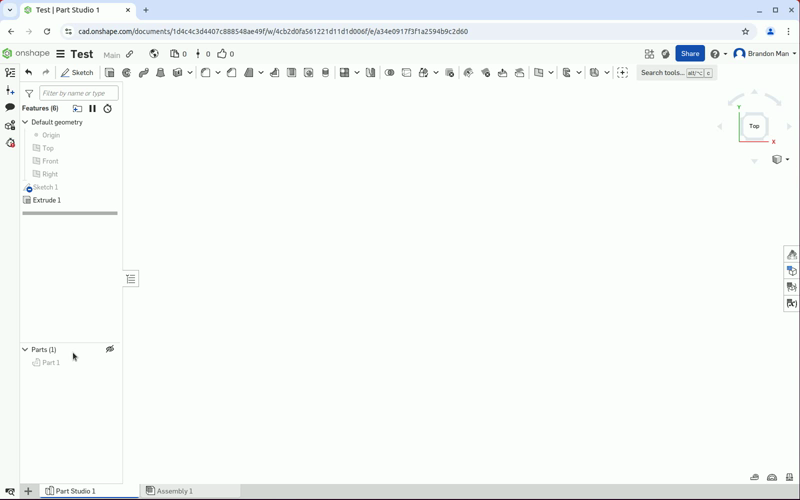
key(shift+s)
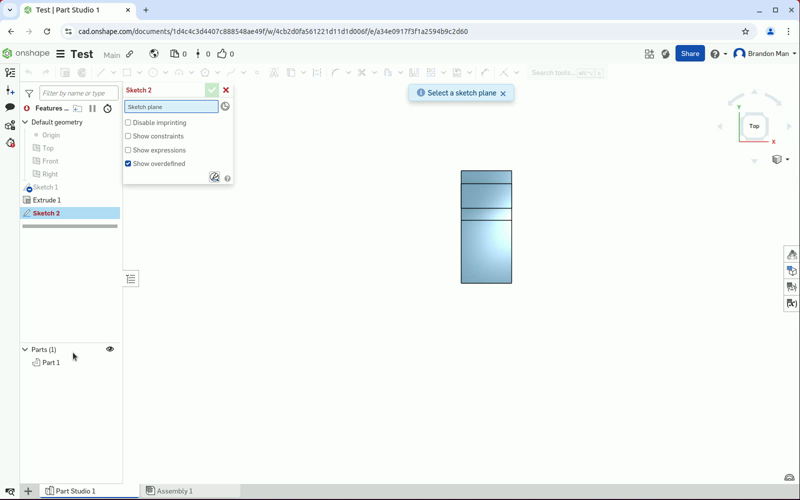
mouse_move(73, 150)
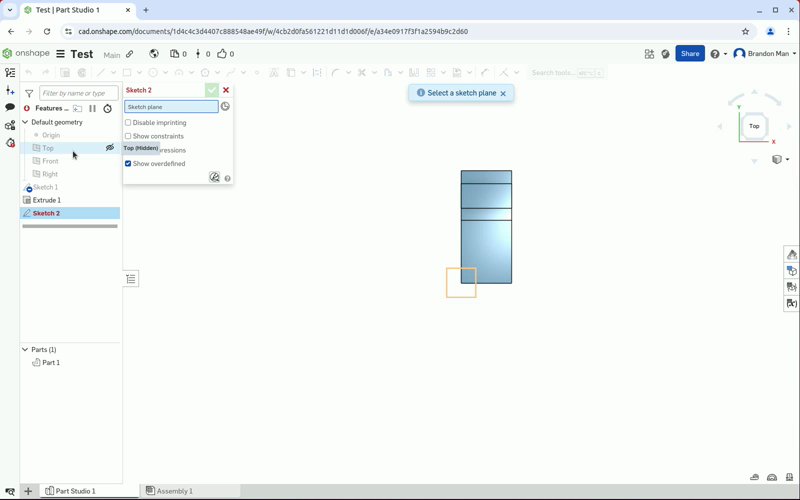
click(73, 150)
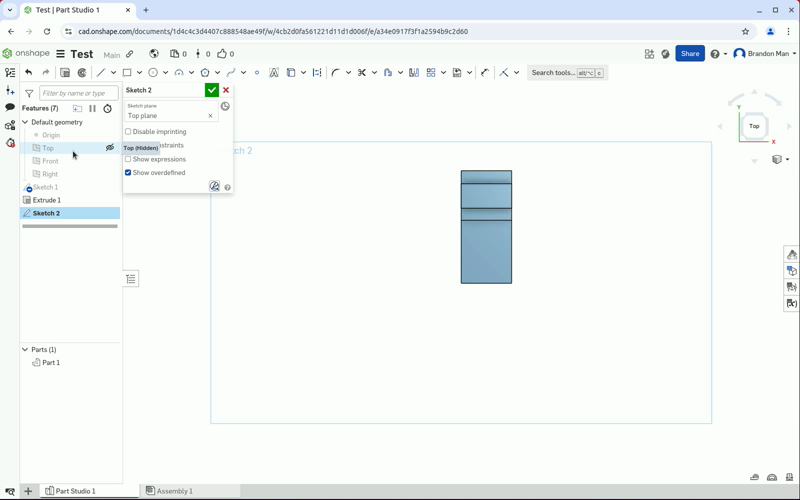
mouse_move(73, 352)
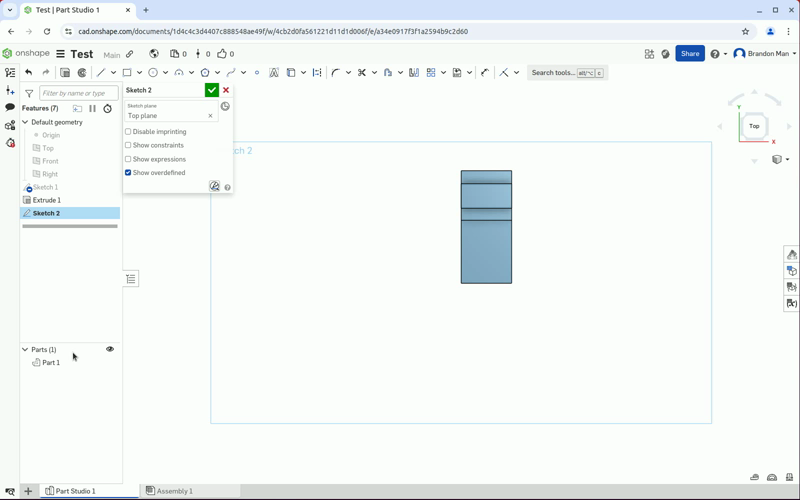
key(y)
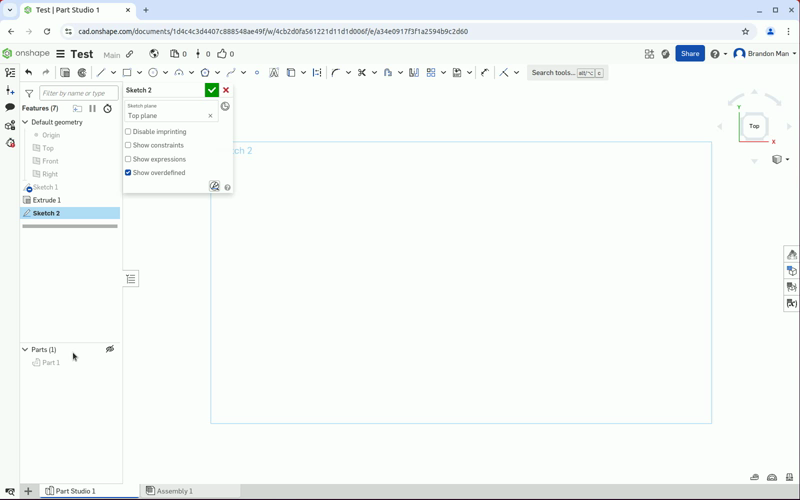
key(l)
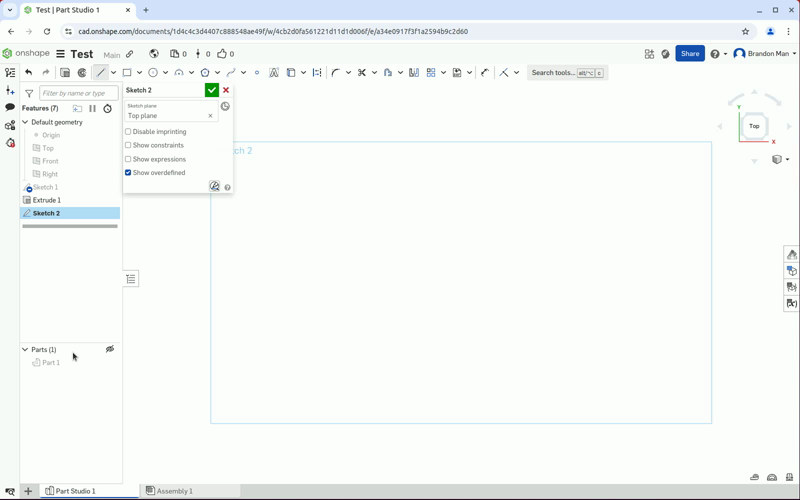
key_down(shift)
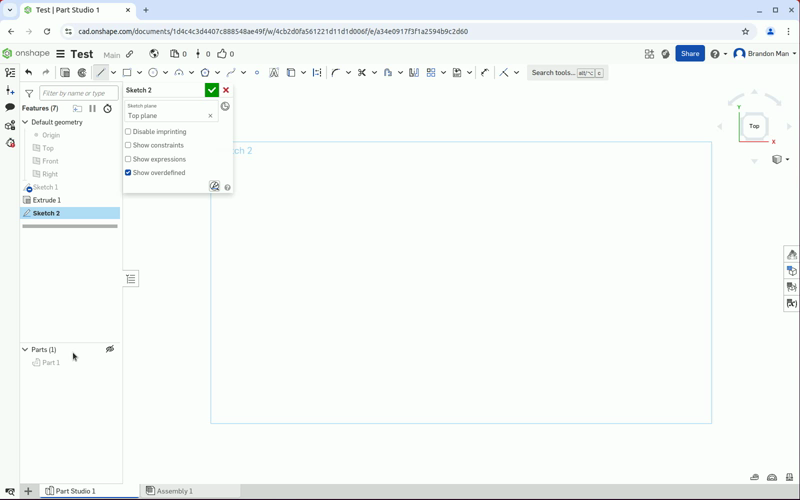
mouse_move(473, 274)
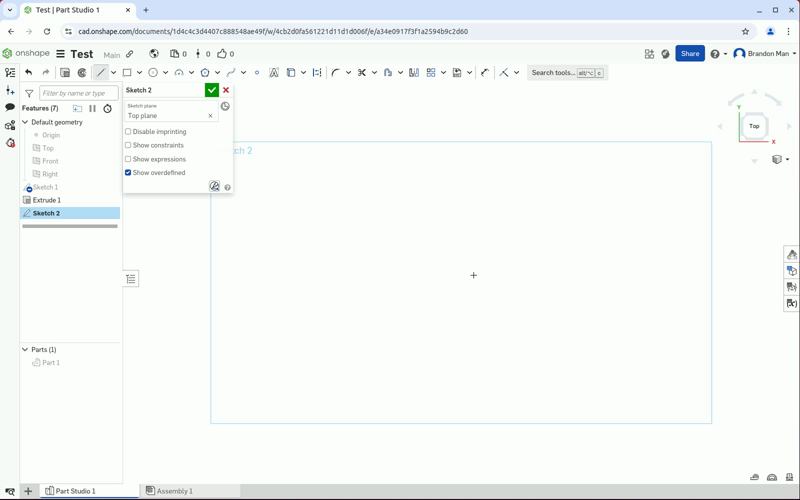
click(473, 274)
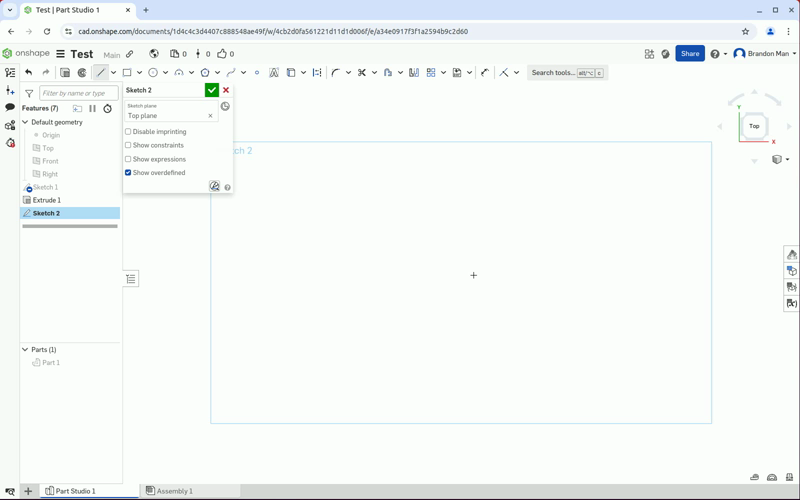
key_up(shift)
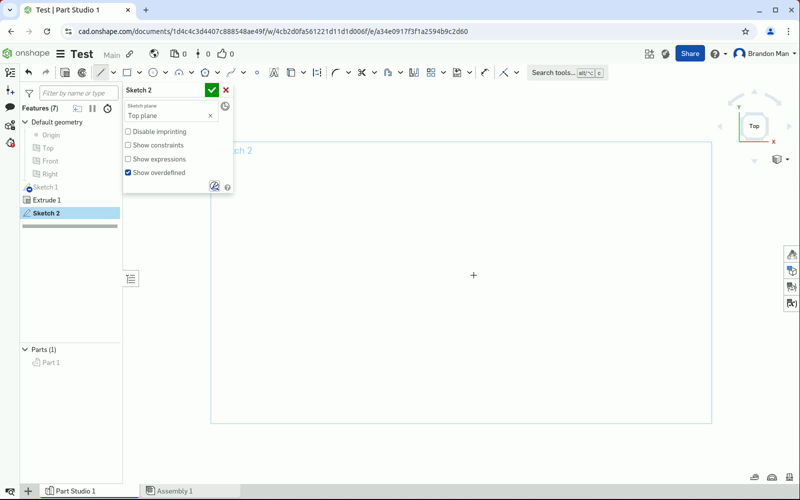
key_down(shift)
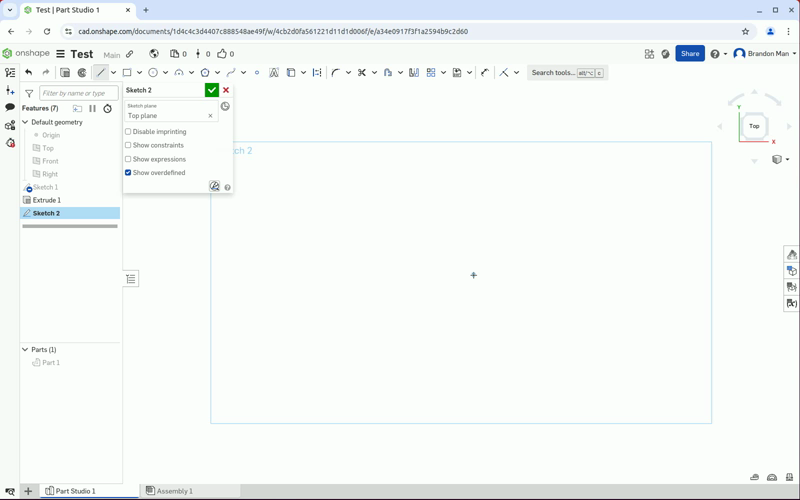
mouse_move(503, 274)
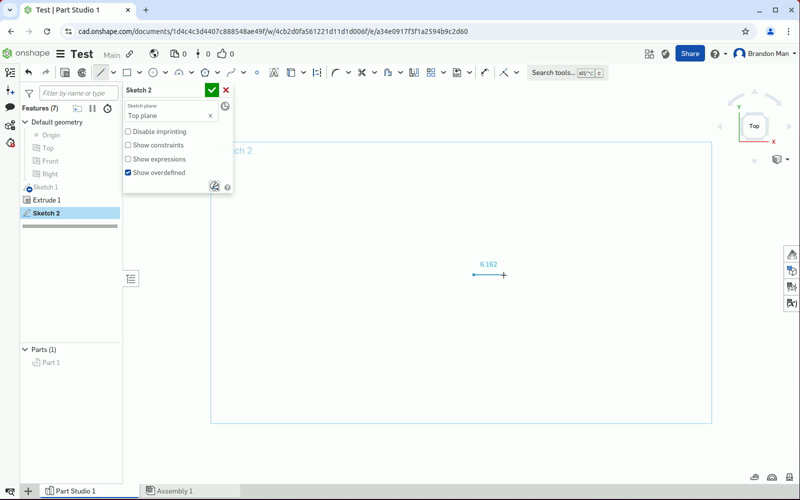
mouse_move(499, 274)
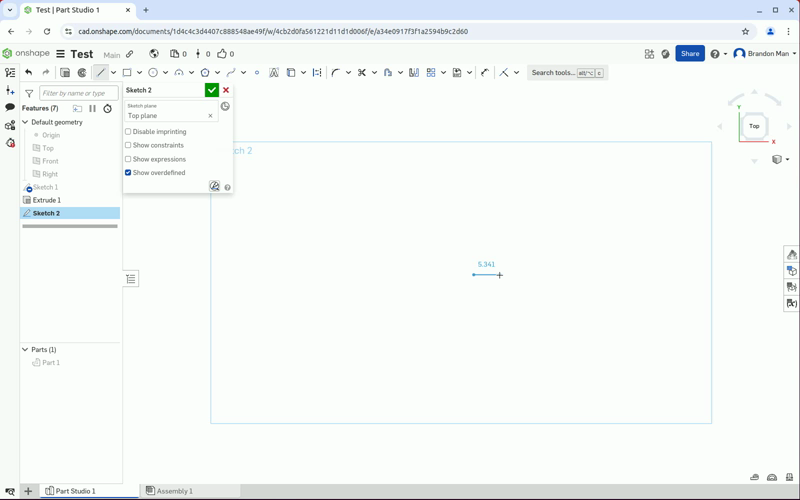
click(499, 274)
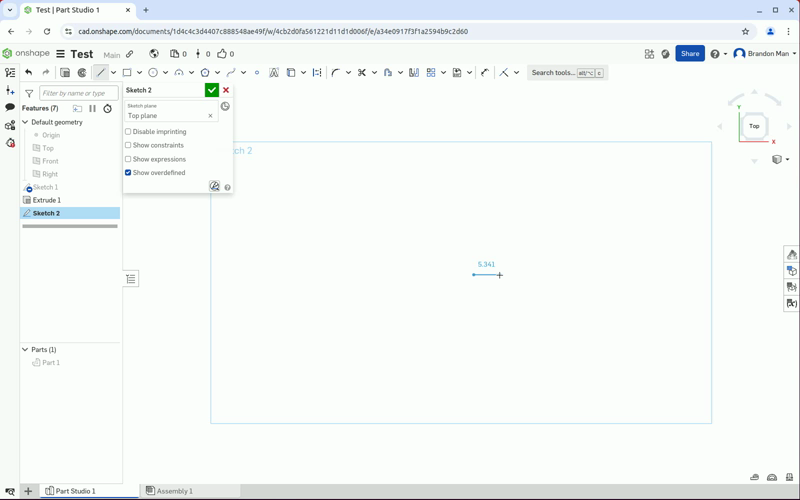
key_up(shift)
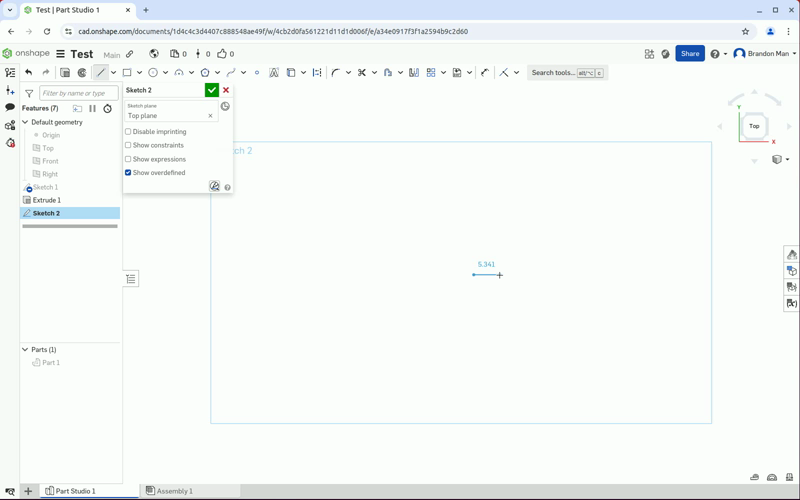
key_down(shift)
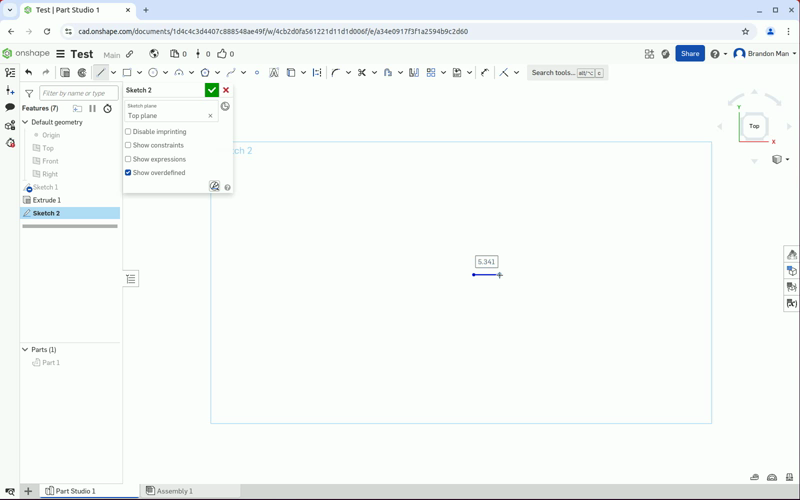
mouse_move(529, 274)
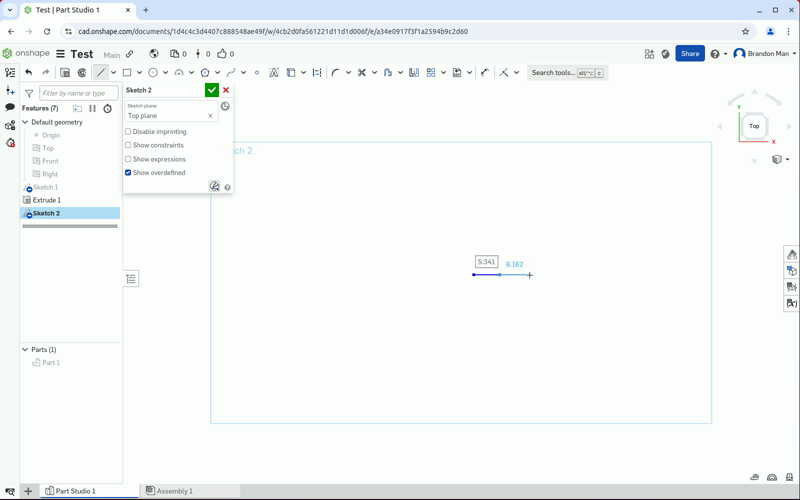
mouse_move(499, 223)
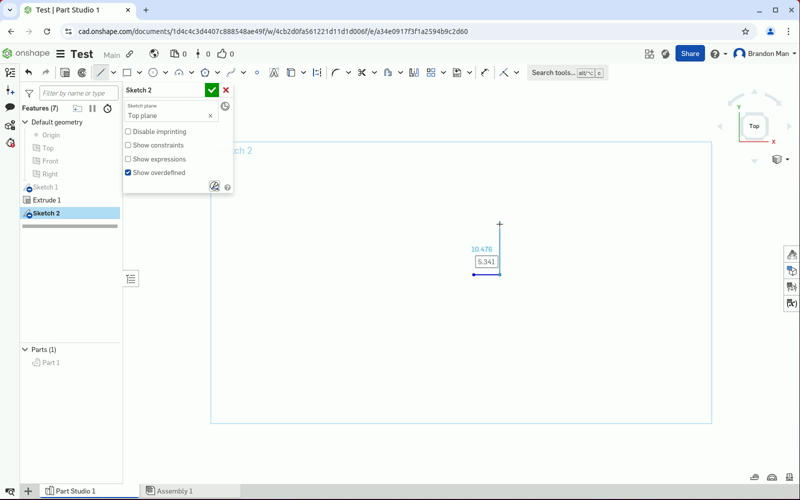
click(499, 223)
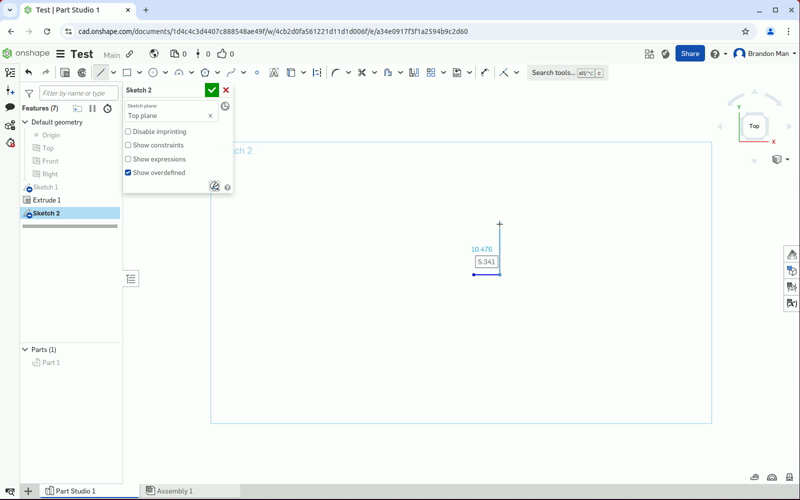
key_up(shift)
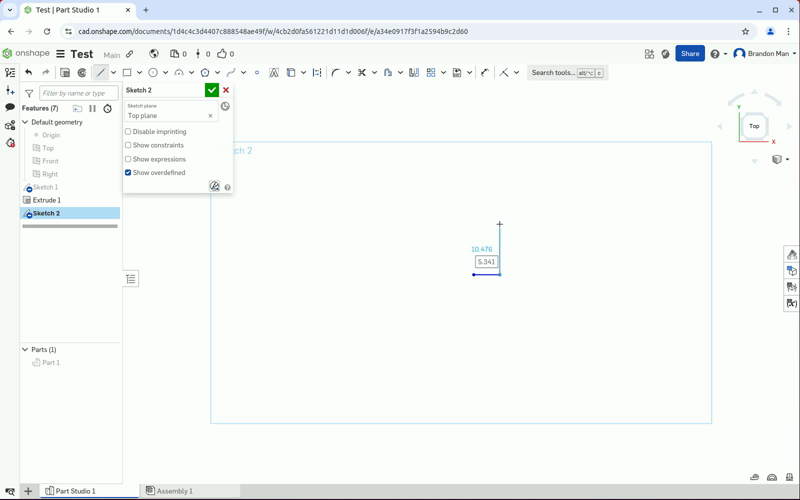
key_down(shift)
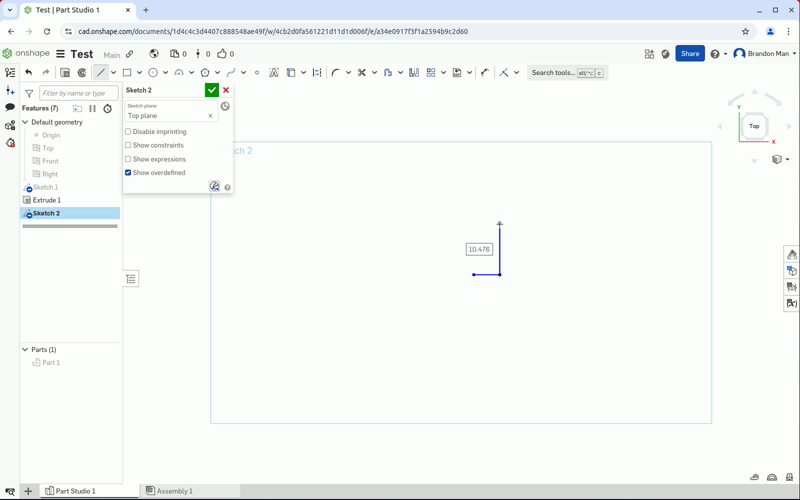
mouse_move(529, 223)
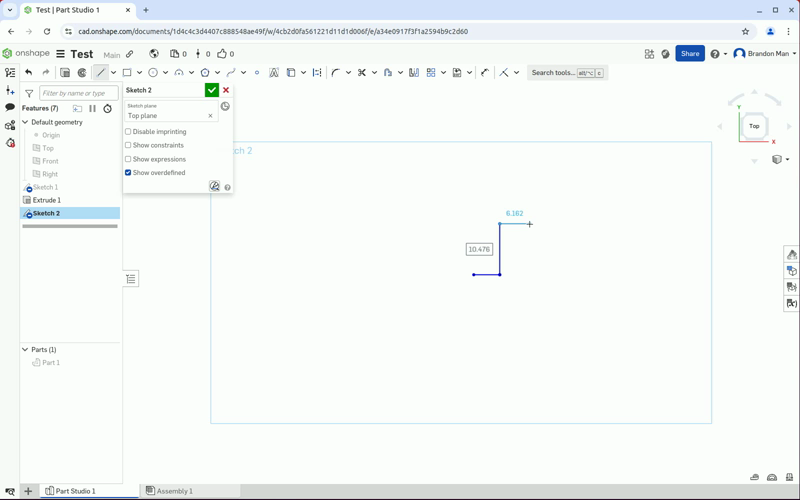
mouse_move(473, 223)
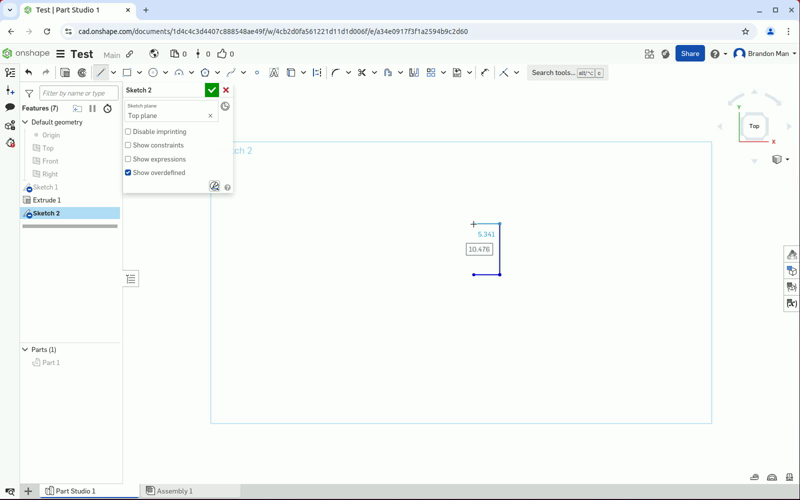
click(473, 223)
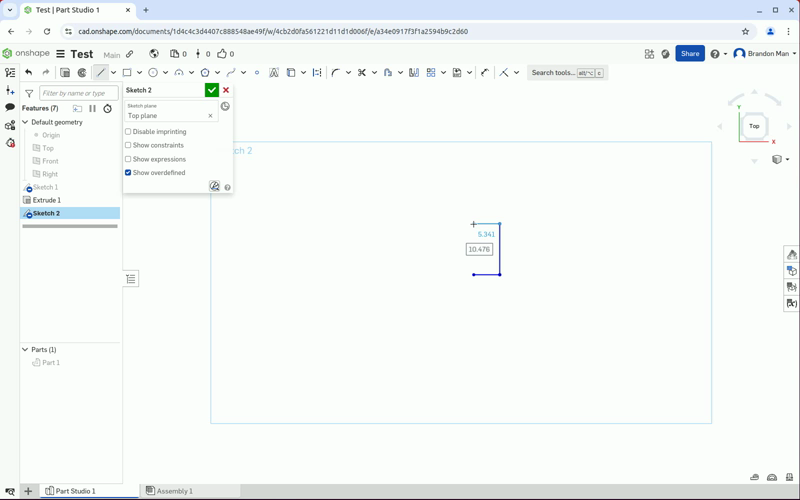
key_up(shift)
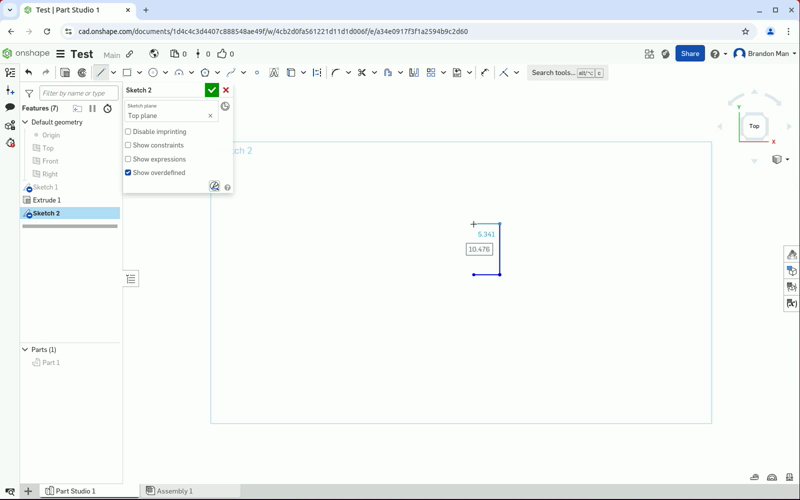
mouse_move(503, 223)
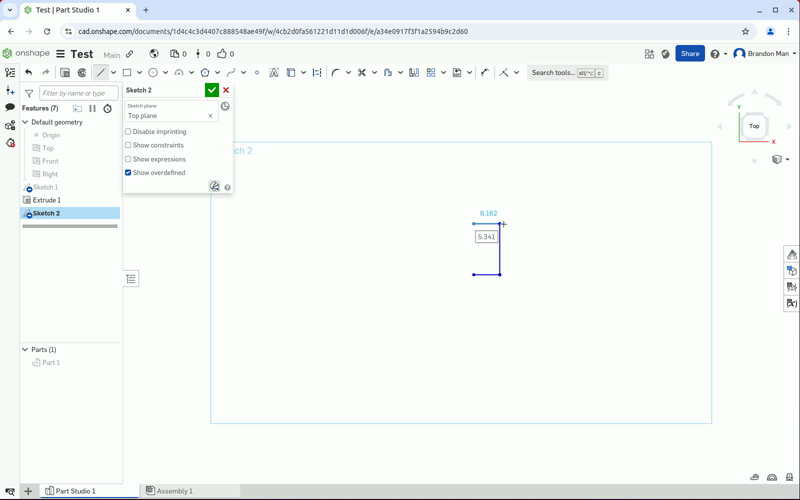
key_down(shift)
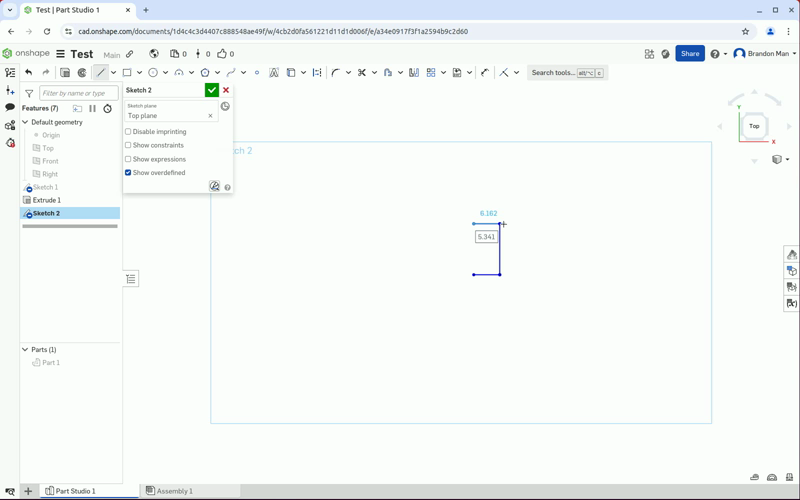
mouse_move(473, 274)
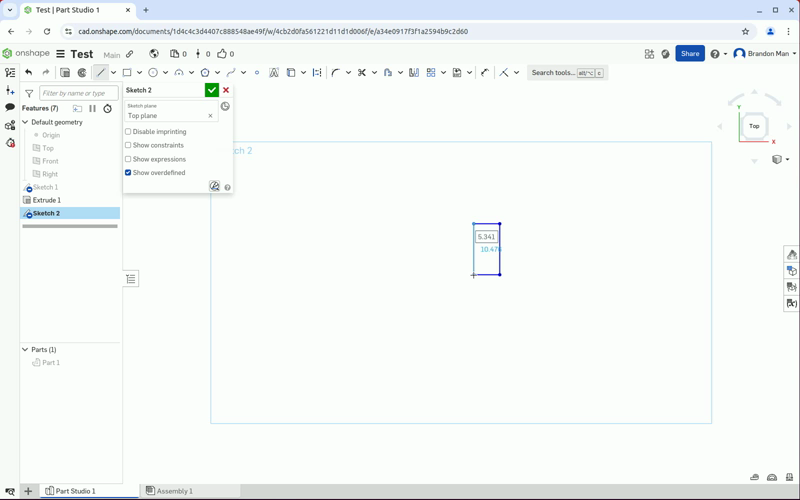
key_up(shift)
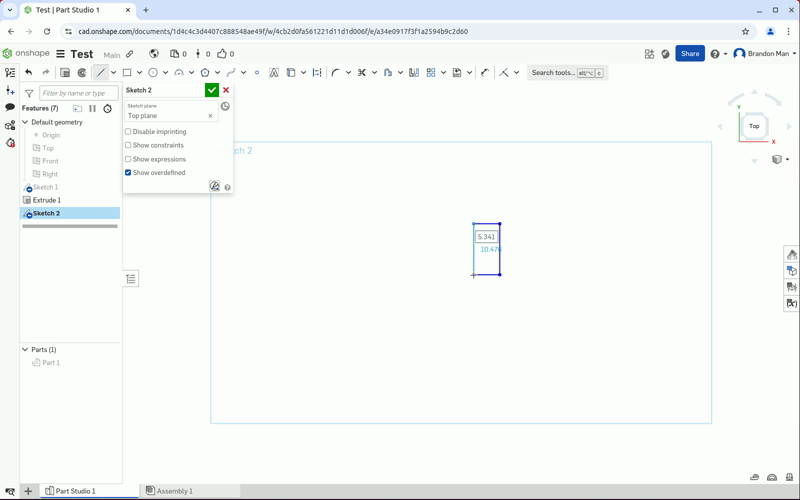
click(473, 274)
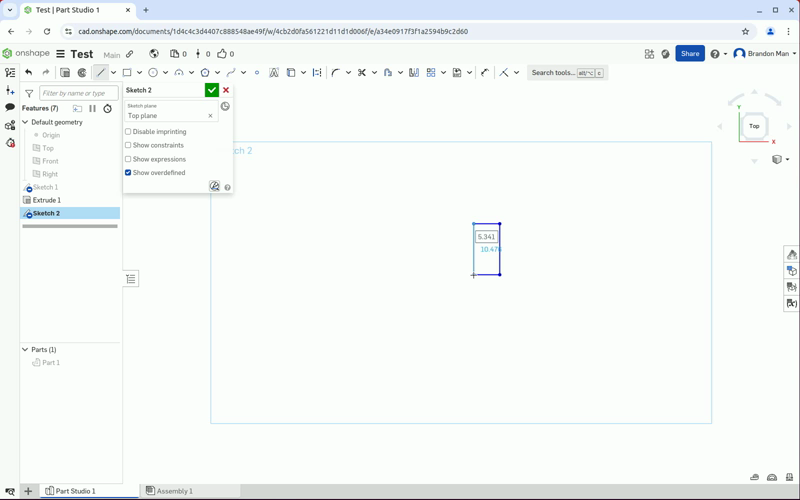
key(esc)
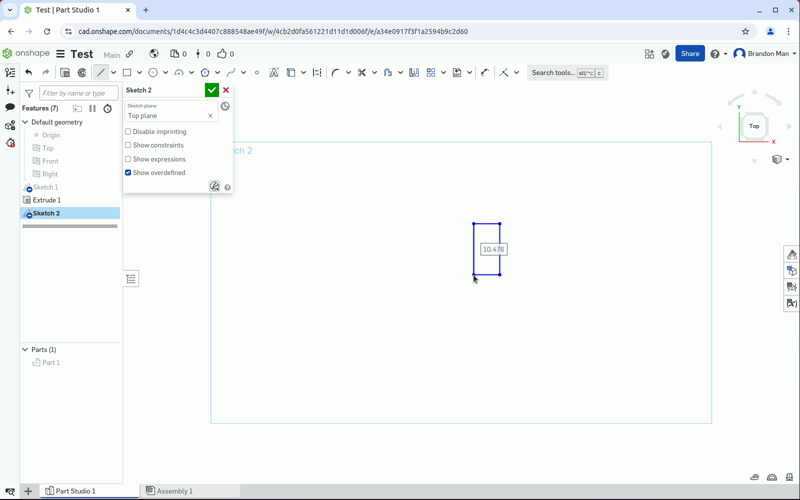
mouse_move(483, 268)
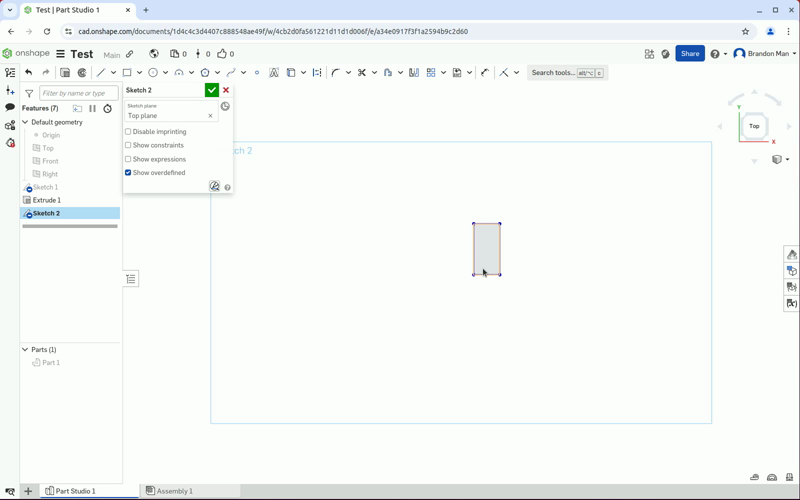
scroll(6)
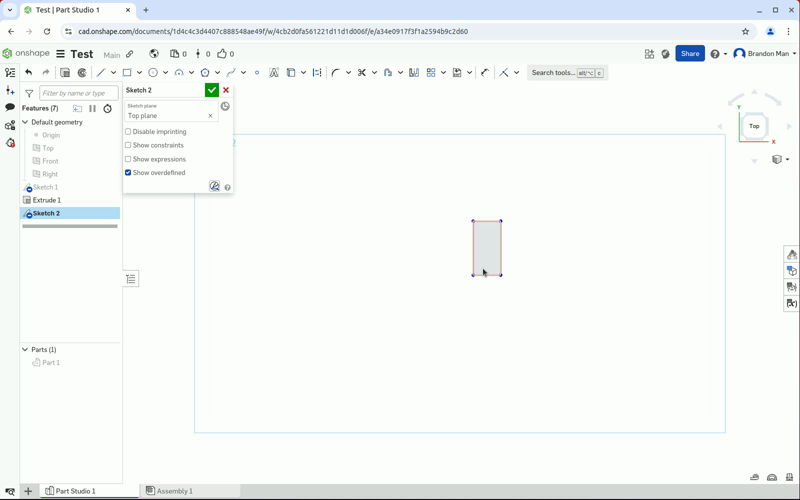
scroll(6)
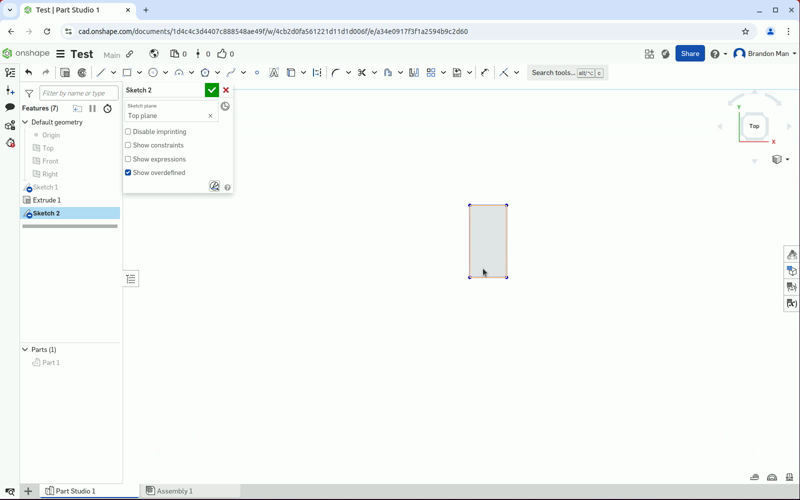
scroll(6)
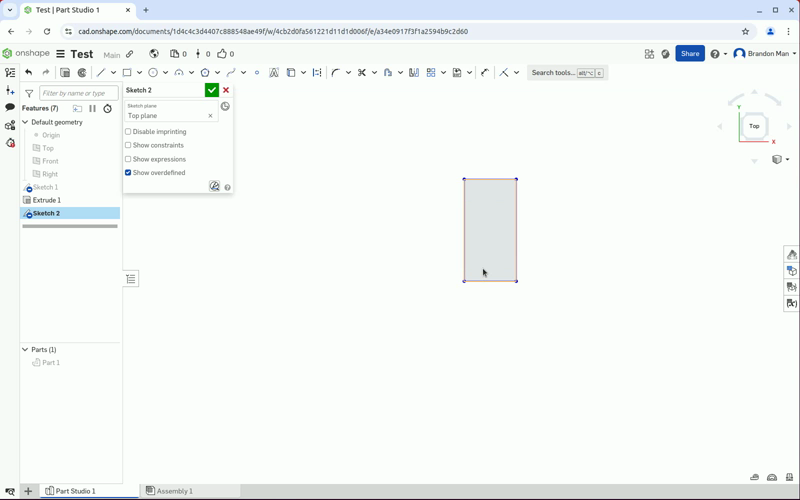
scroll(6)
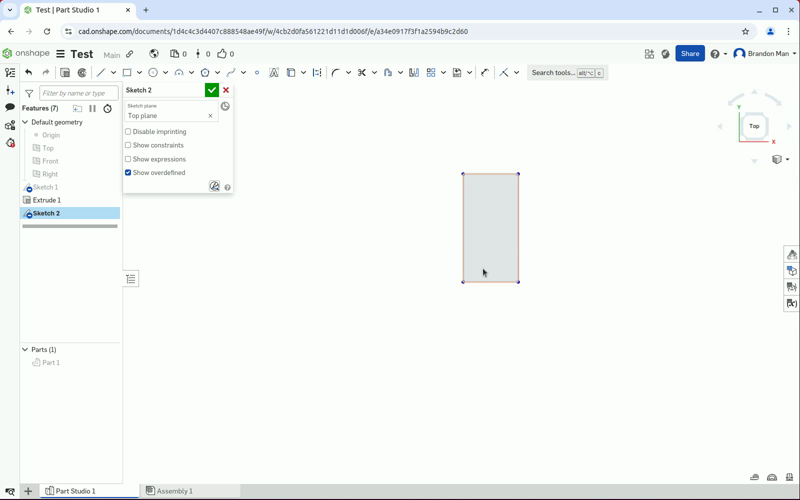
scroll(6)
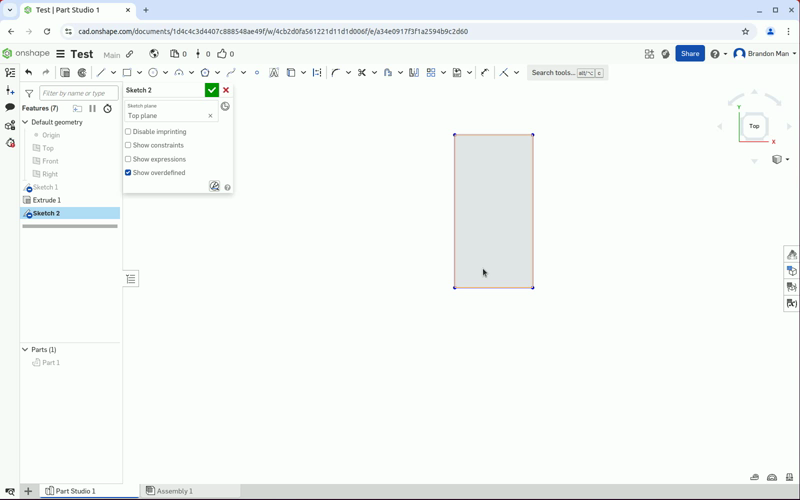
scroll(6)
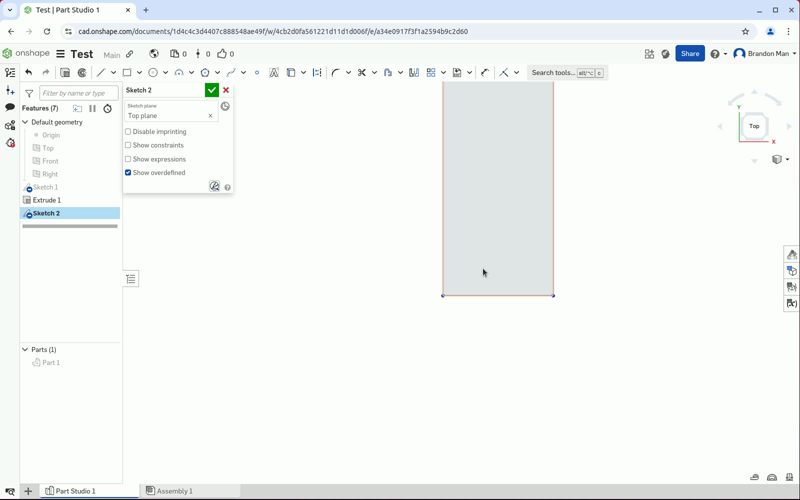
scroll(6)
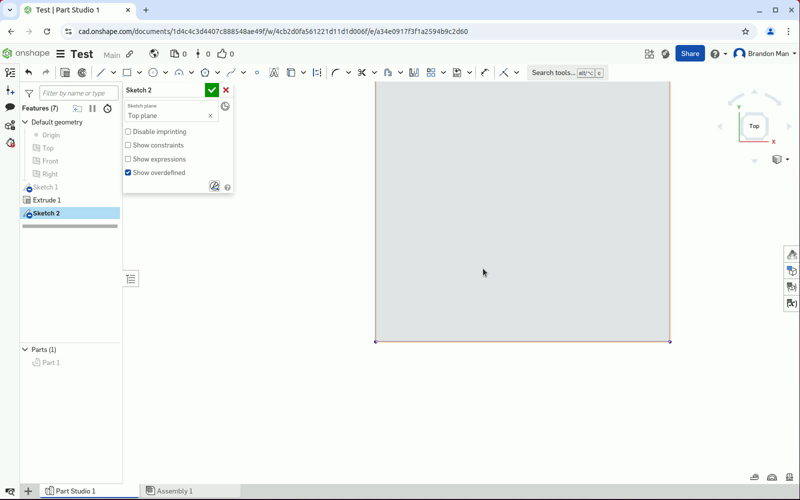
click(483, 268)
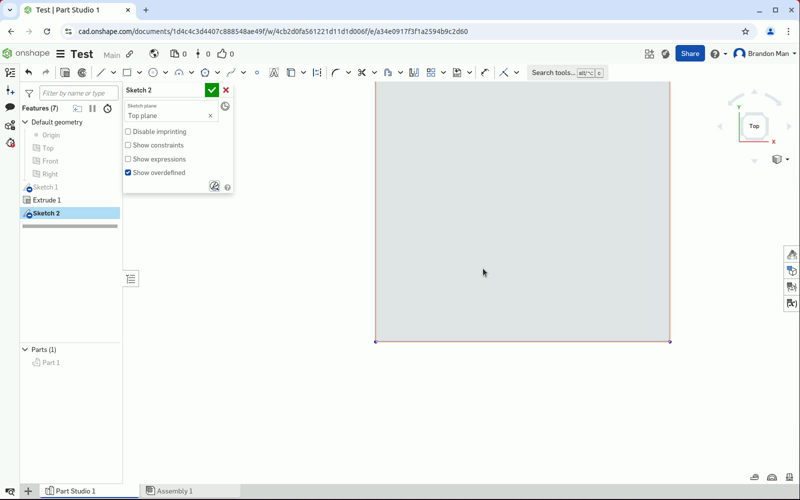
scroll(-6)
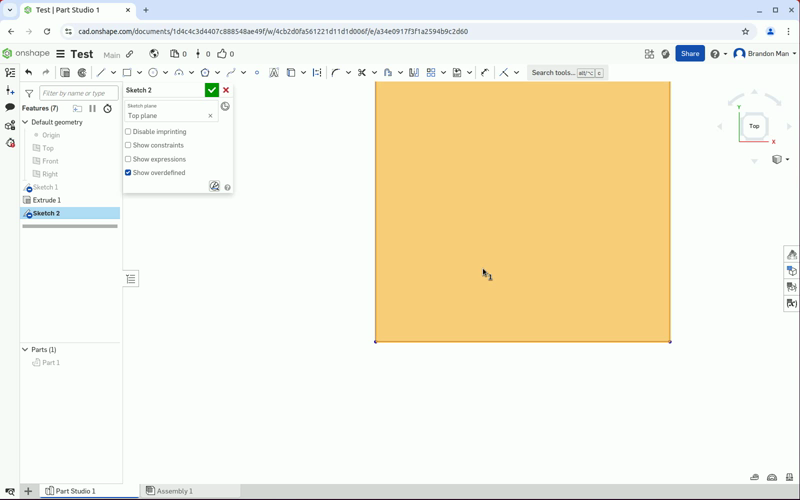
scroll(-6)
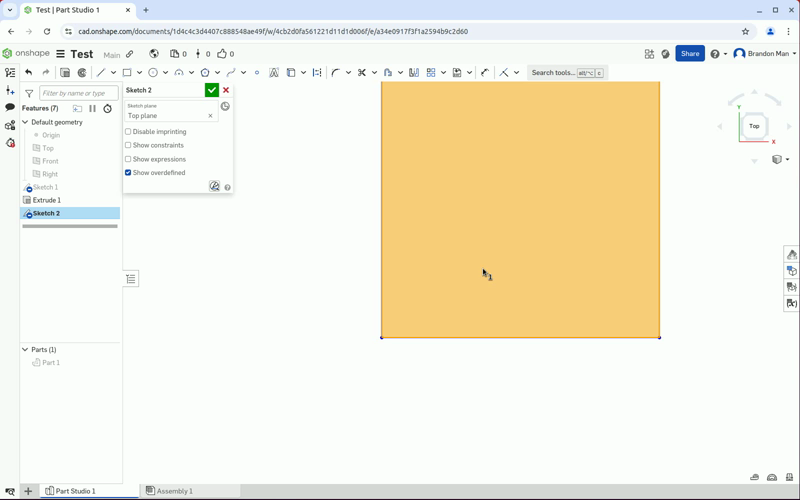
scroll(-6)
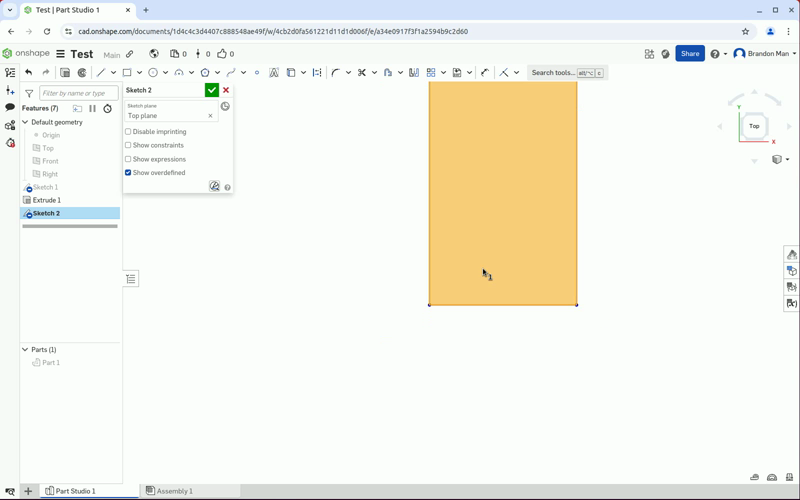
scroll(-6)
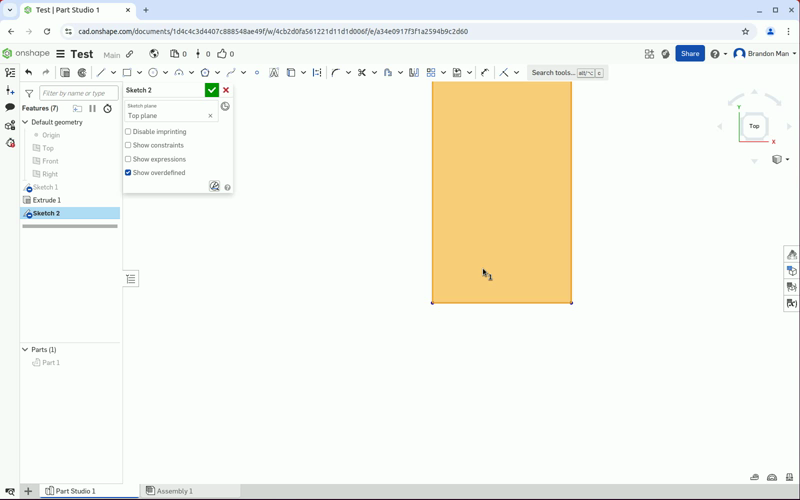
scroll(-6)
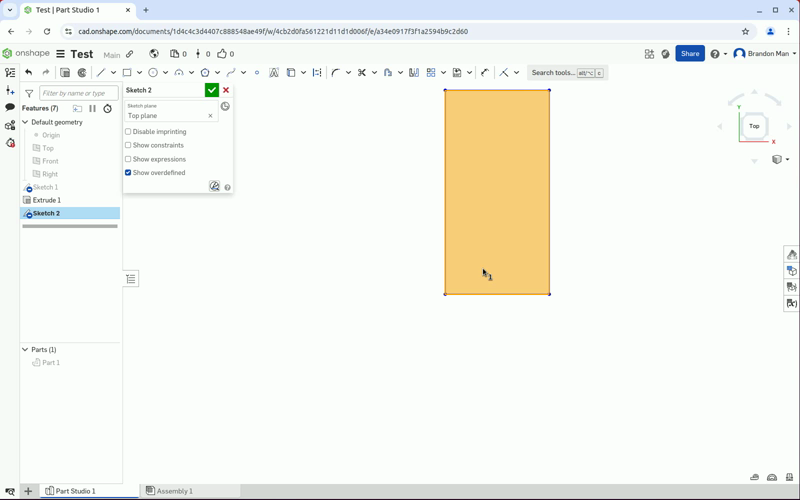
scroll(-6)
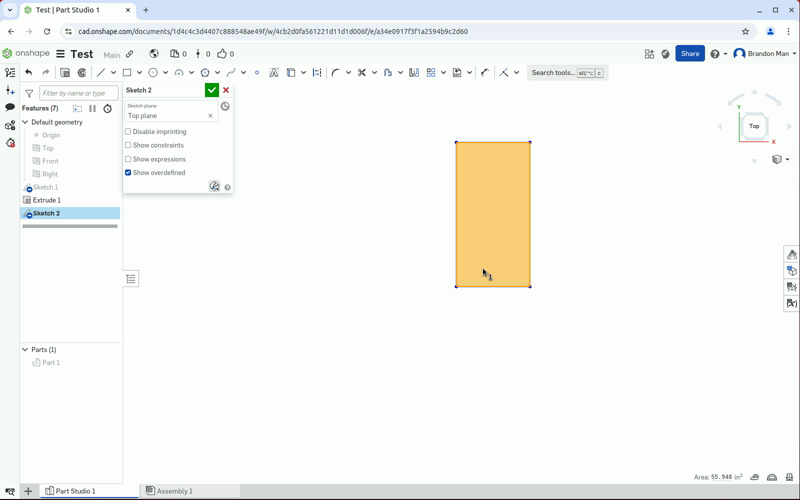
scroll(-6)
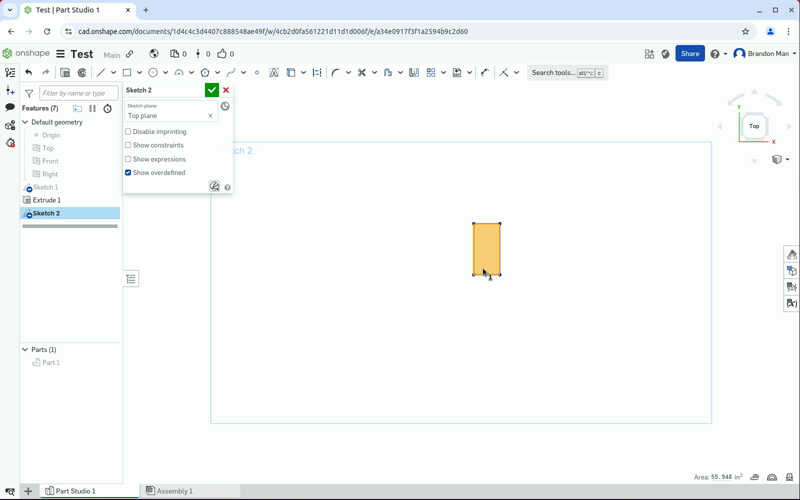
mouse_move(73, 352)
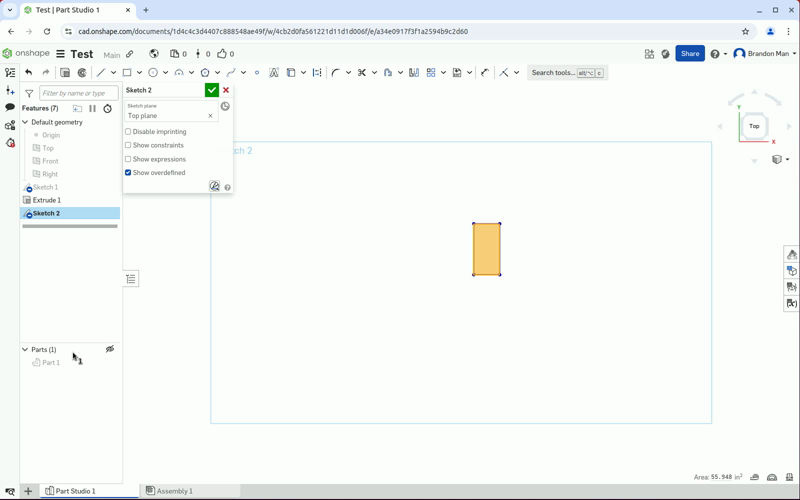
key(shift+y)
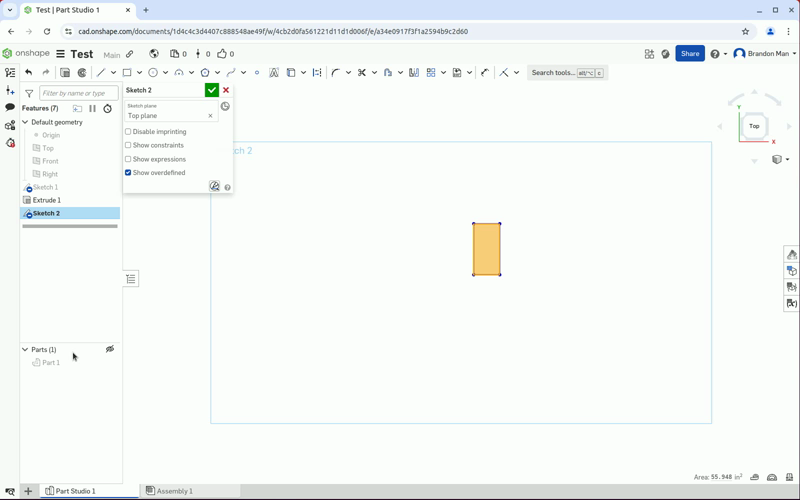
key(shift+e)
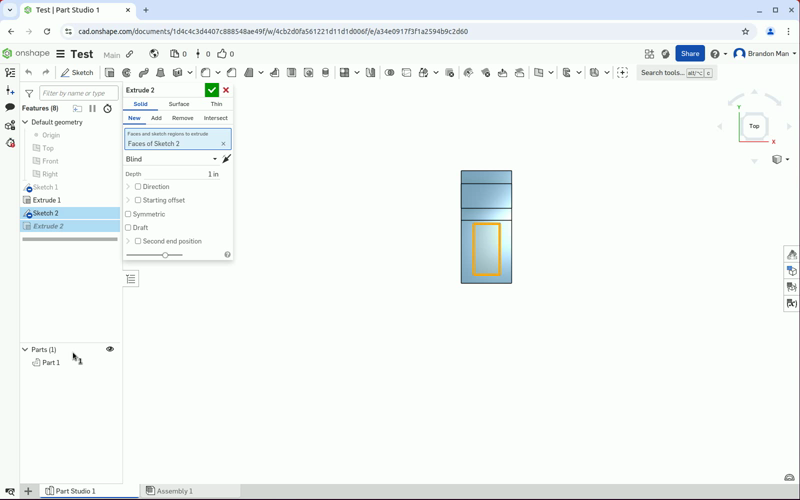
mouse_move(143, 106)
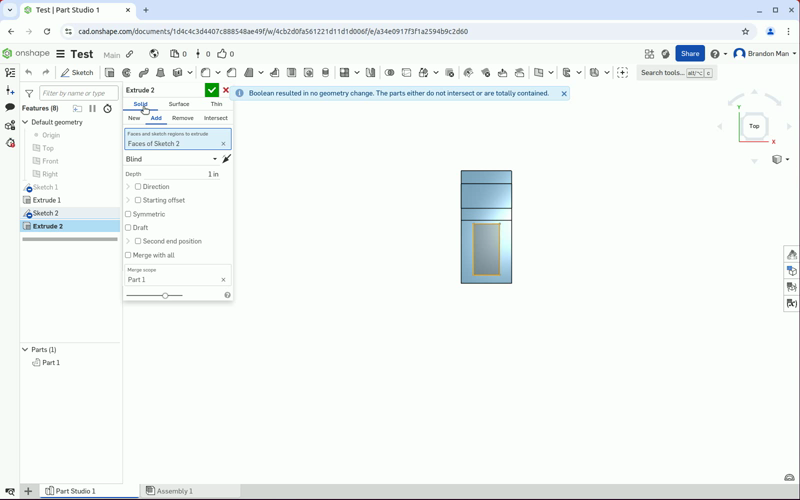
click(143, 106)
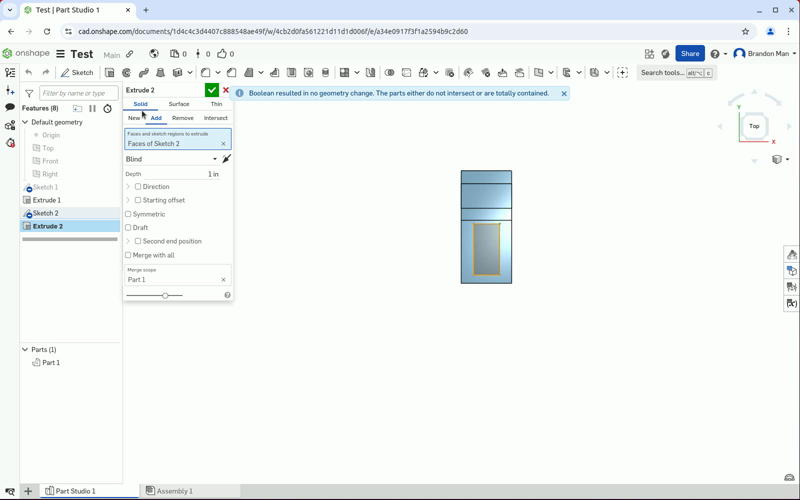
mouse_move(137, 120)
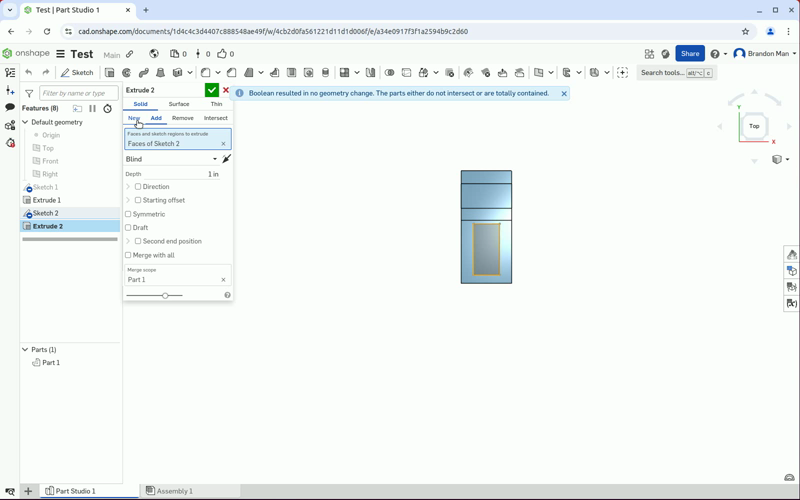
click(137, 120)
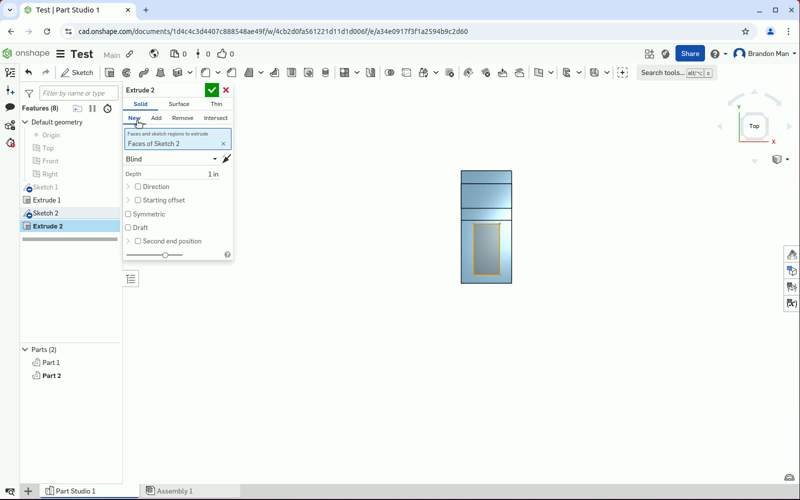
key(tab, 4)
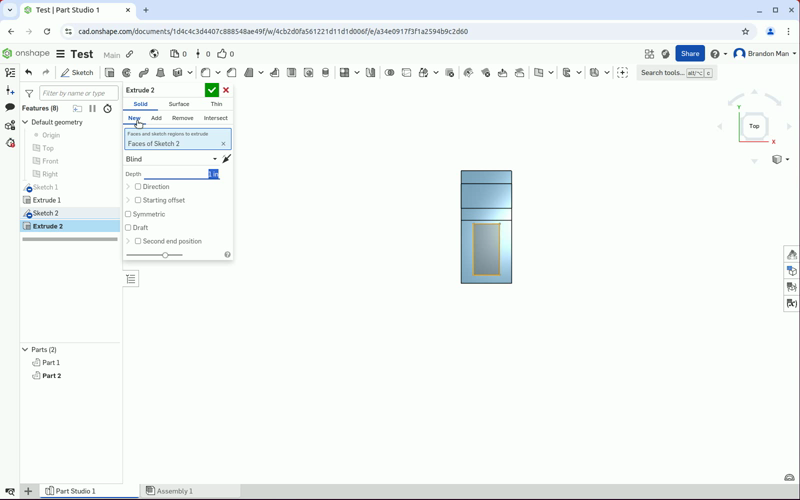
text(5.055)
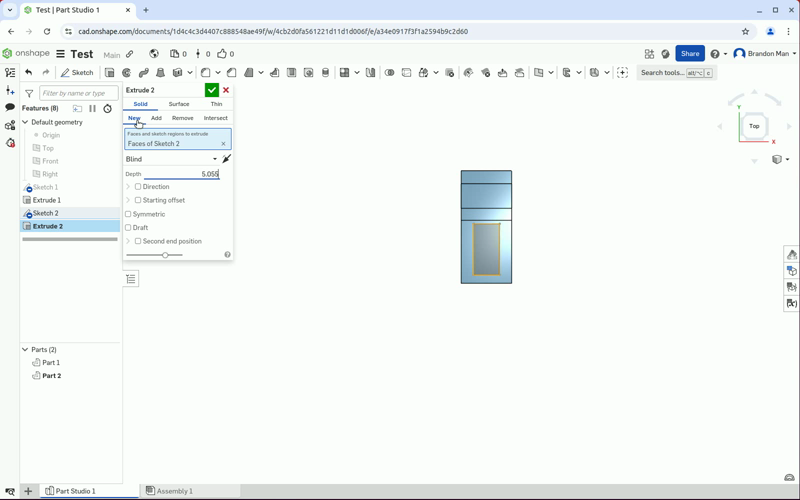
key(enter)
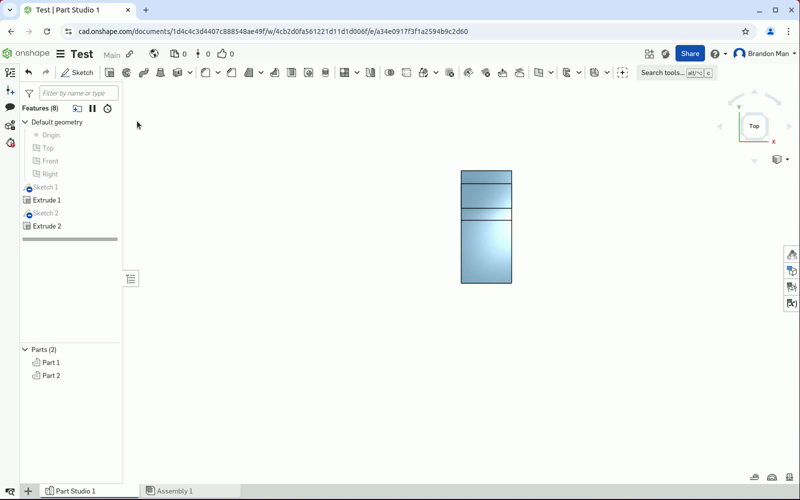
key(shift+h)
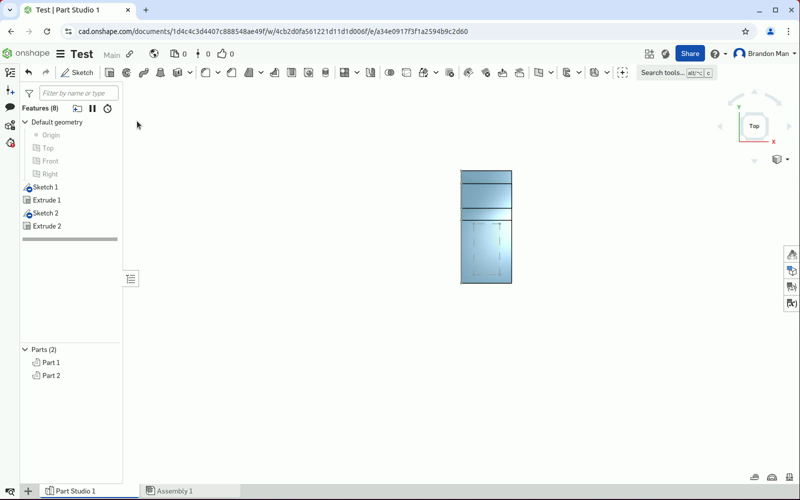
key(shift+h)
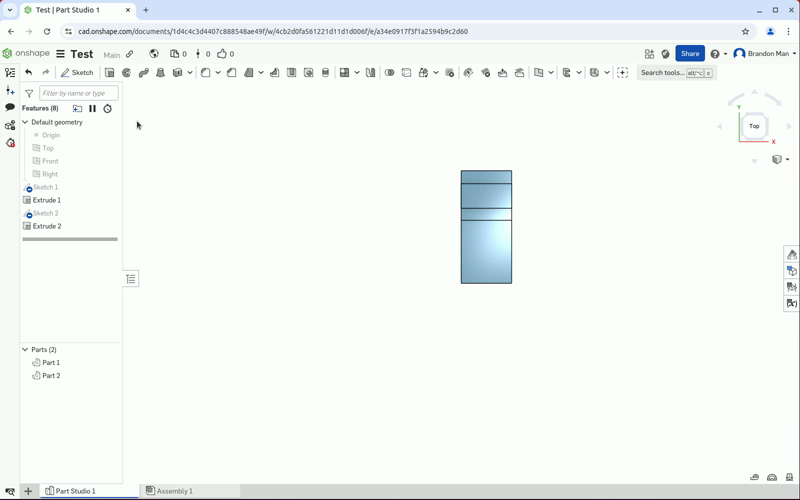
mouse_move(73, 189)
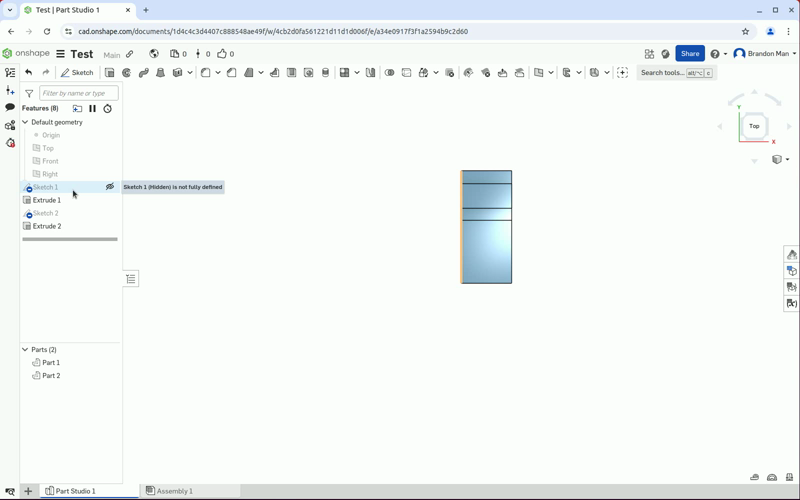
click(73, 189)
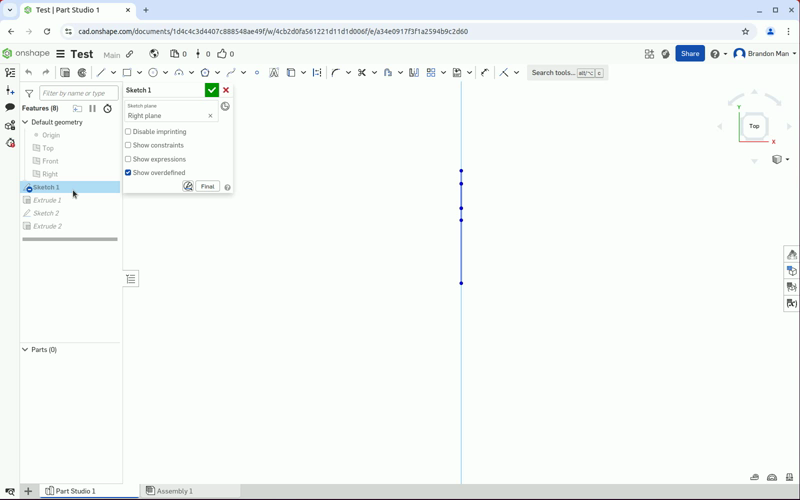
mouse_move(229, 92)
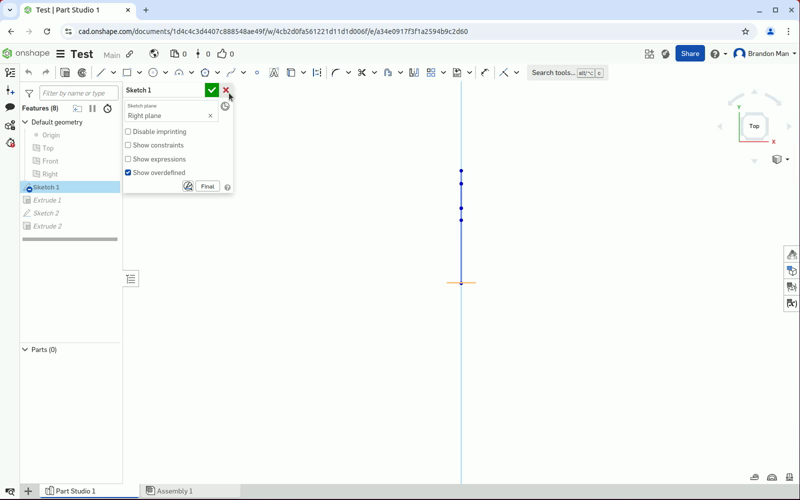
click(229, 92)
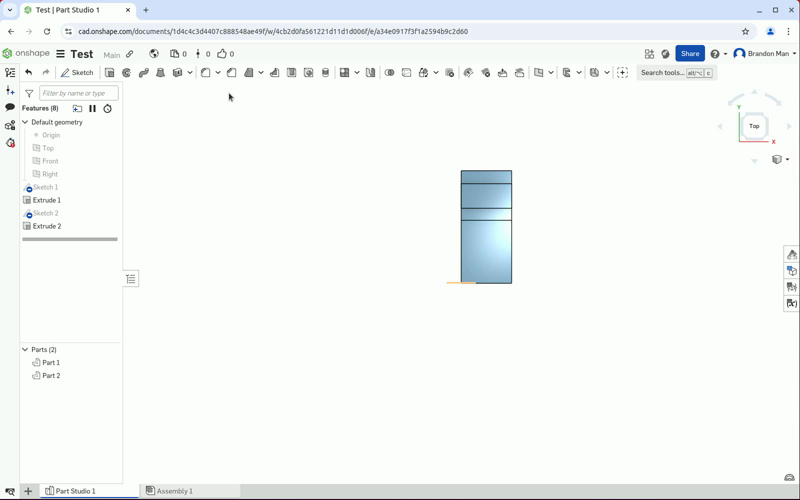
mouse_move(541, 75)
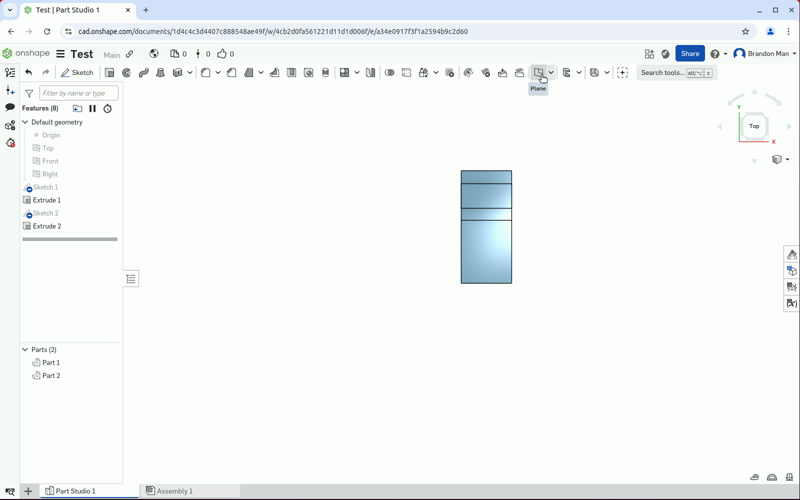
click(541, 75)
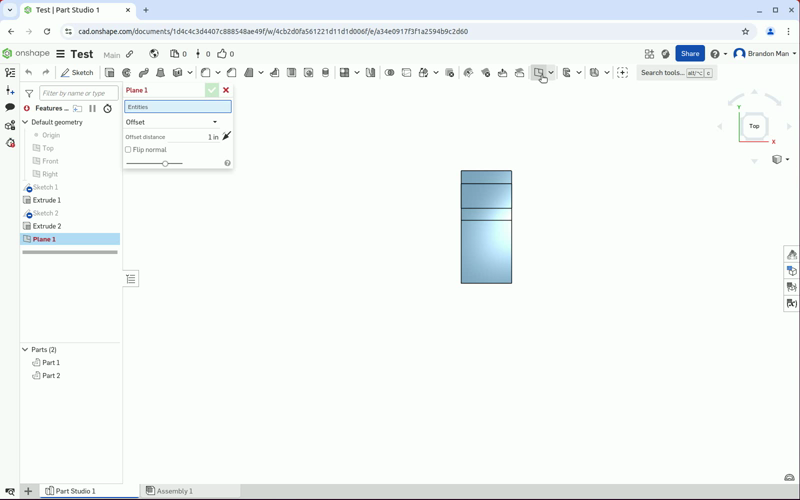
mouse_move(73, 150)
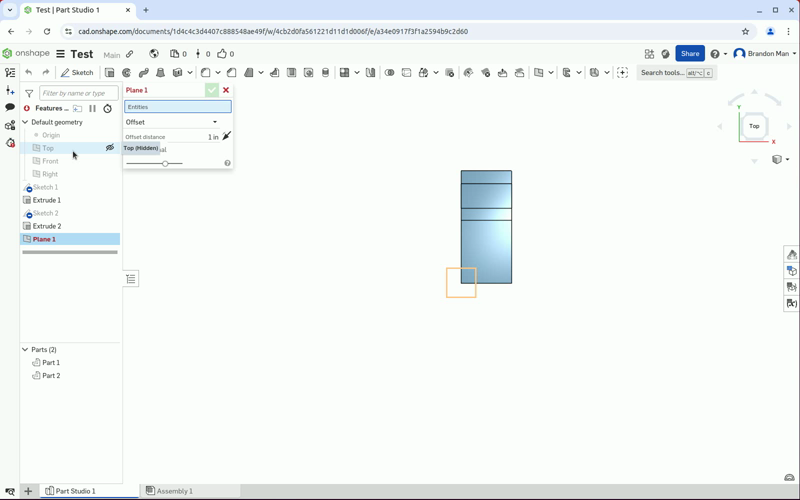
click(73, 150)
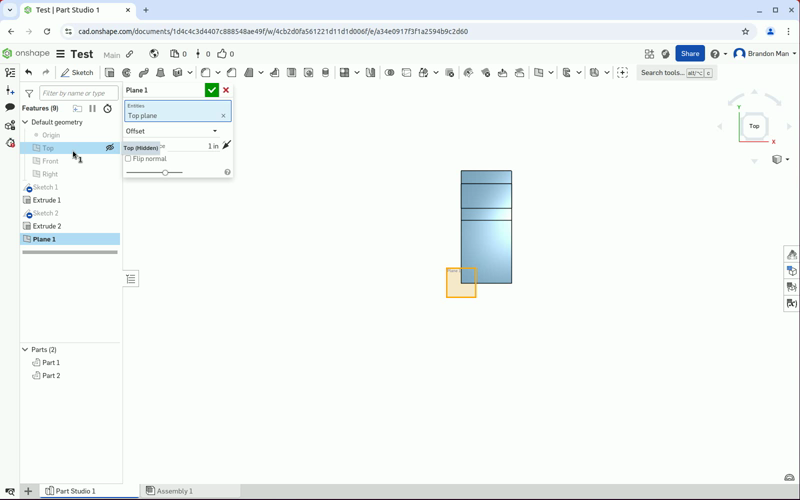
key(tab, 2)
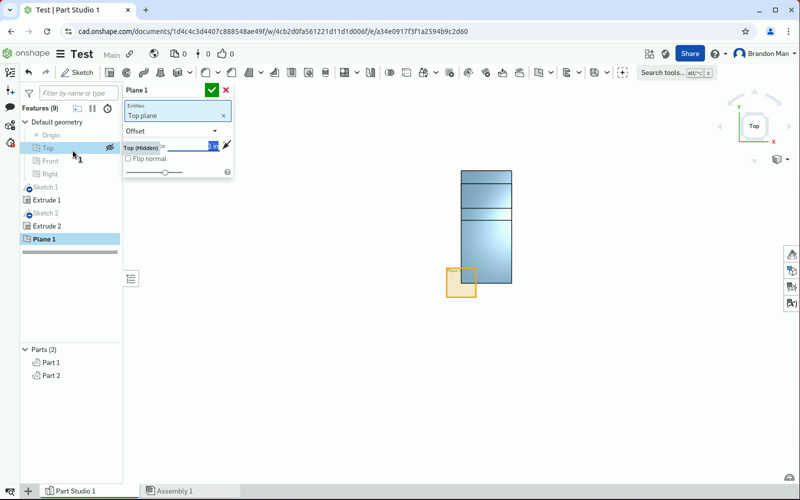
text(6.748)
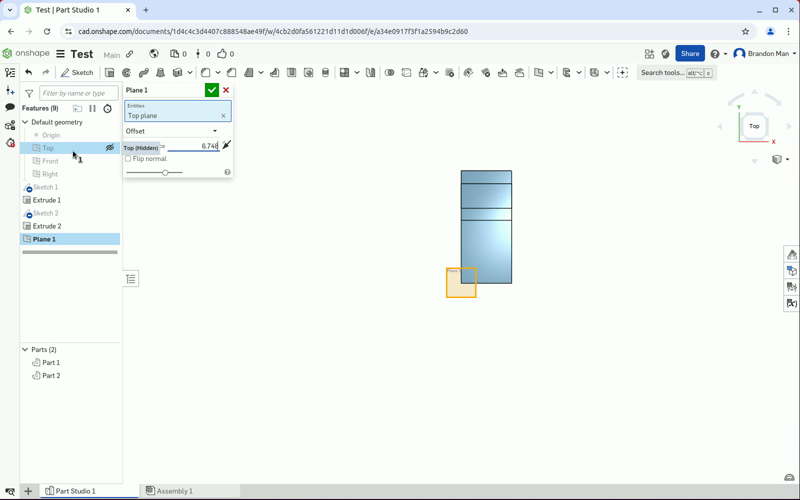
key(enter, 2)
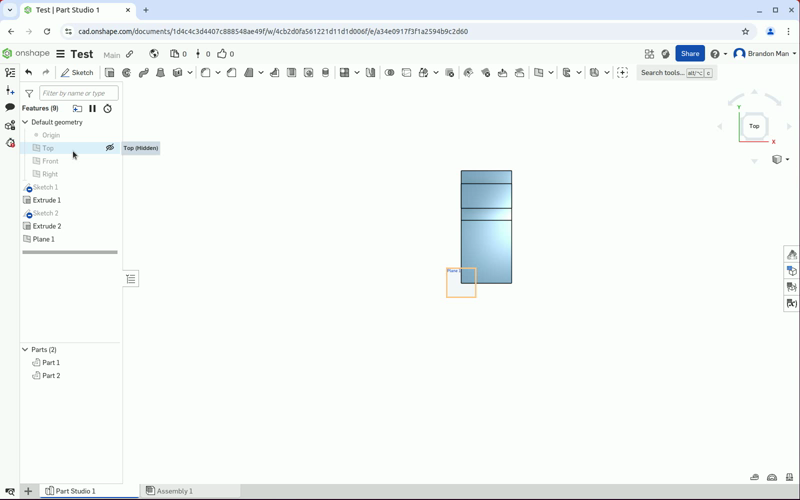
key(shift+s)
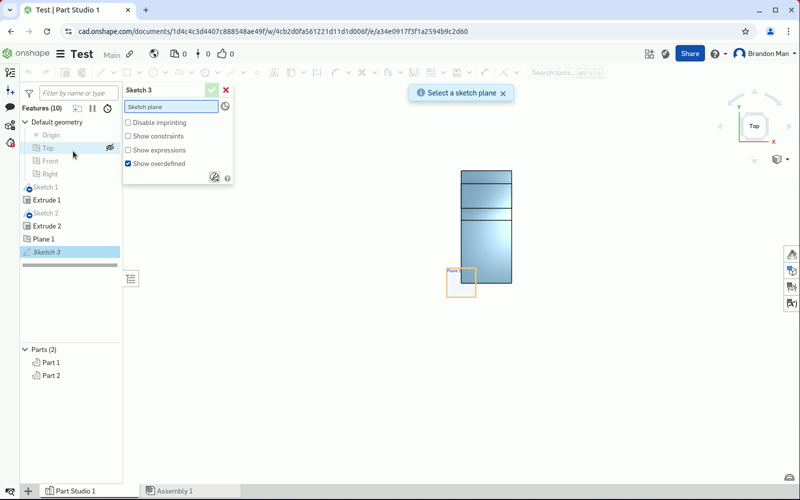
mouse_move(73, 241)
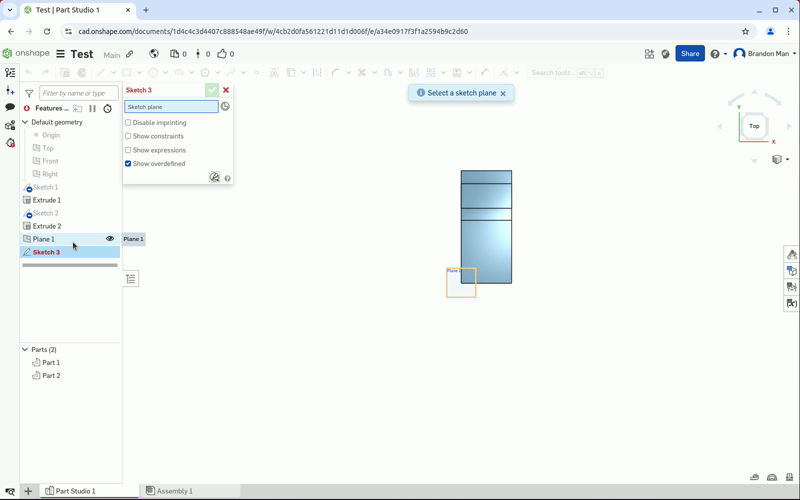
click(73, 241)
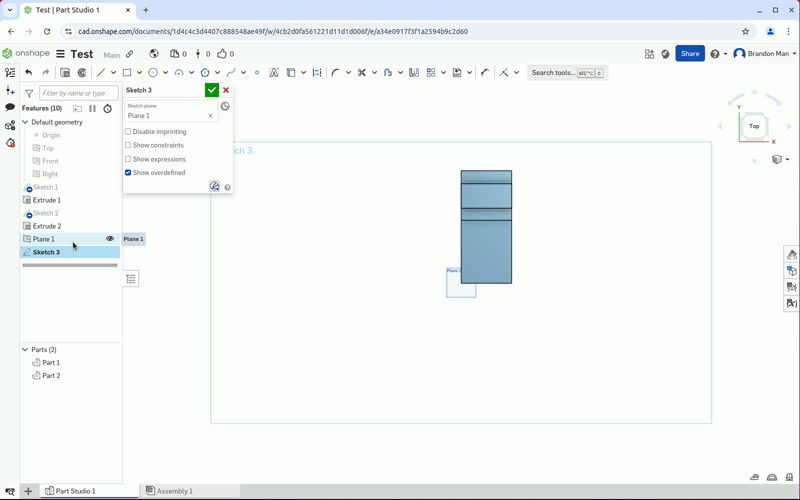
mouse_move(73, 352)
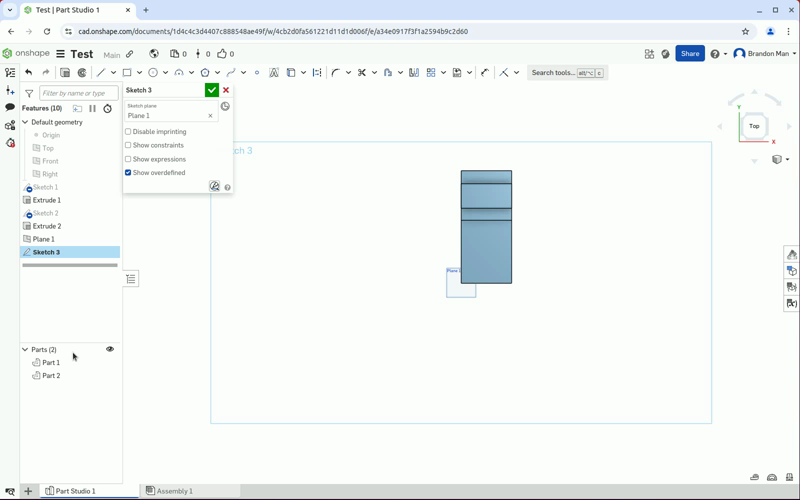
key(y)
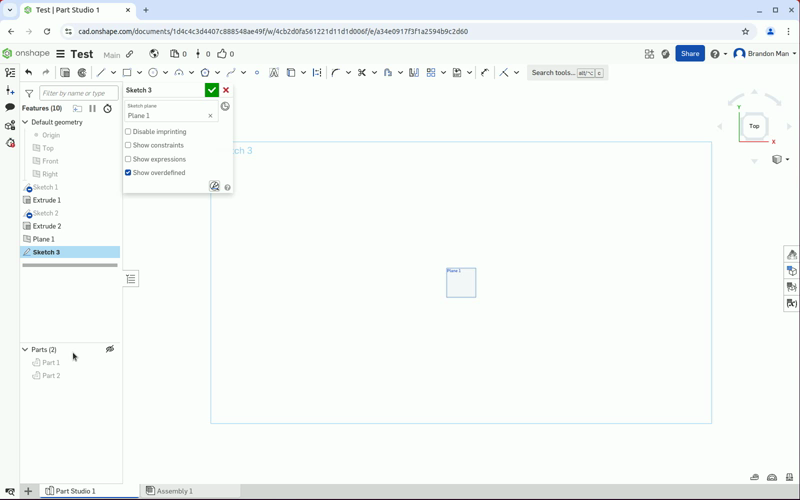
key(l)
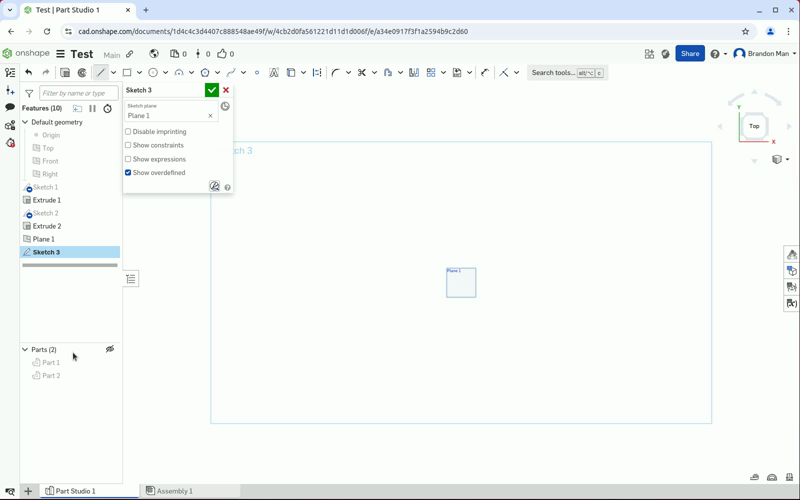
key_down(shift)
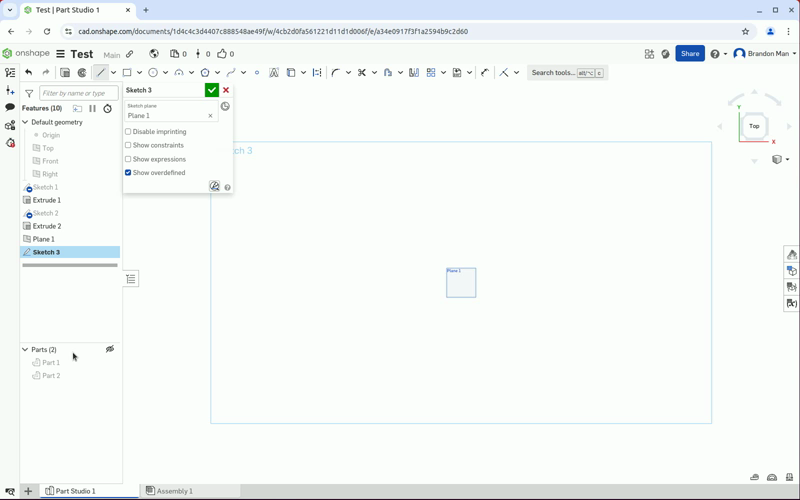
mouse_move(473, 270)
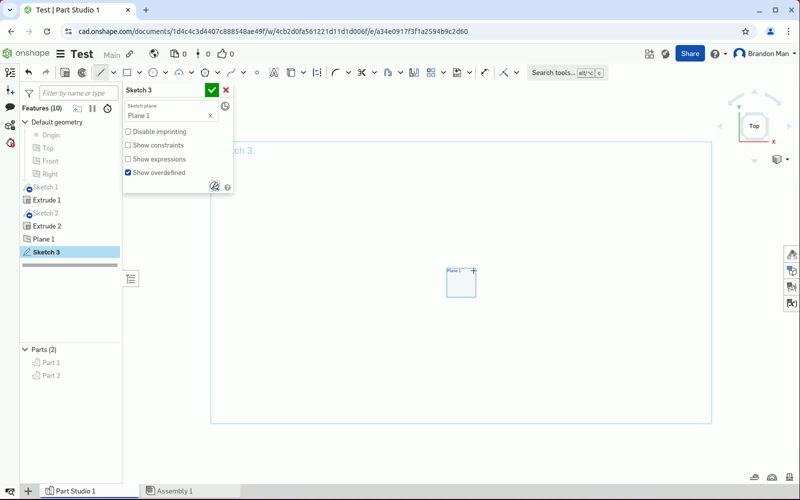
click(473, 270)
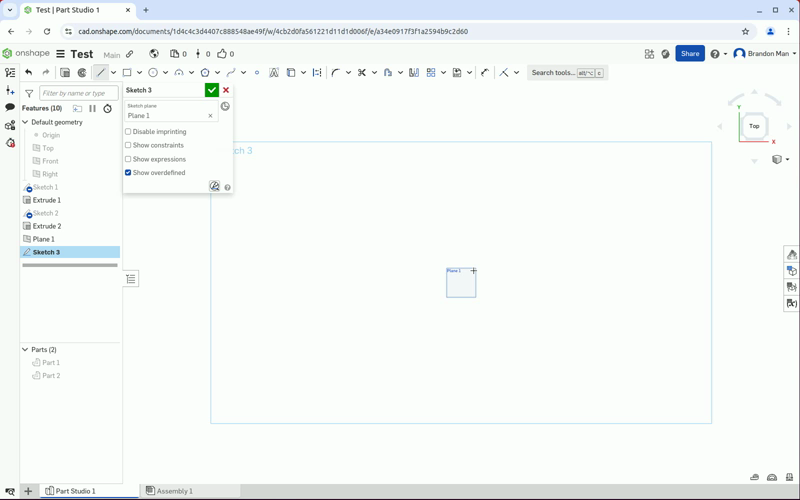
key_up(shift)
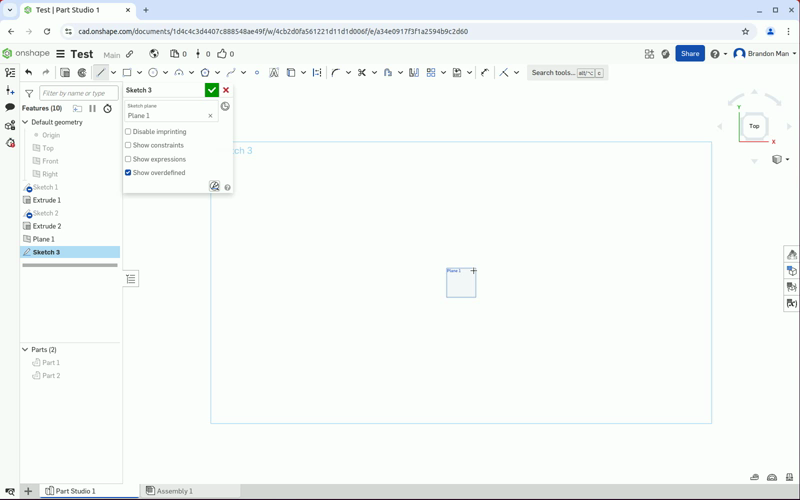
key_down(shift)
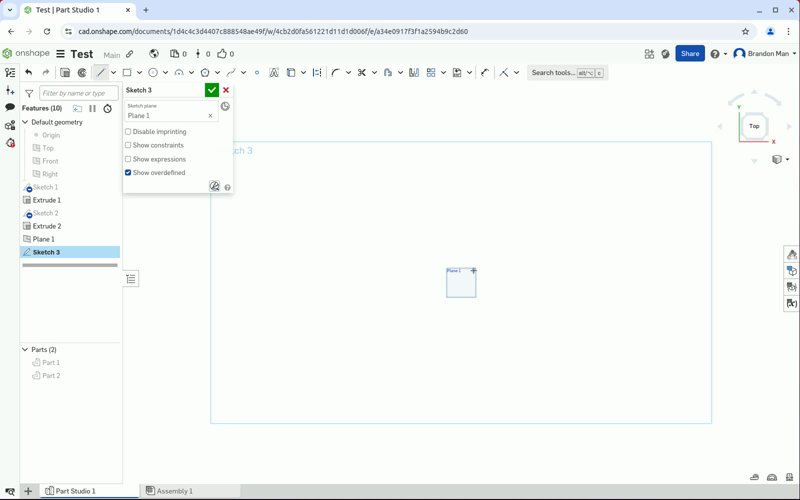
mouse_move(503, 270)
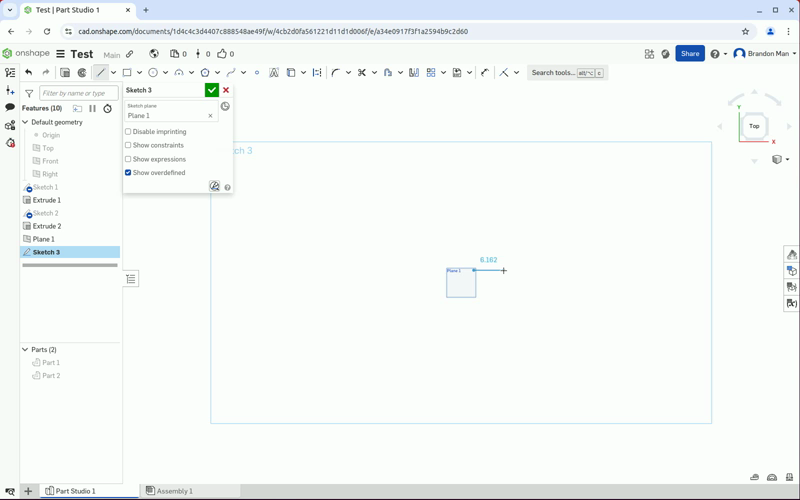
mouse_move(499, 270)
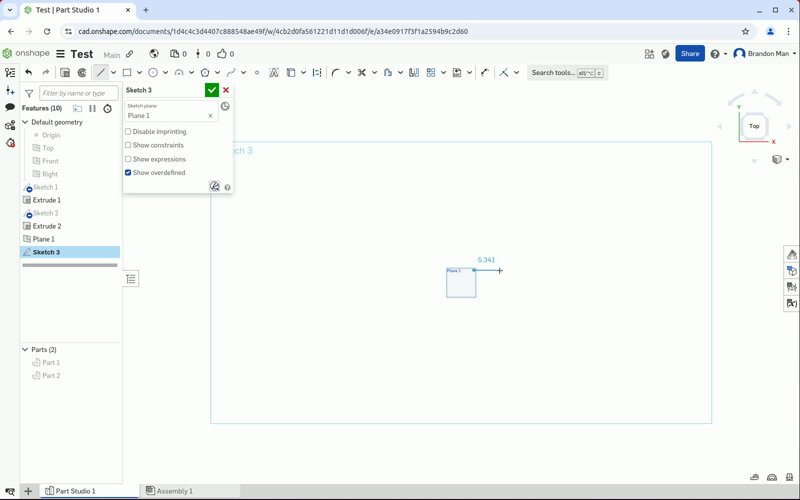
click(499, 270)
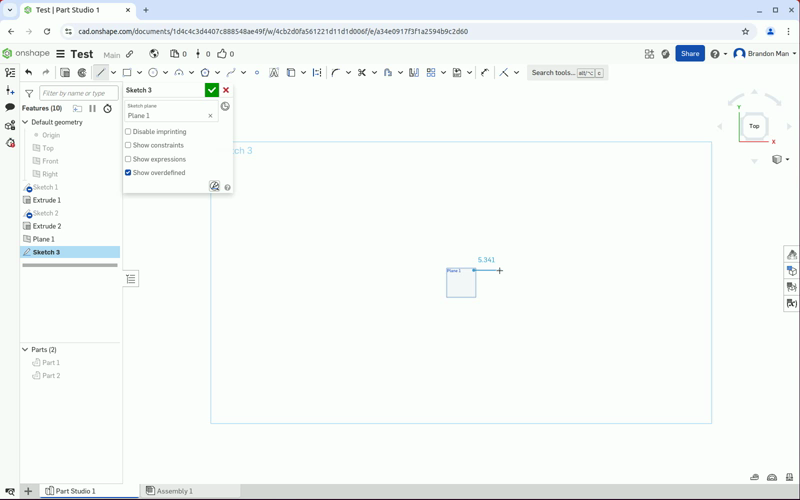
key_up(shift)
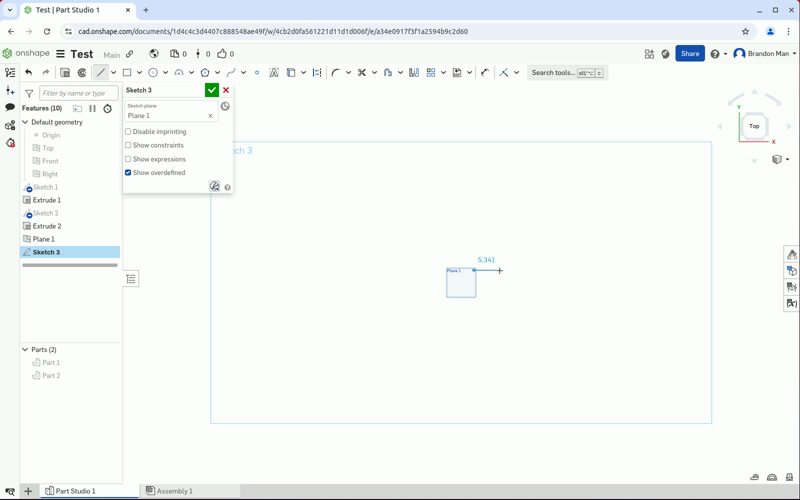
key_down(shift)
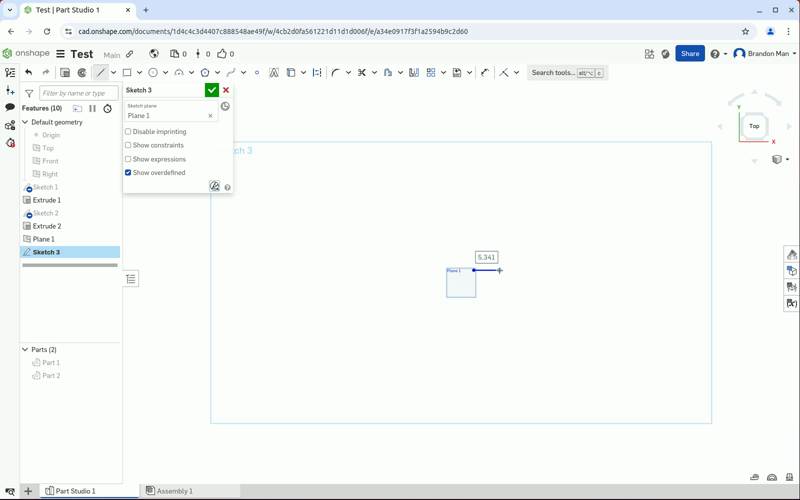
mouse_move(529, 270)
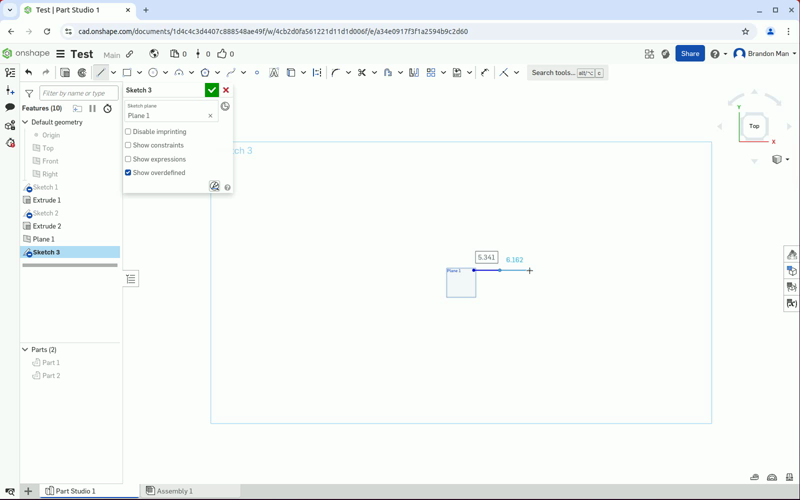
mouse_move(499, 219)
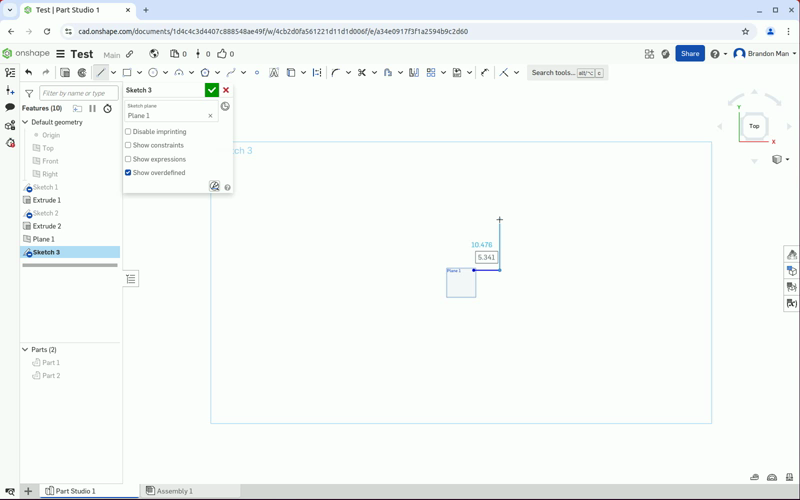
click(499, 219)
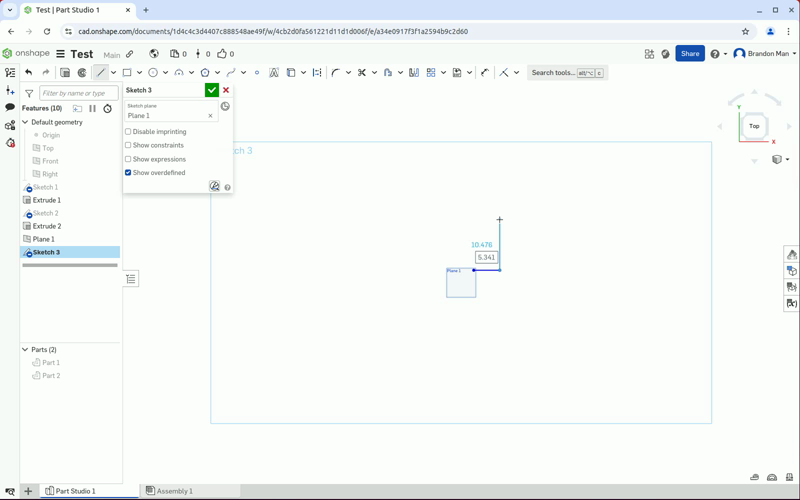
key_up(shift)
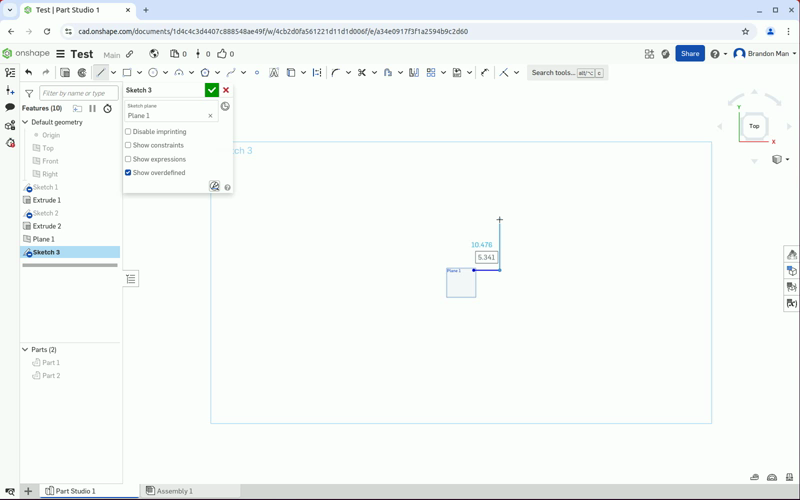
key_down(shift)
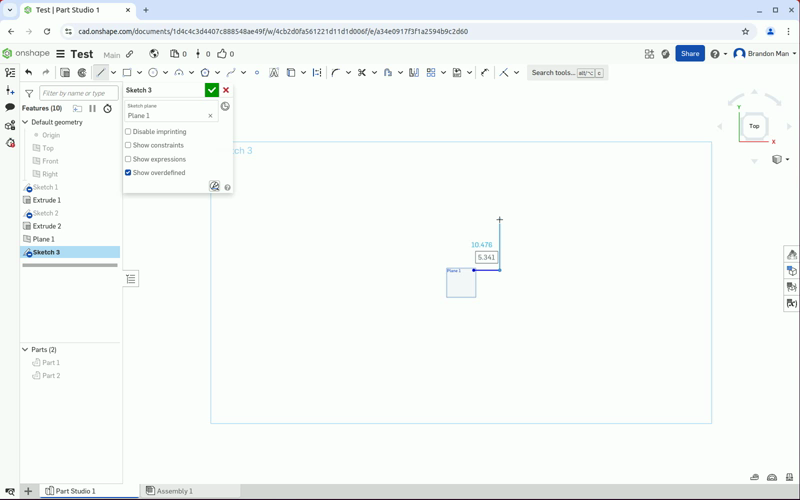
mouse_move(529, 219)
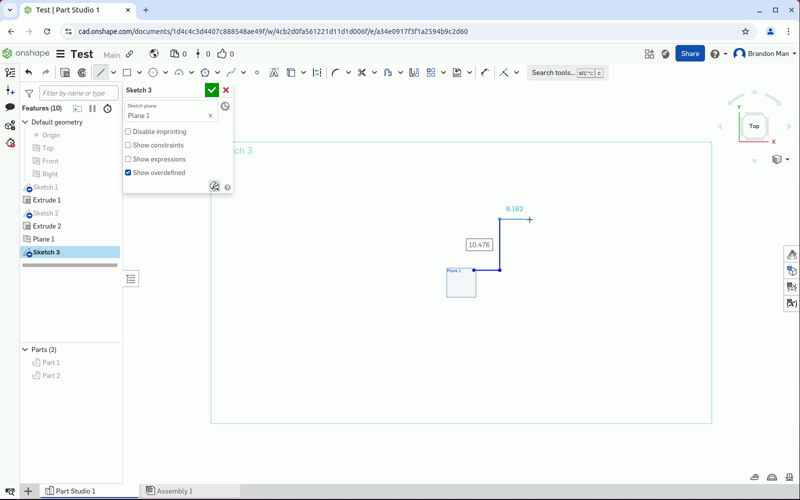
mouse_move(473, 219)
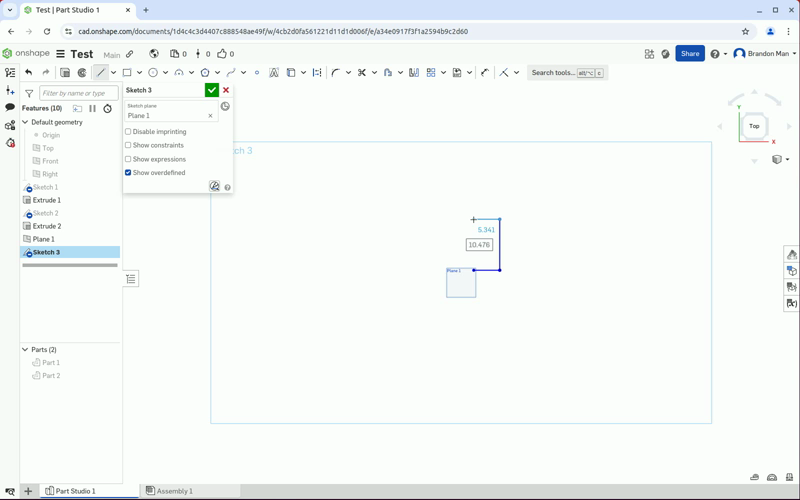
click(473, 219)
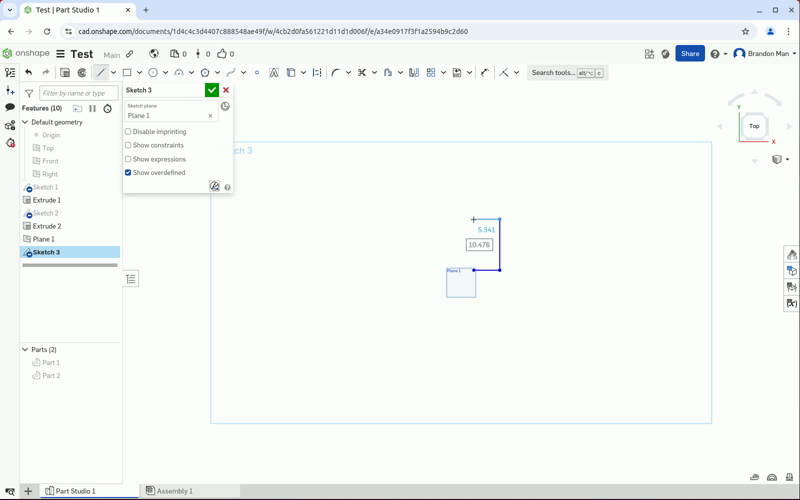
key_up(shift)
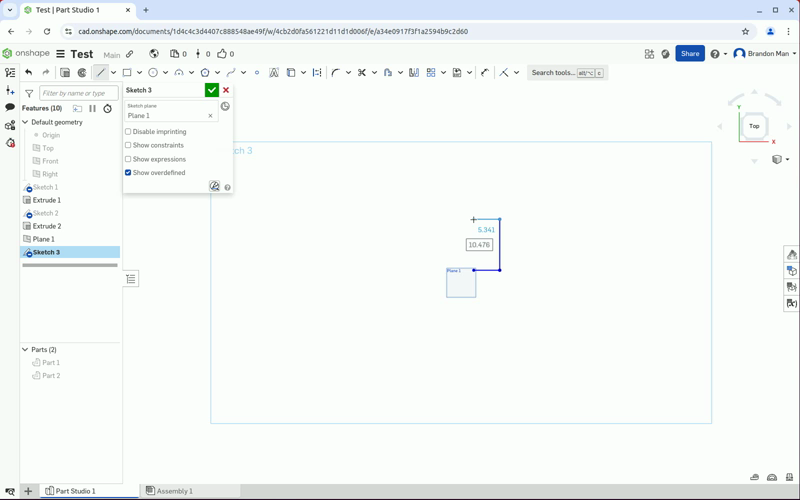
mouse_move(503, 219)
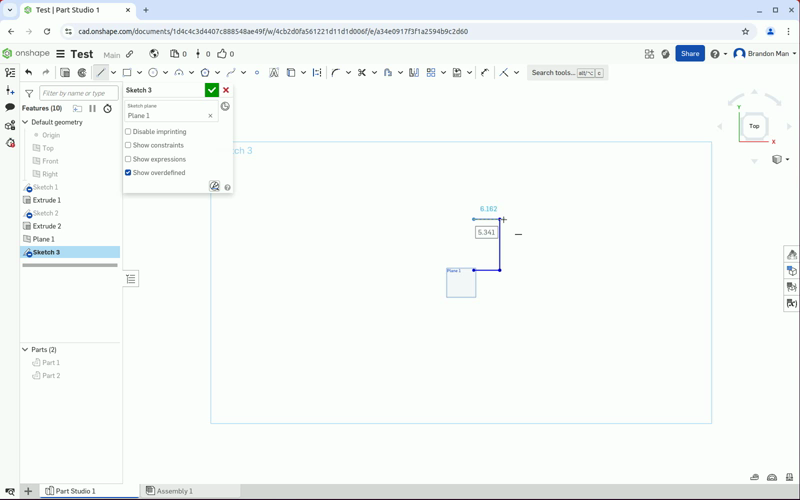
key_down(shift)
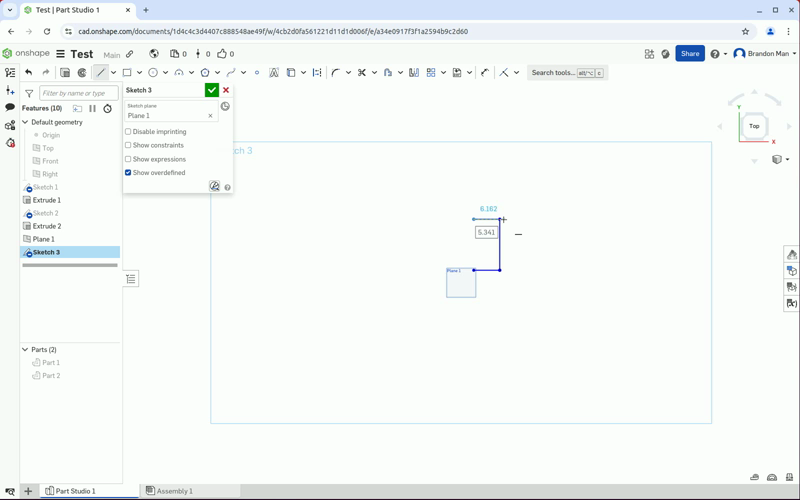
mouse_move(473, 270)
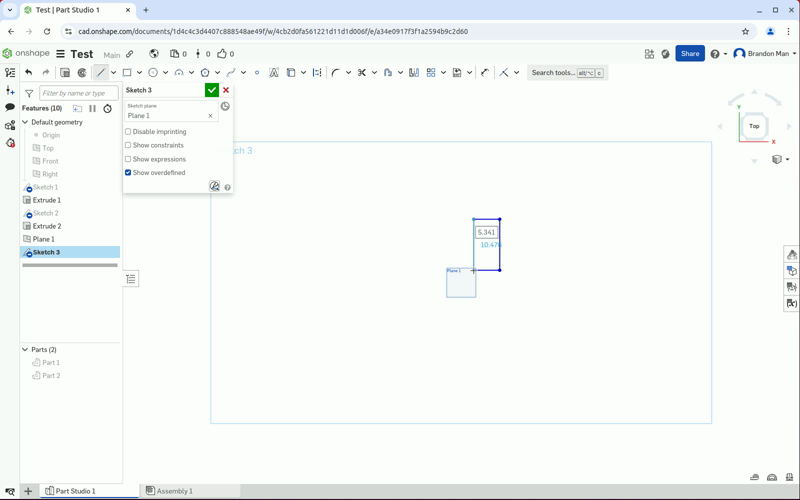
key_up(shift)
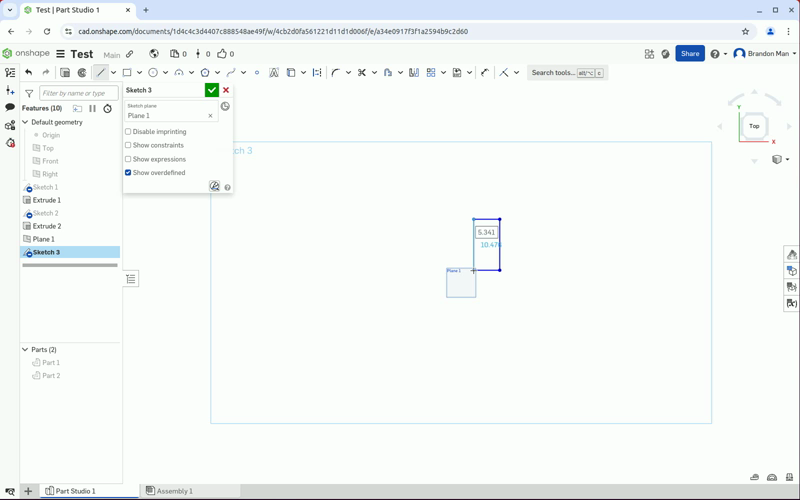
click(473, 270)
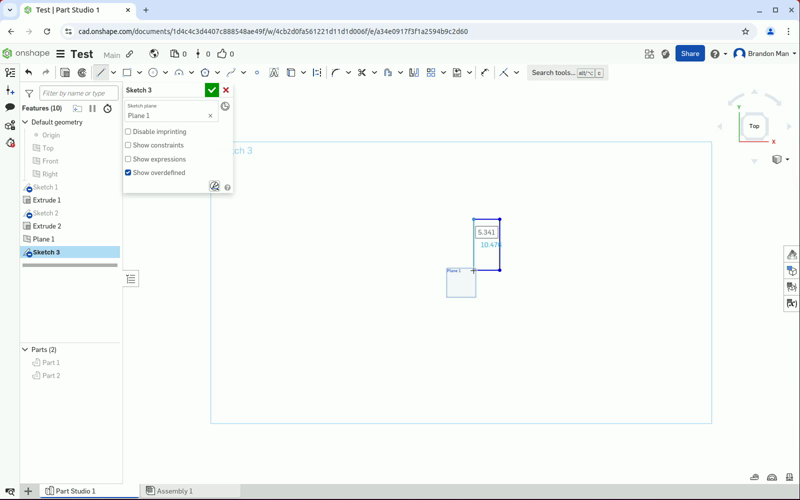
key(esc)
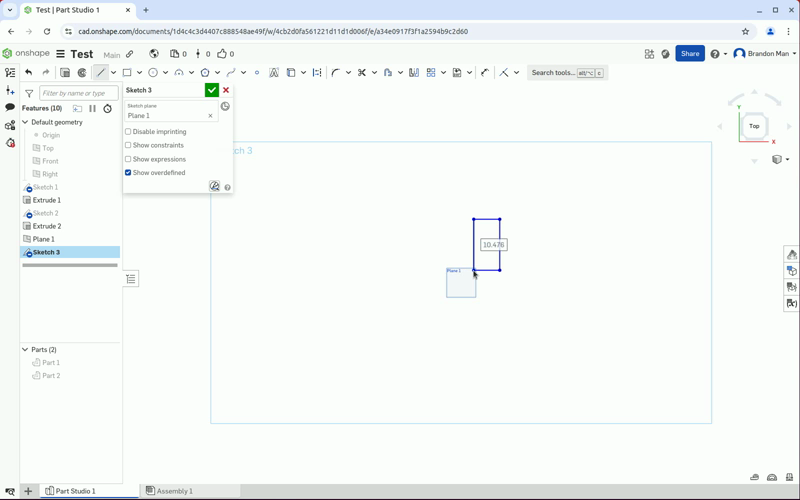
mouse_move(489, 241)
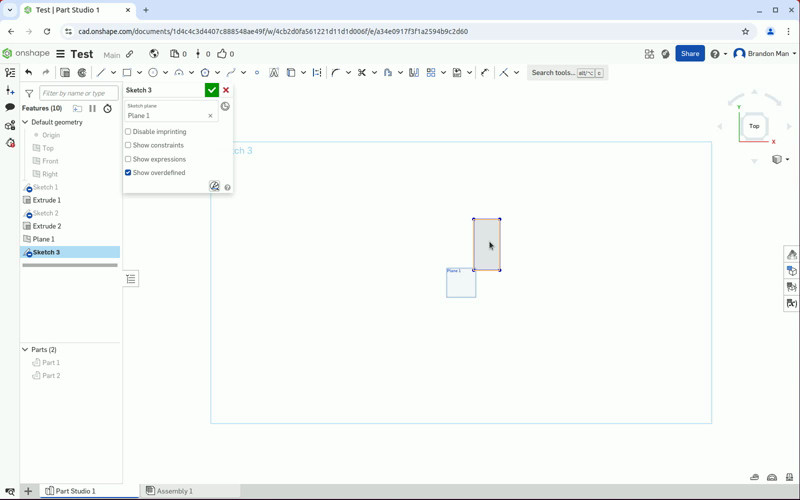
scroll(6)
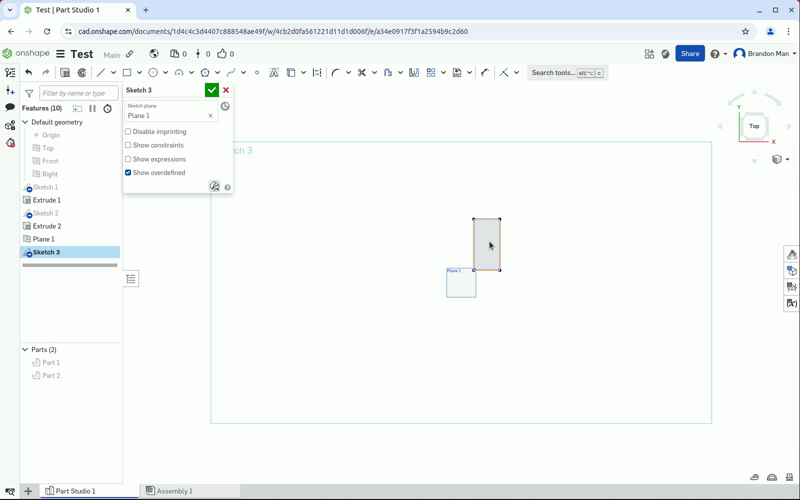
scroll(6)
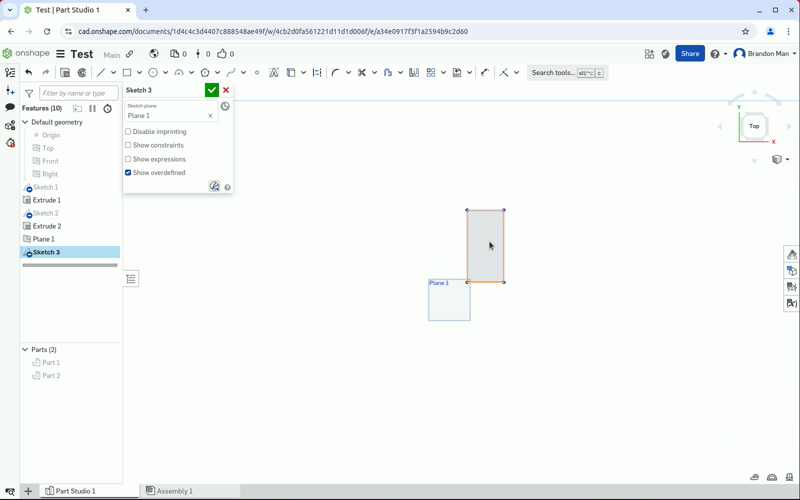
scroll(6)
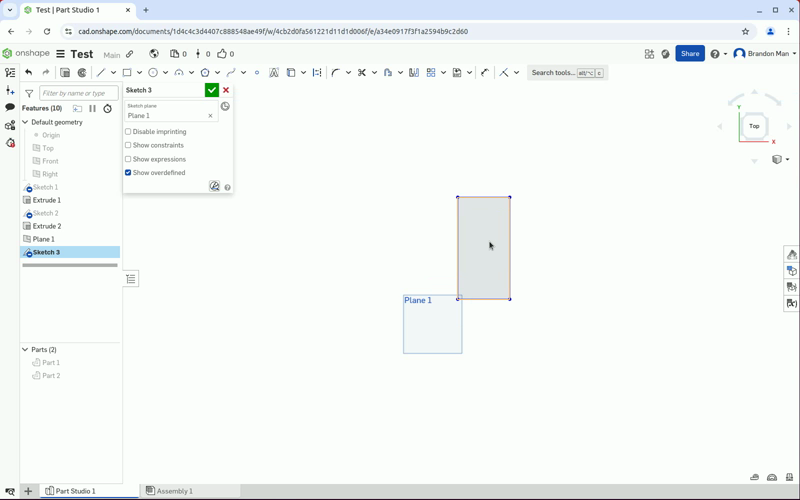
scroll(6)
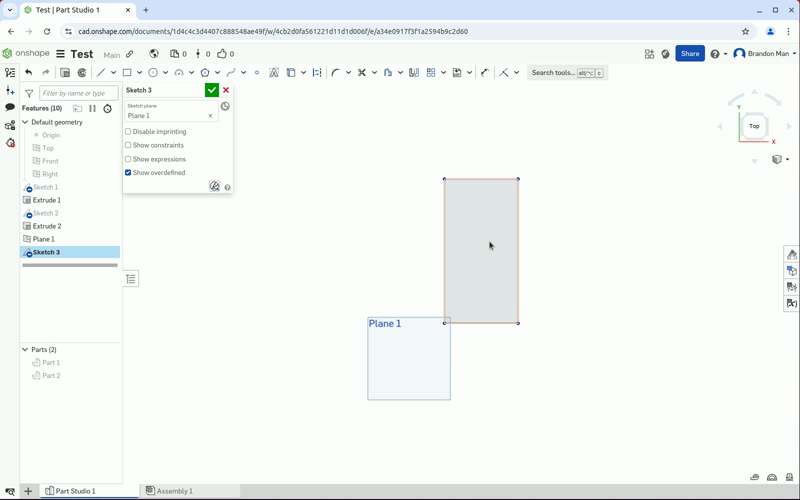
scroll(6)
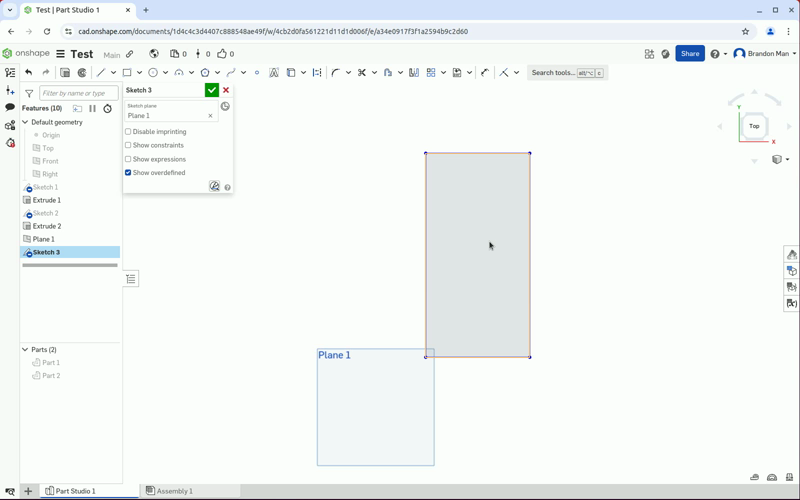
scroll(6)
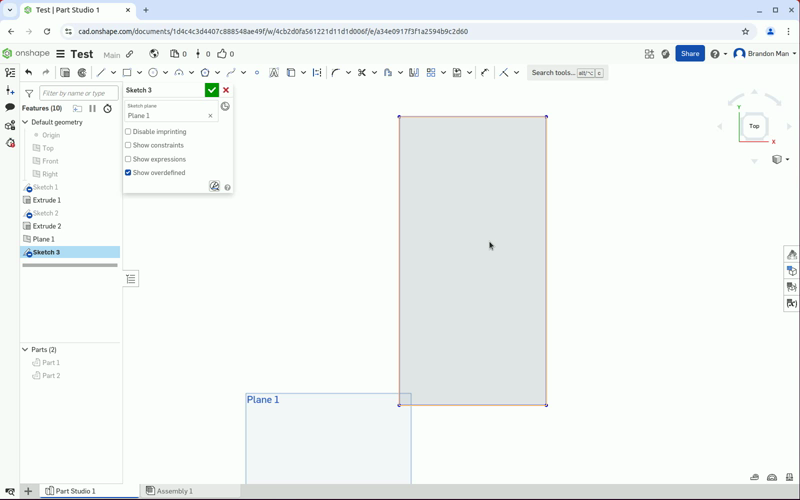
scroll(6)
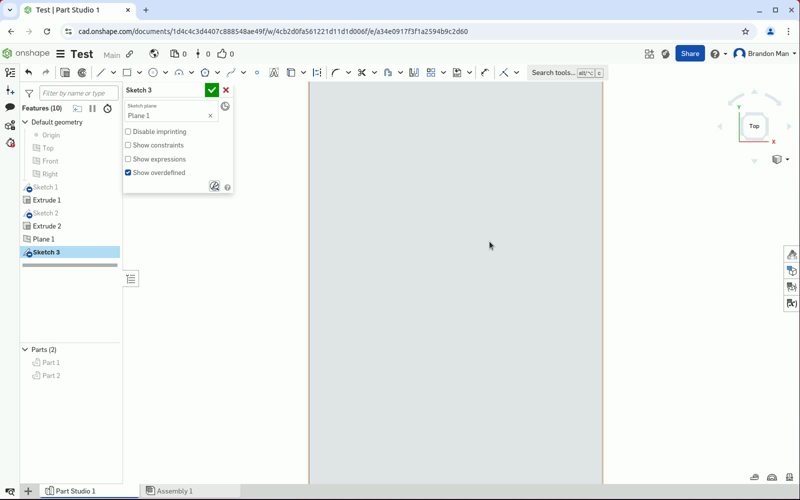
click(489, 241)
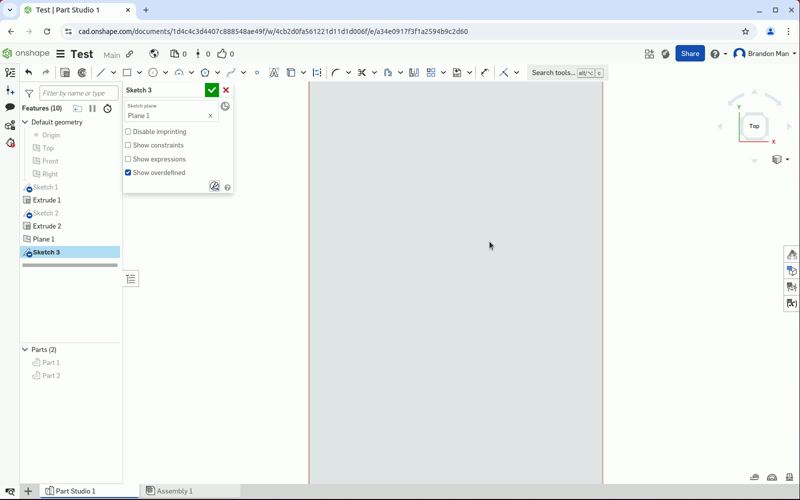
scroll(-6)
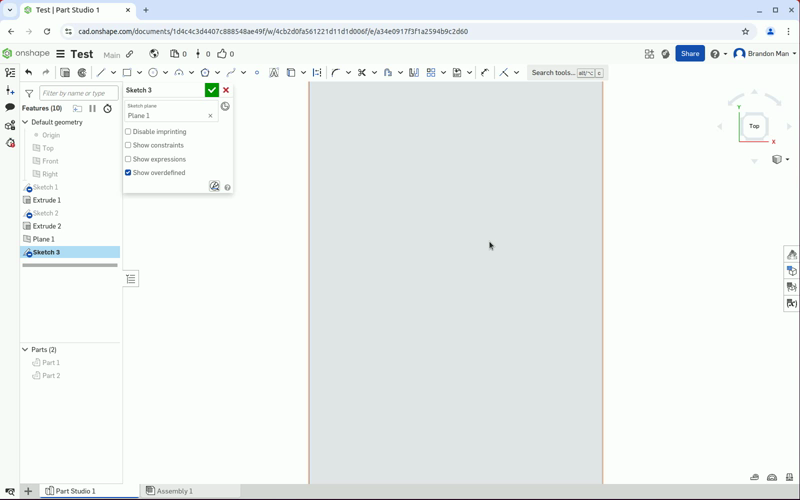
scroll(-6)
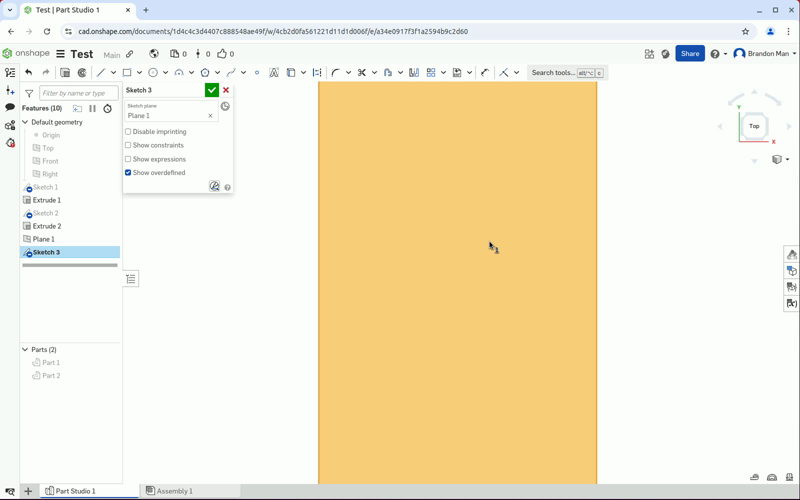
scroll(-6)
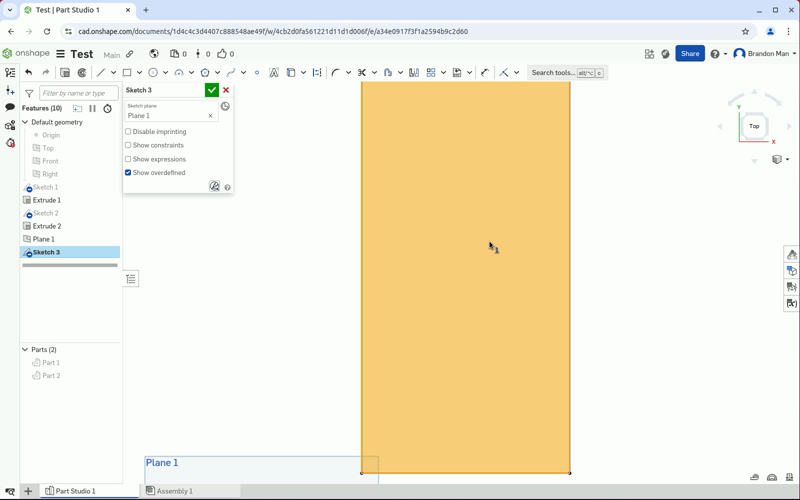
scroll(-6)
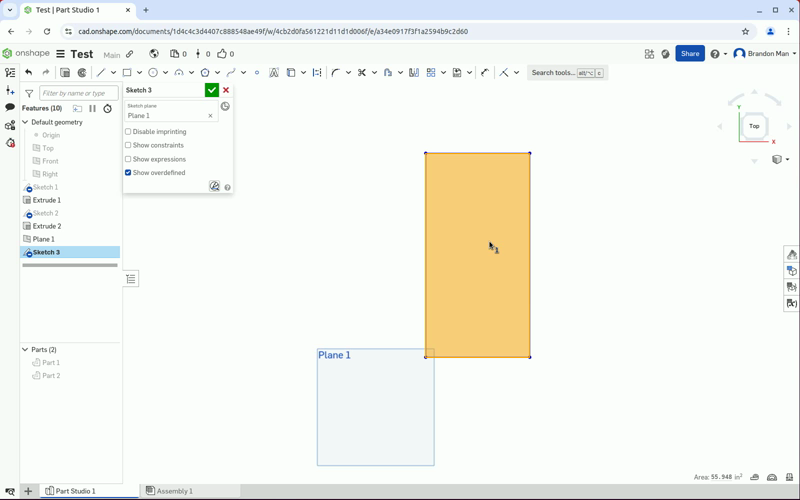
scroll(-6)
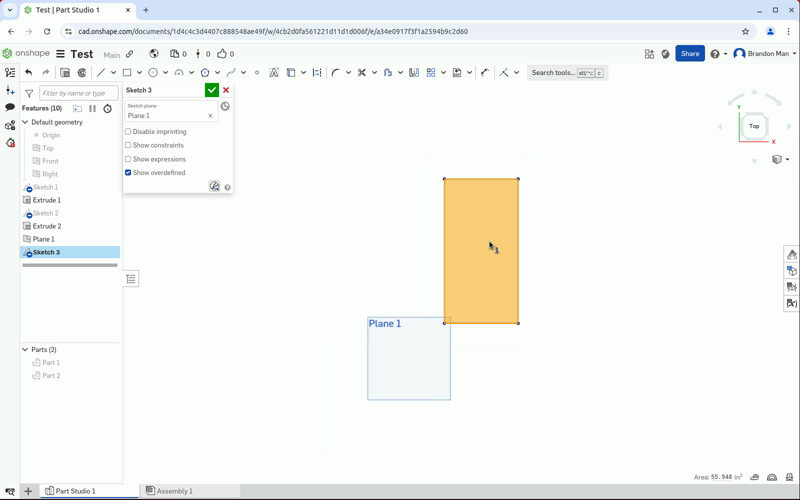
scroll(-6)
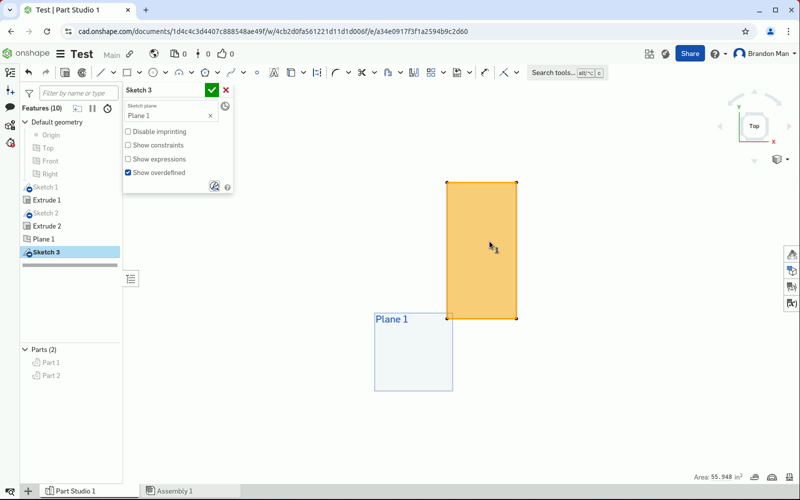
scroll(-6)
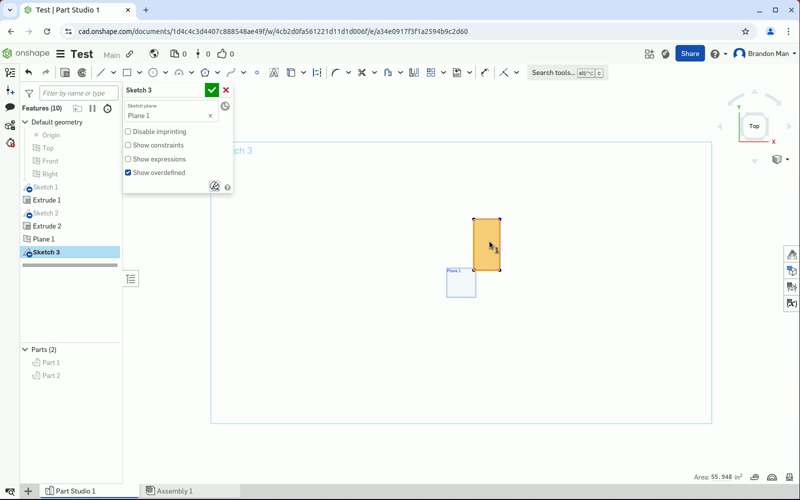
mouse_move(73, 352)
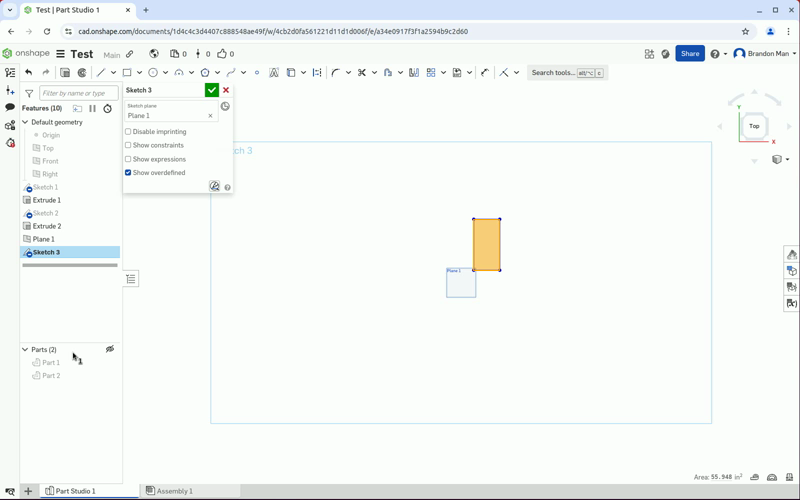
key(shift+y)
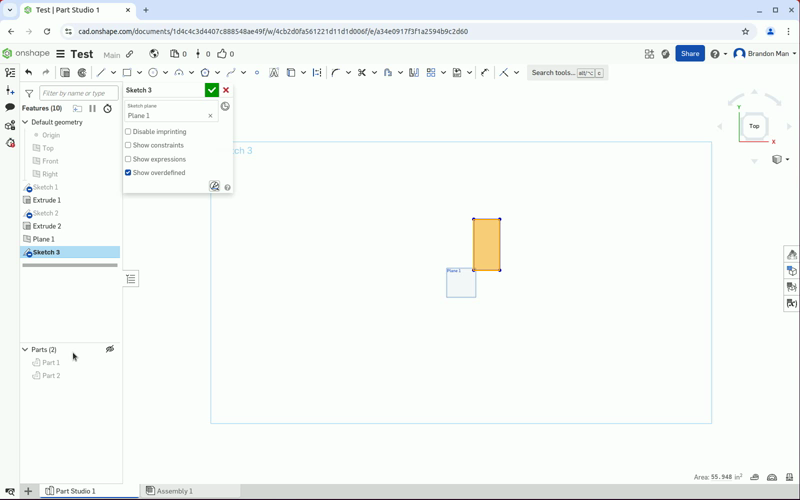
key(shift+e)
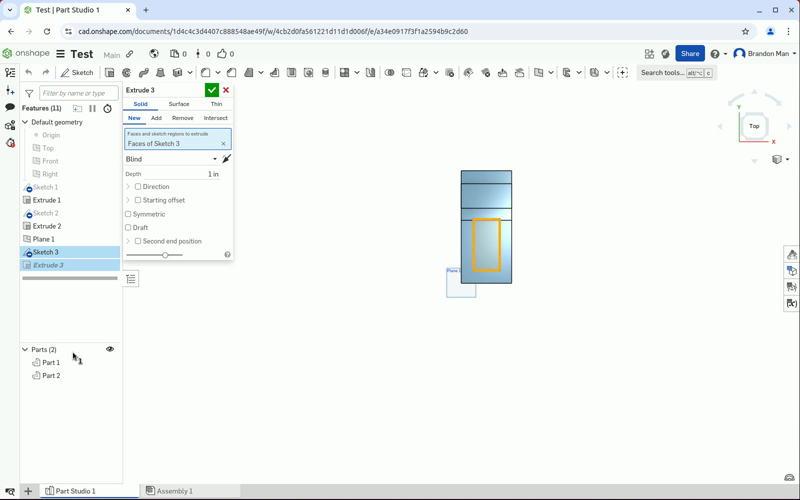
mouse_move(143, 106)
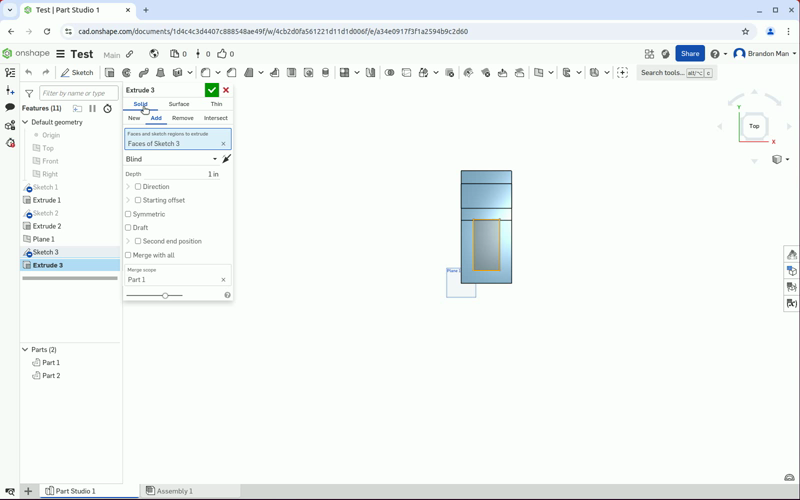
click(143, 106)
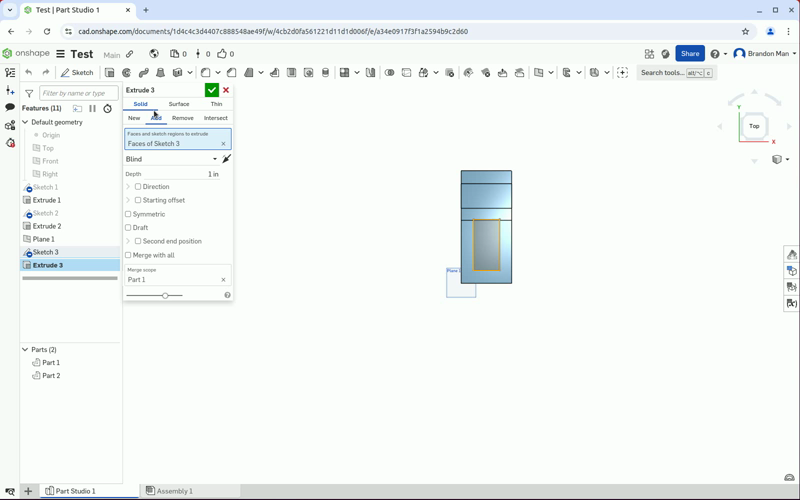
mouse_move(186, 120)
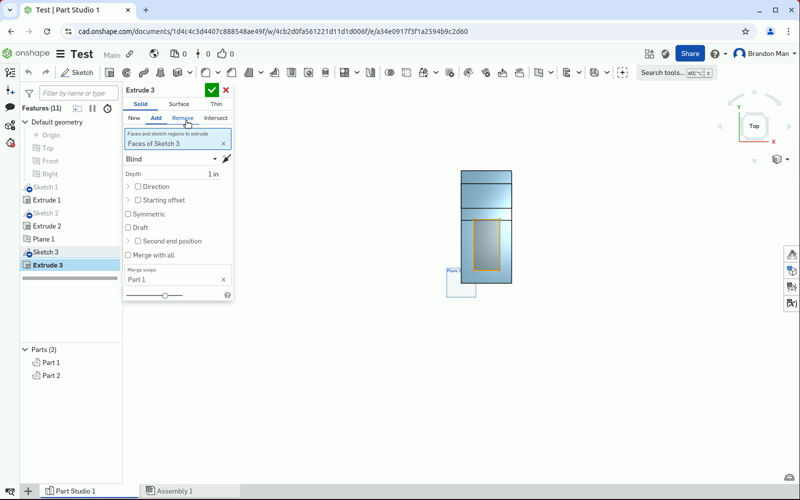
click(186, 120)
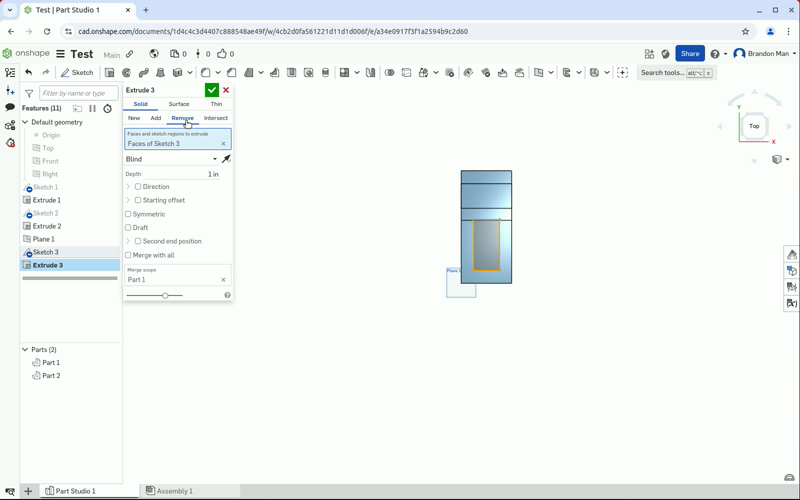
key(tab, 4)
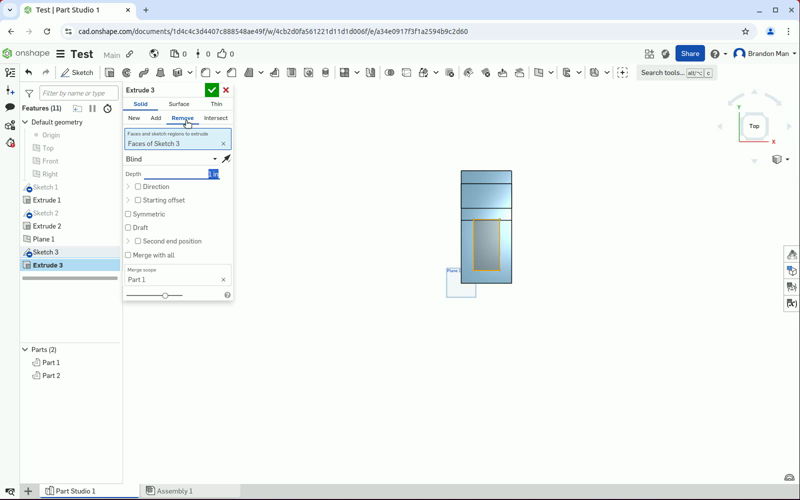
text(5.055)
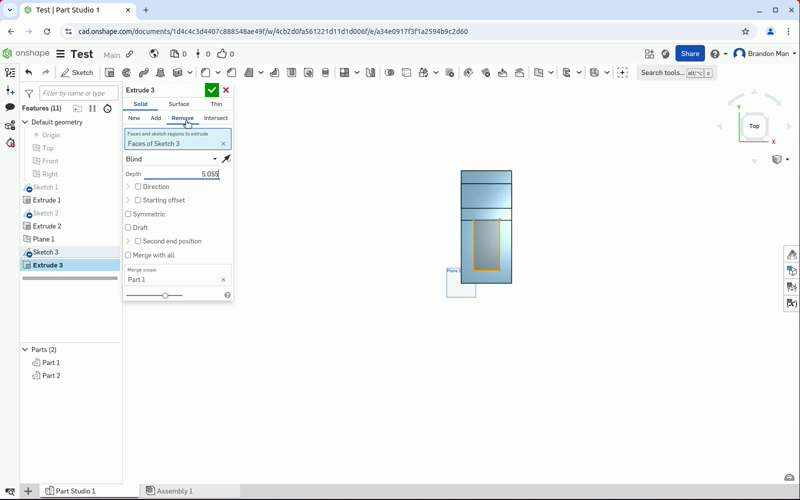
key(tab, 6)
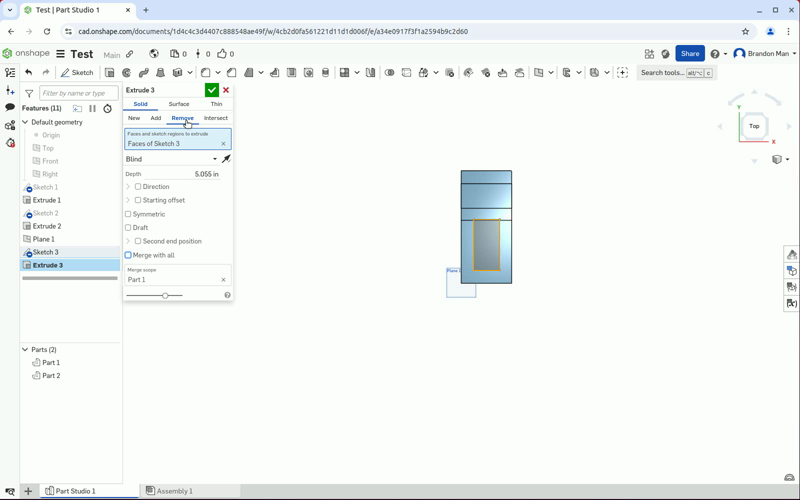
key(space)
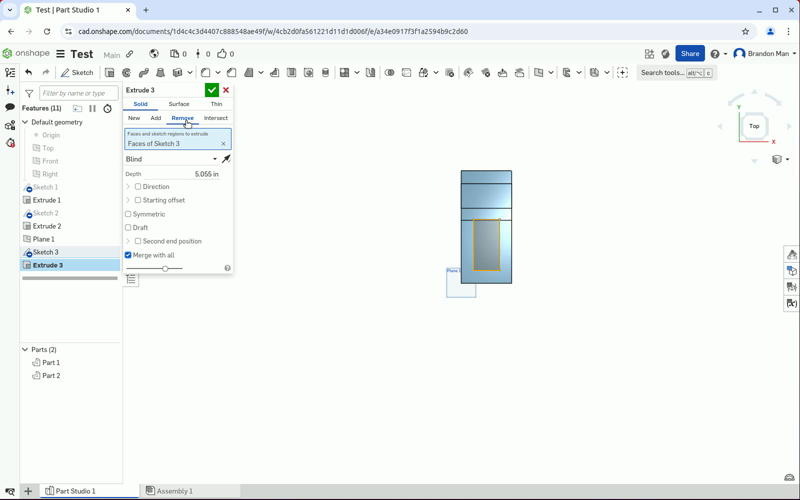
key(enter)
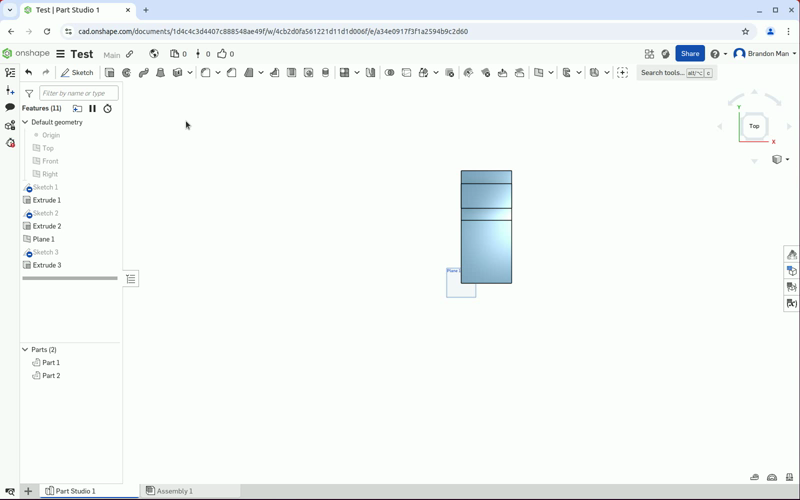
key(shift+h)
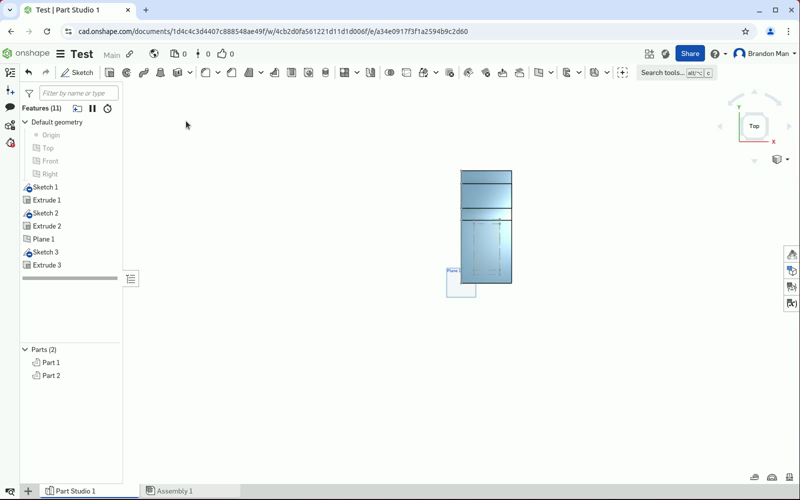
key(shift+h)
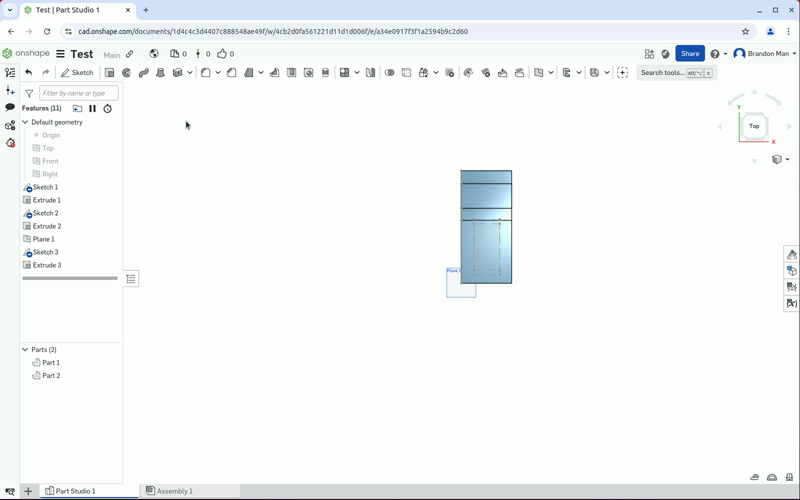
key(shift+7)
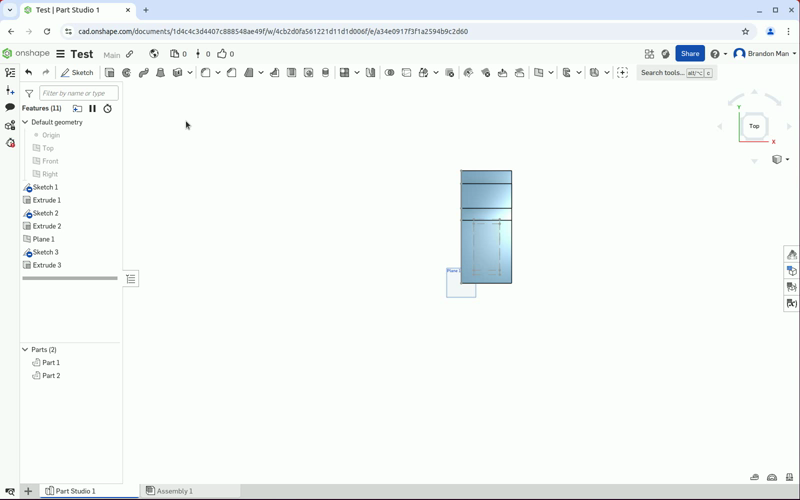
key(up, 3)
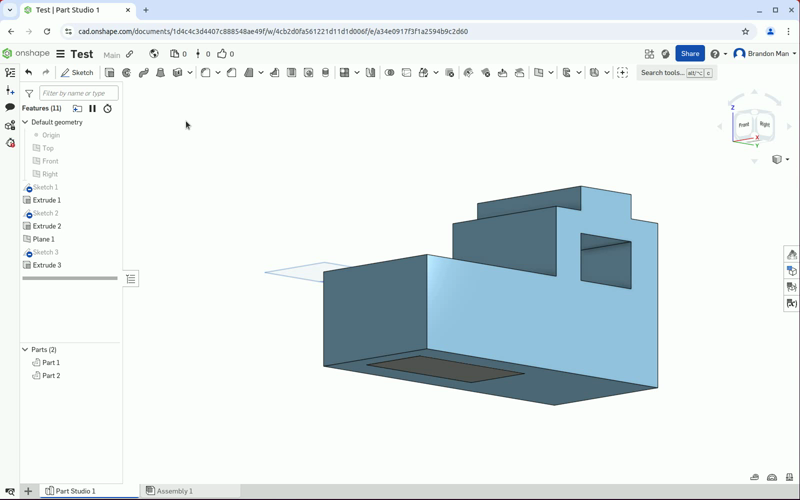
key(left, 3)
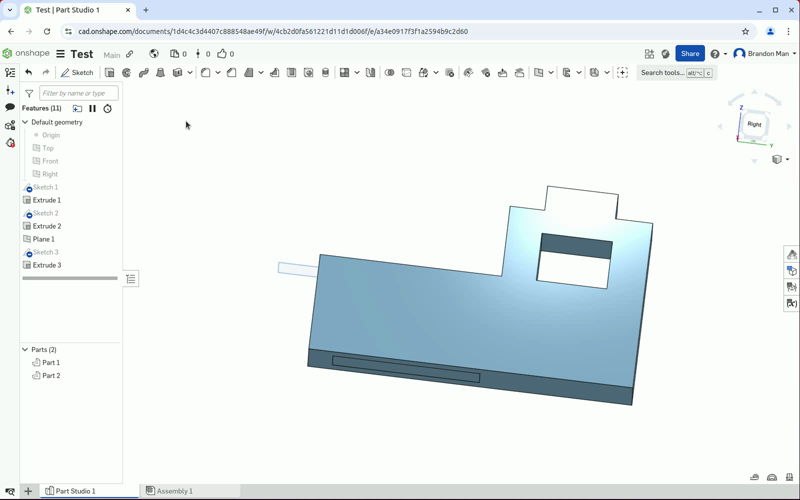
key(right, 3)
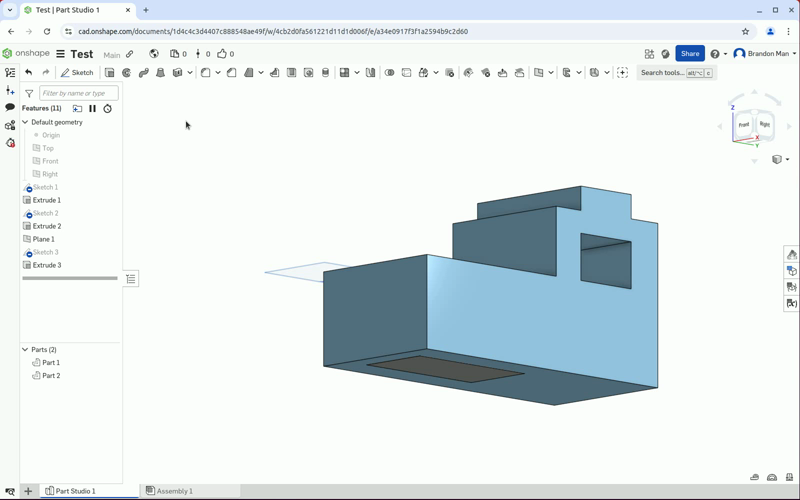
key(down, 3)
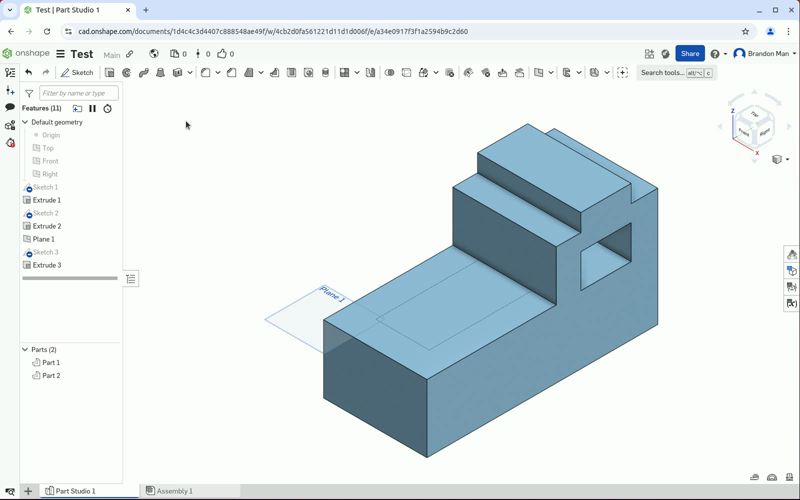
mouse_move(73, 189)
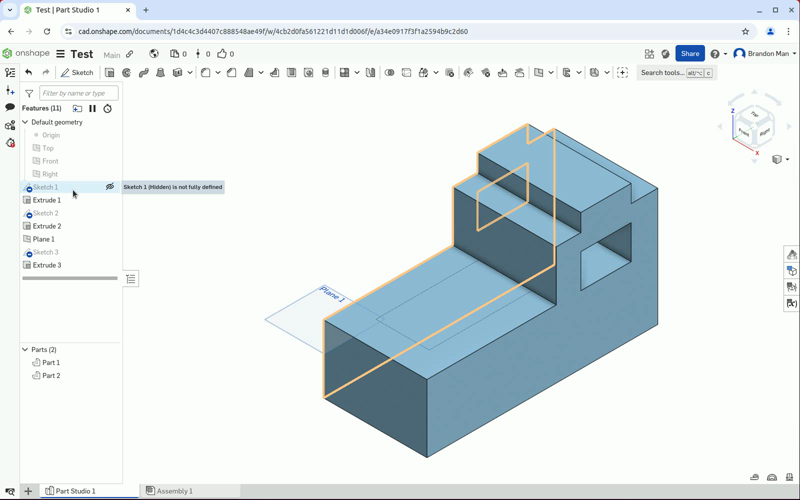
click(73, 189)